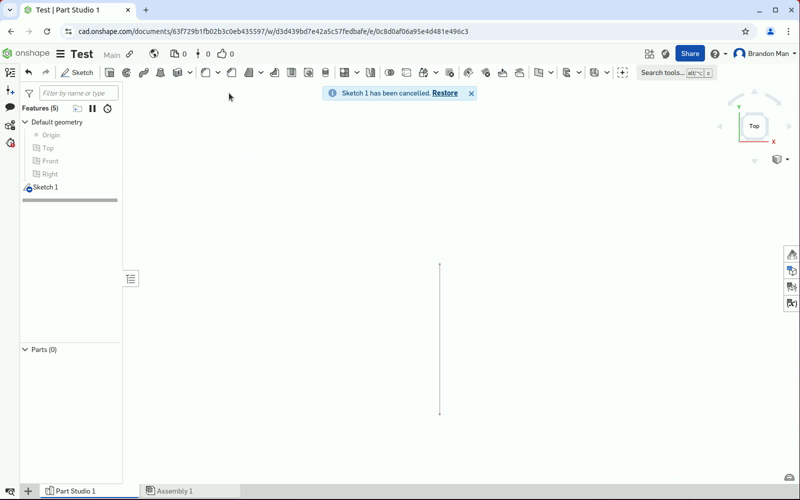
key(shift+h)
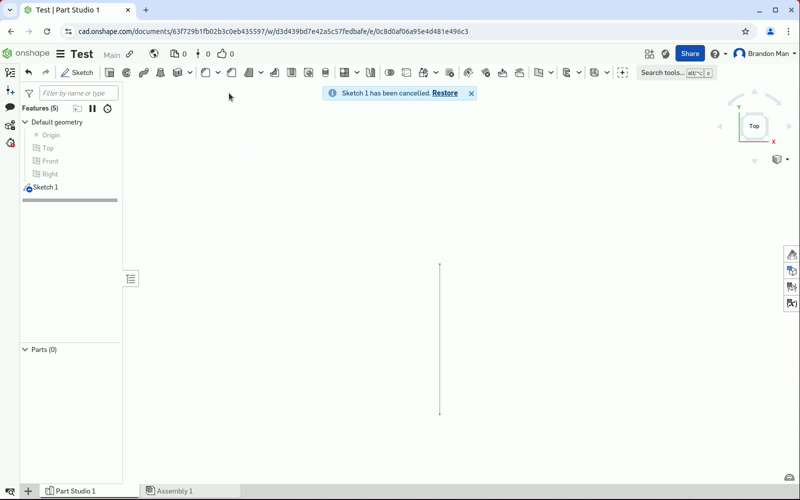
key(shift+s)
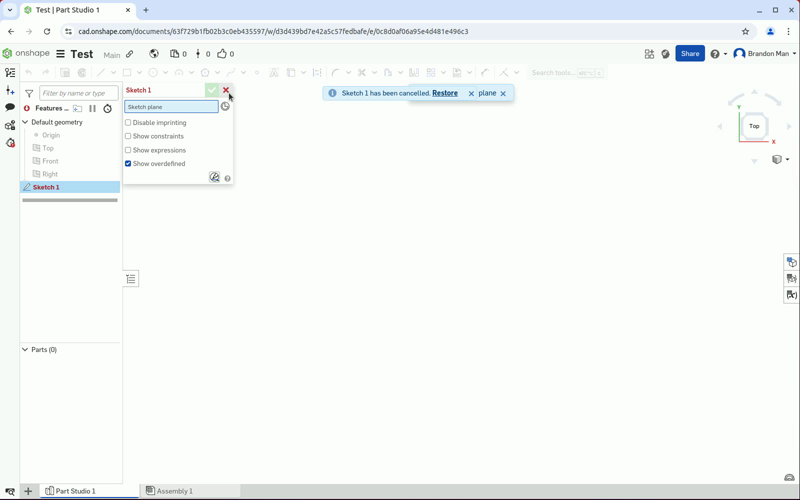
mouse_move(73, 150)
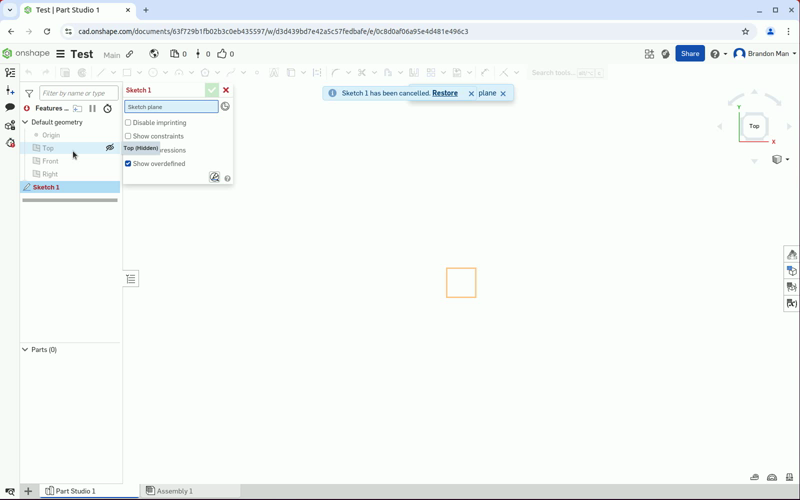
click(73, 150)
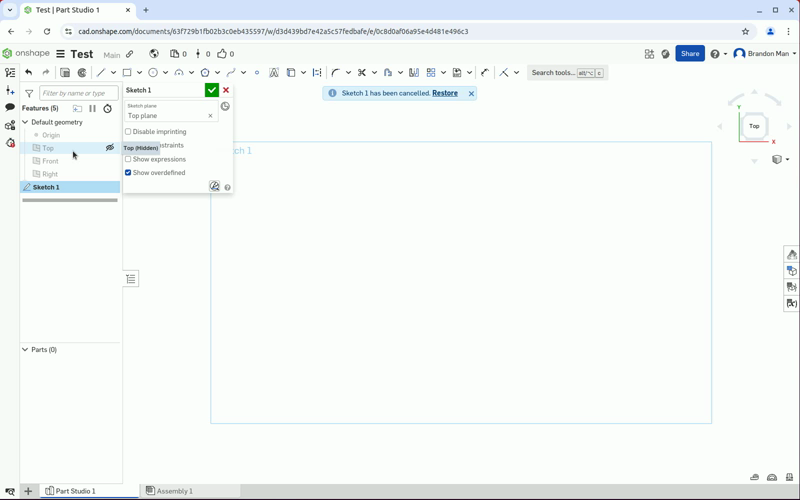
mouse_move(73, 352)
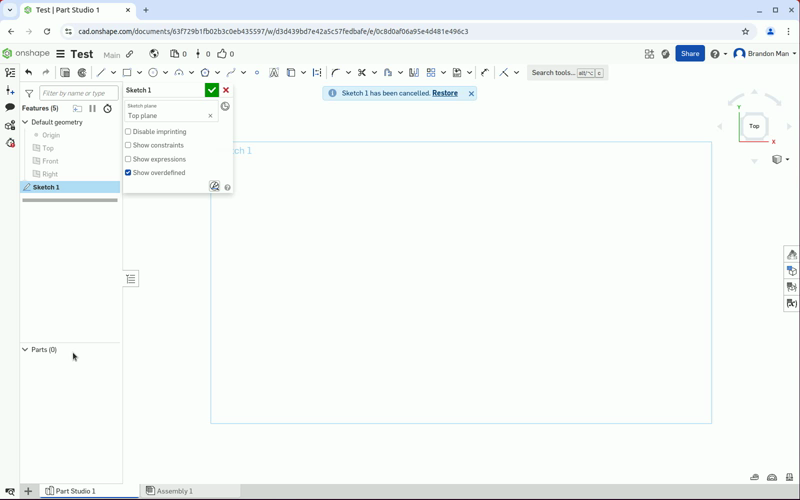
key(y)
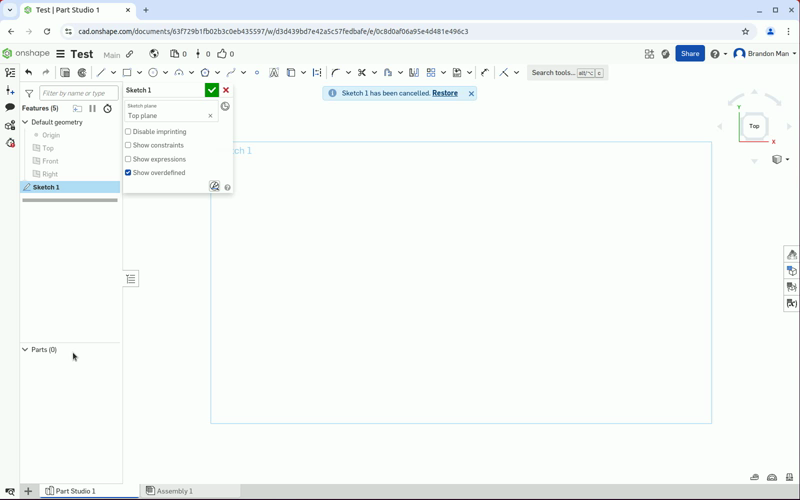
key(l)
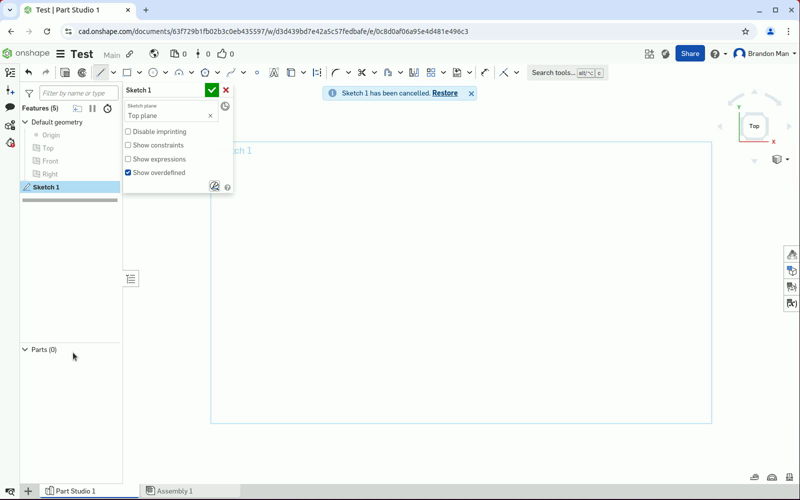
key_down(shift)
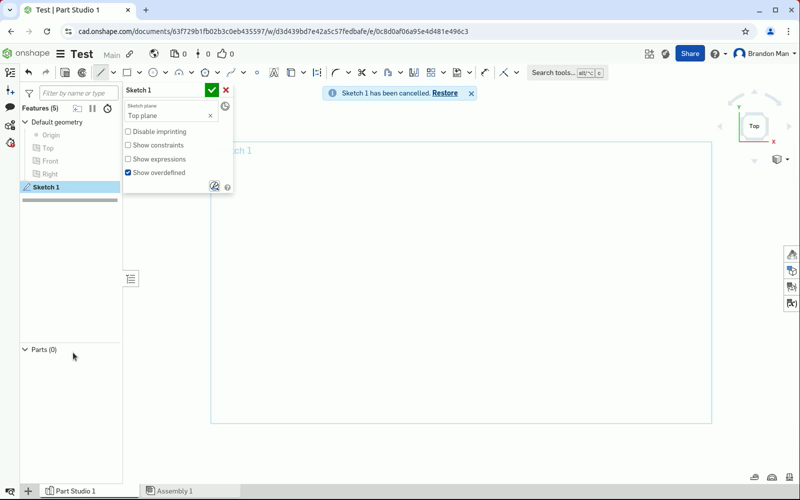
mouse_move(497, 282)
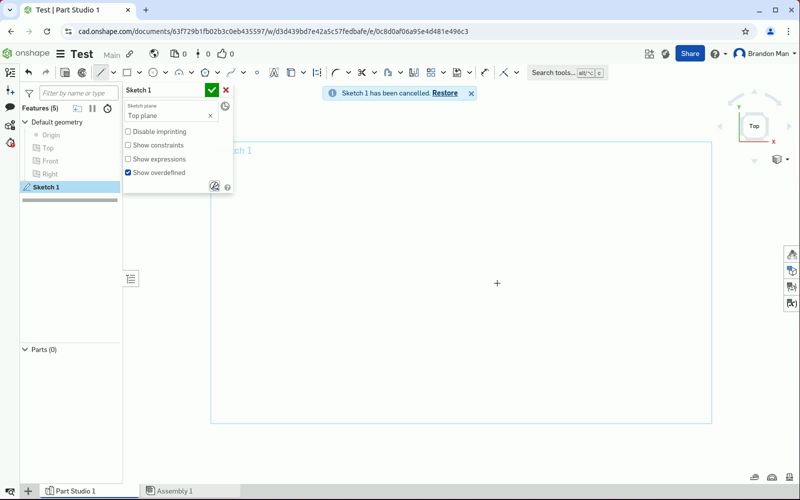
click(497, 282)
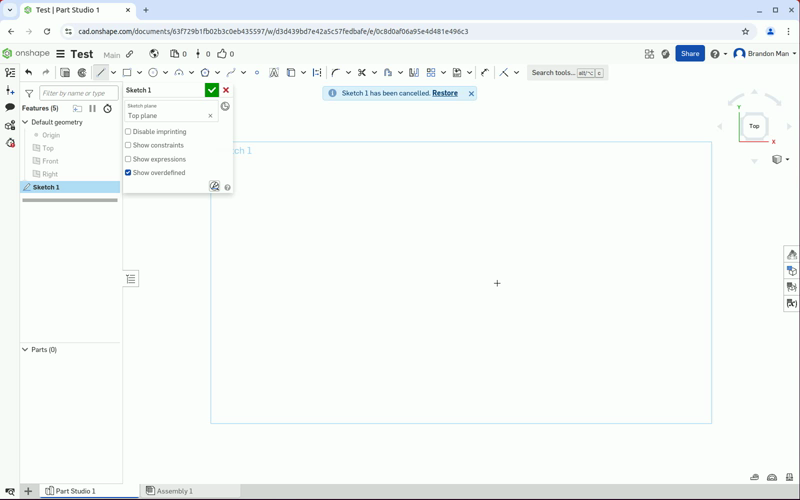
key_up(shift)
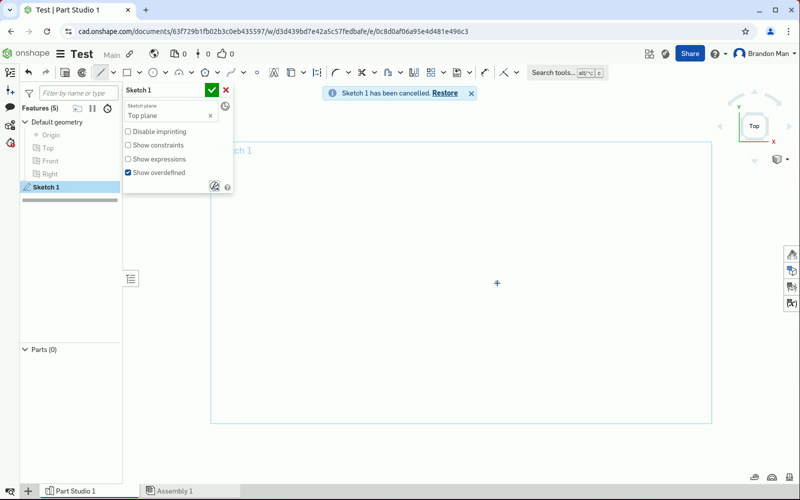
key_down(shift)
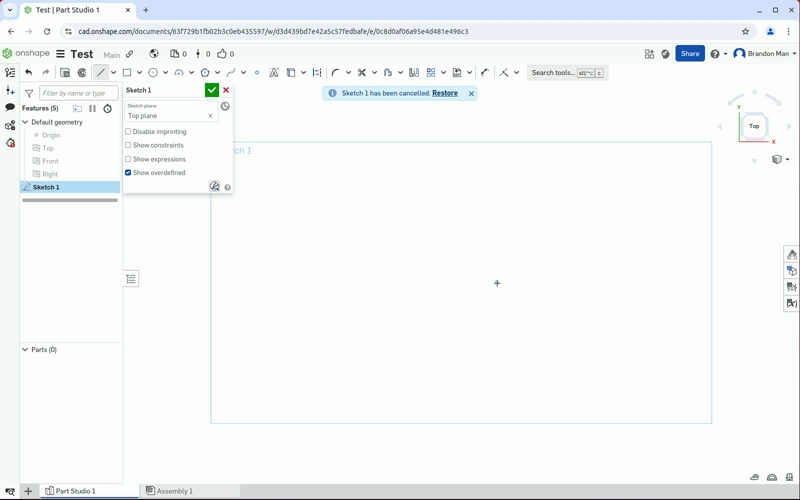
mouse_move(527, 282)
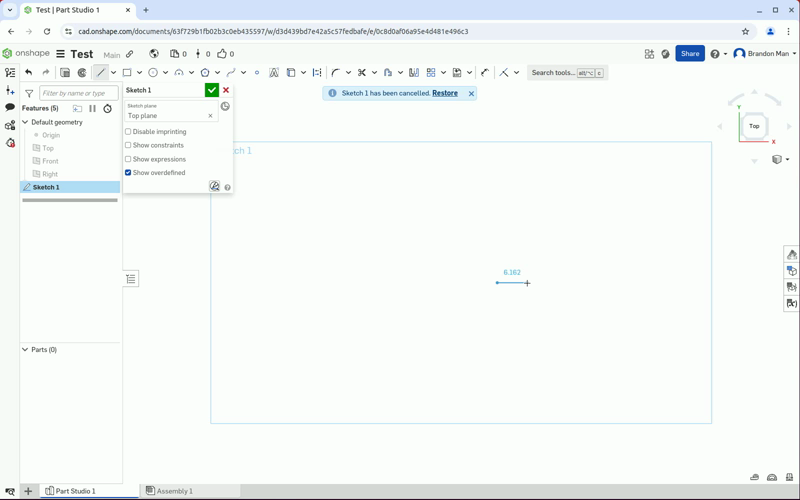
mouse_move(501, 295)
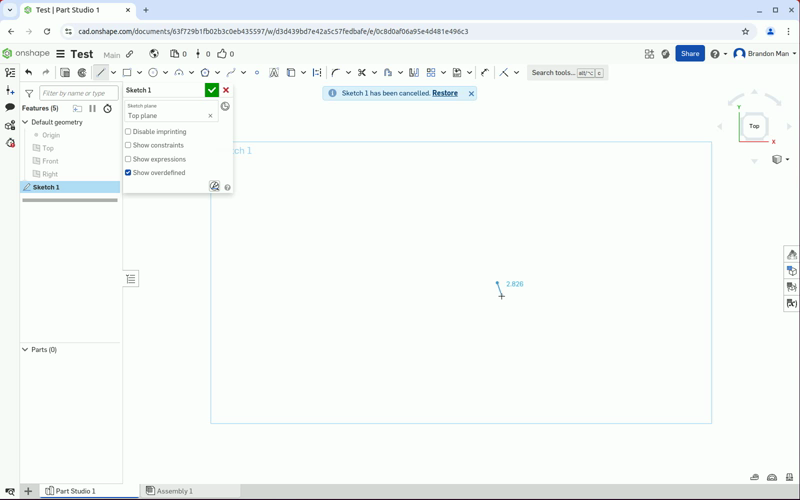
click(501, 295)
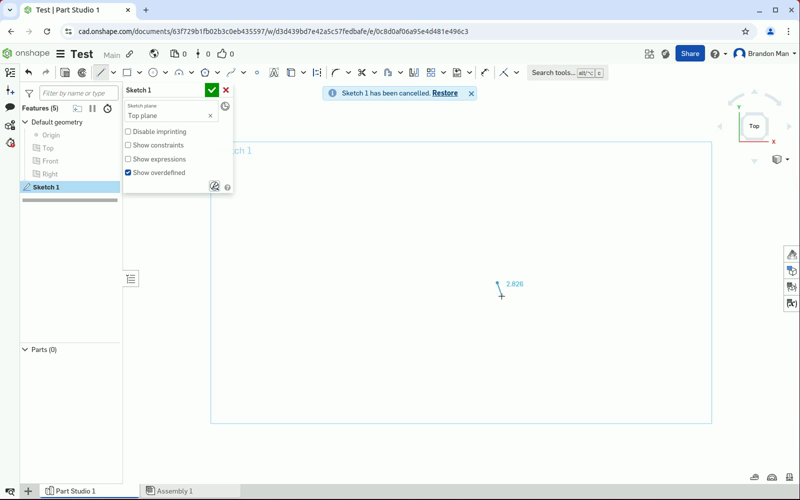
key_up(shift)
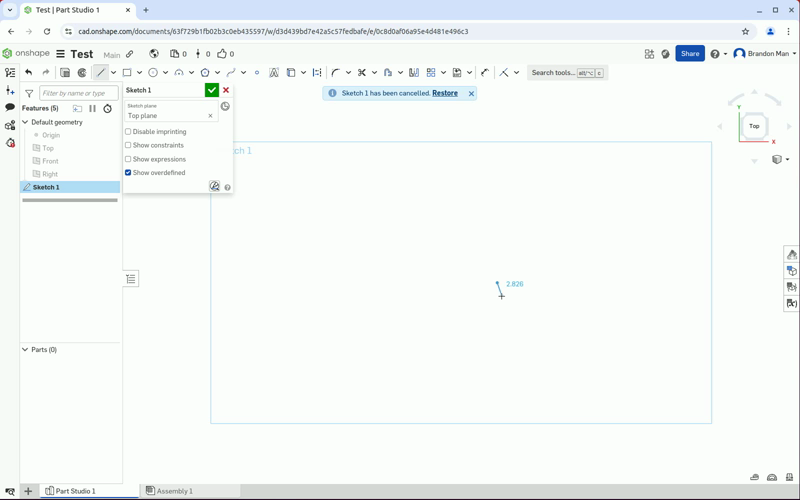
key_down(shift)
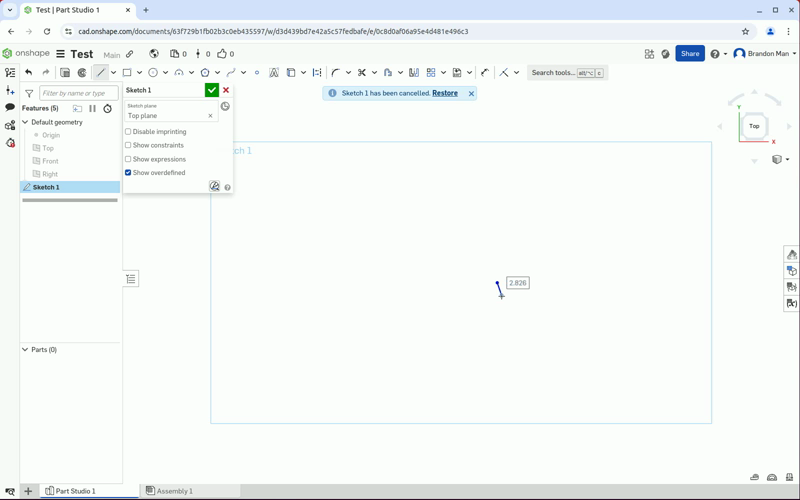
mouse_move(531, 295)
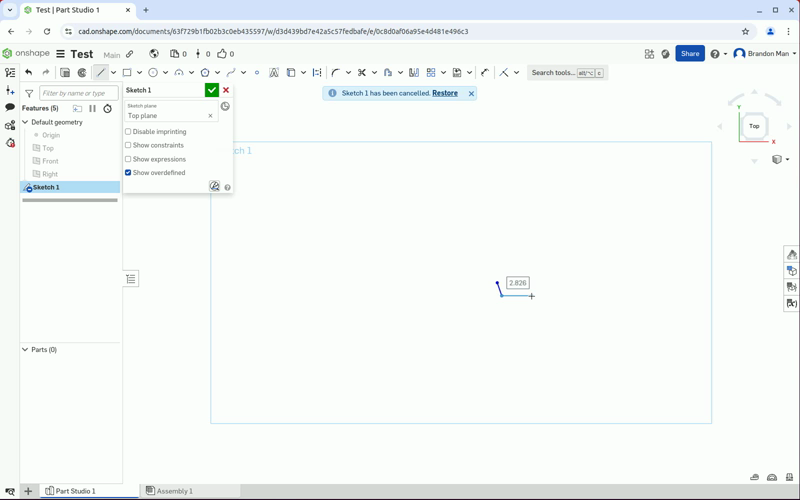
mouse_move(507, 301)
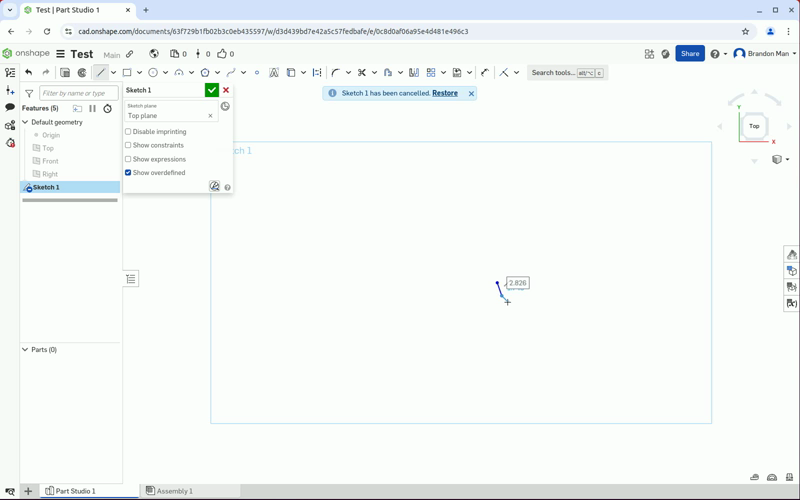
click(507, 301)
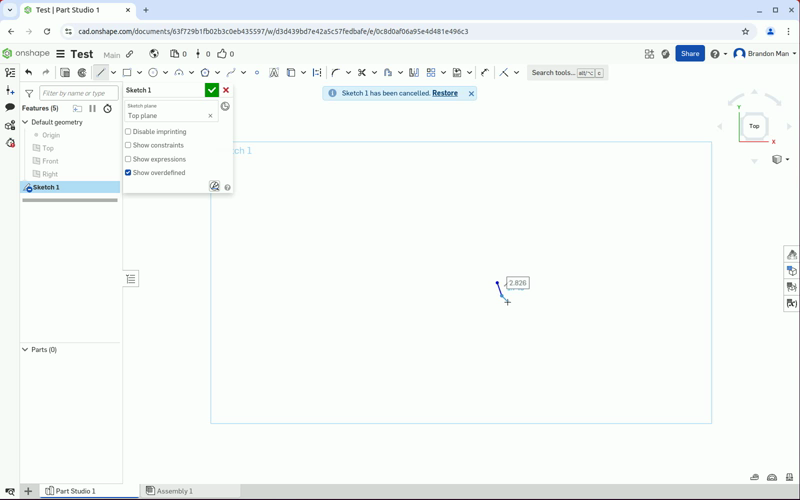
key_up(shift)
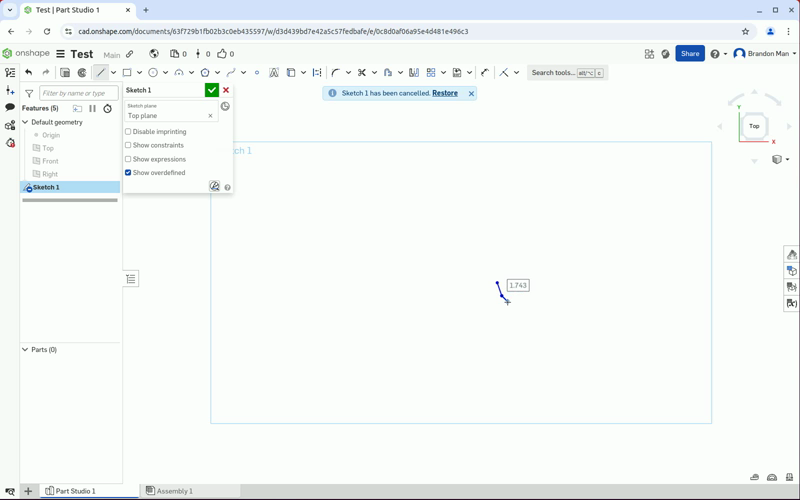
key_down(shift)
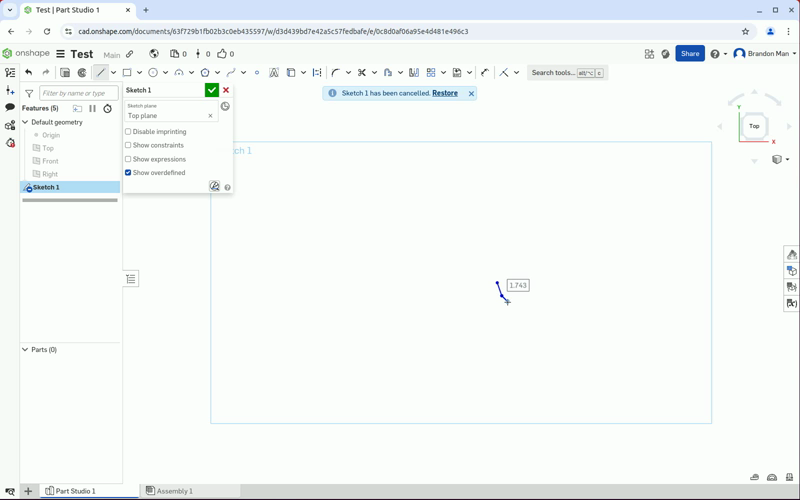
mouse_move(537, 301)
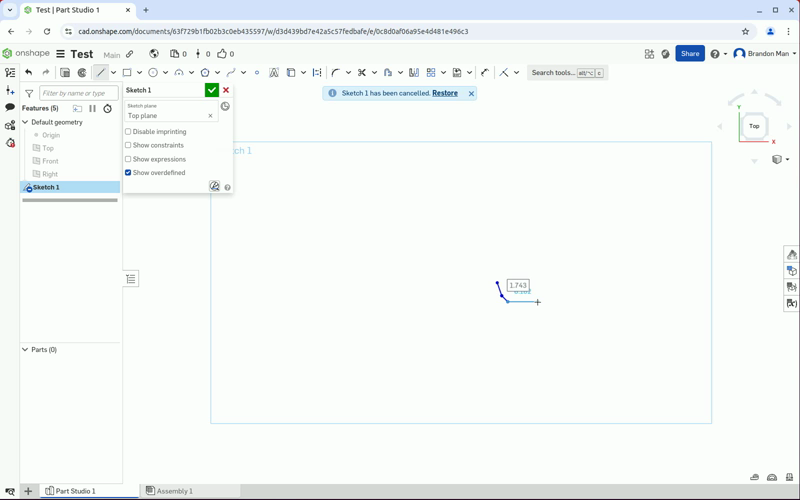
mouse_move(541, 301)
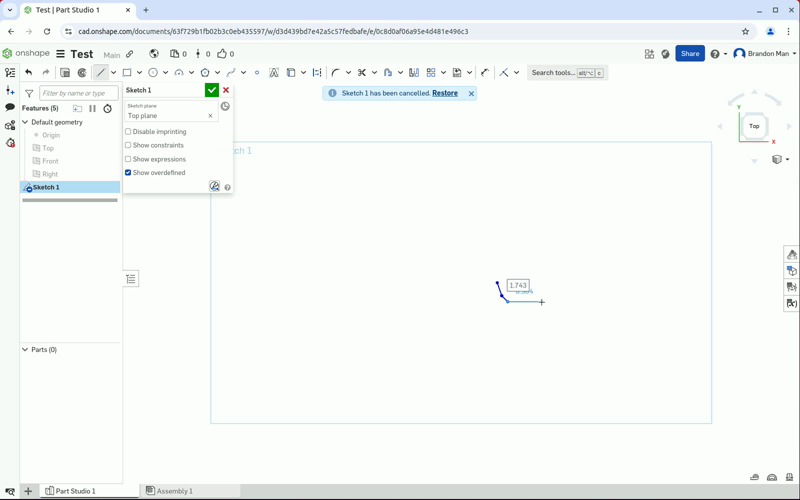
click(541, 301)
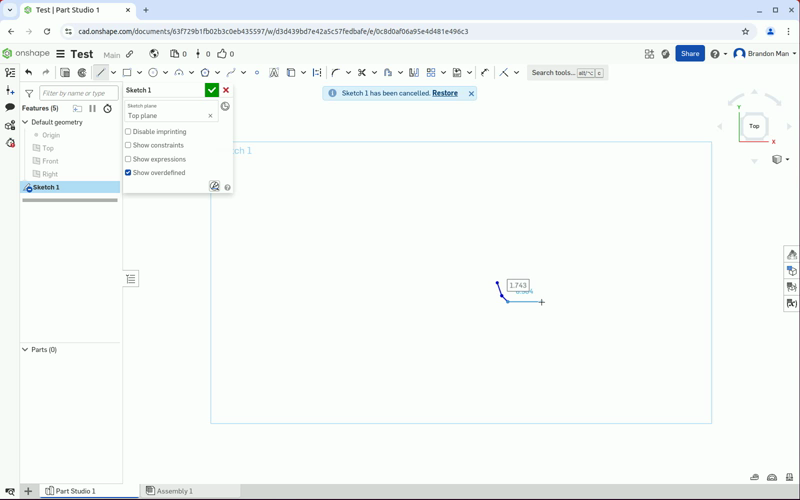
key_up(shift)
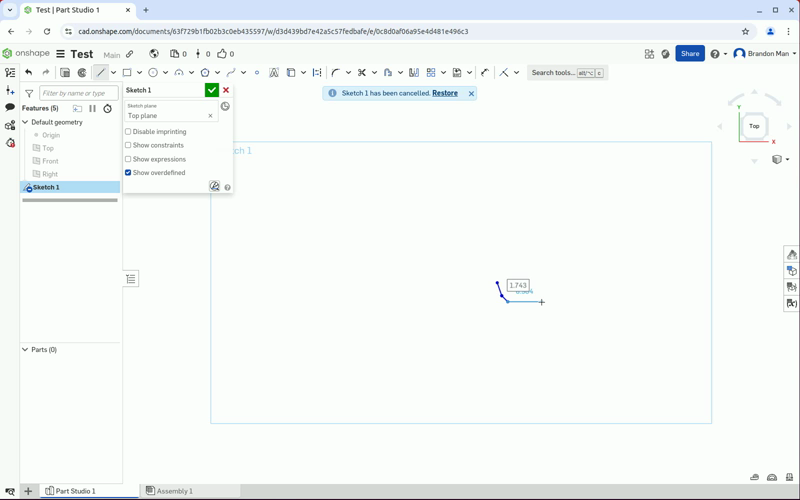
key_down(shift)
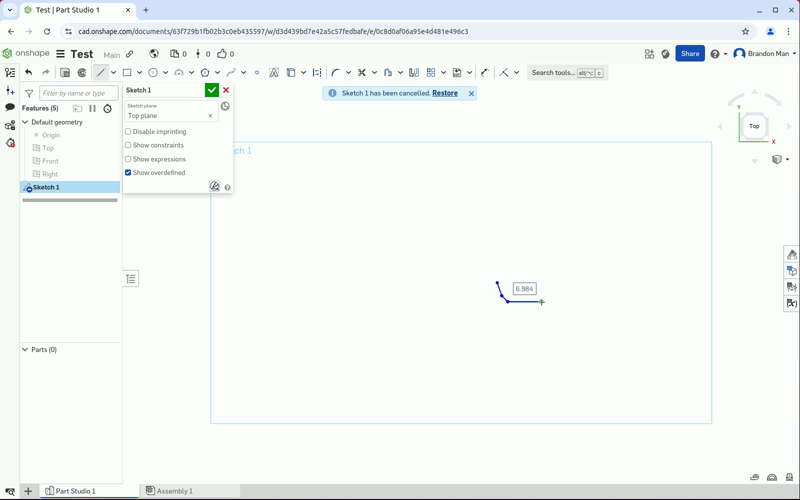
mouse_move(571, 301)
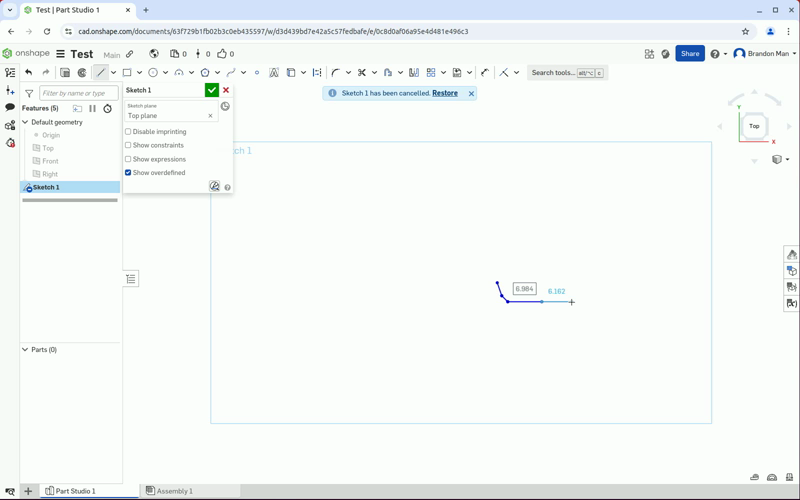
mouse_move(573, 301)
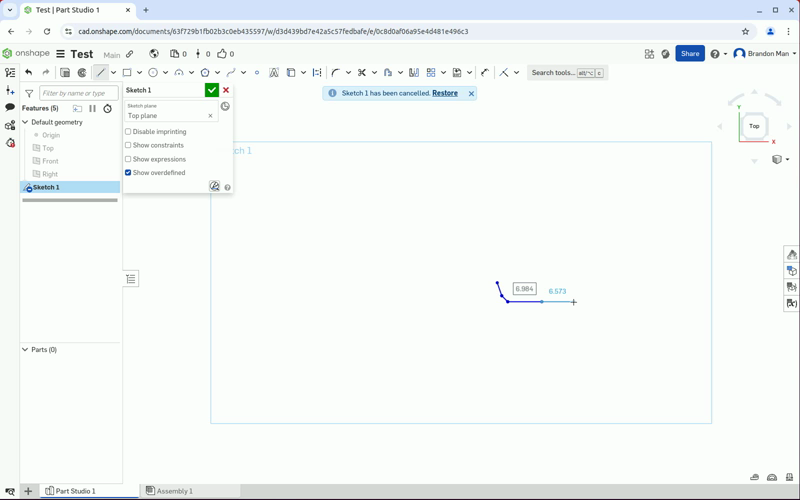
click(573, 301)
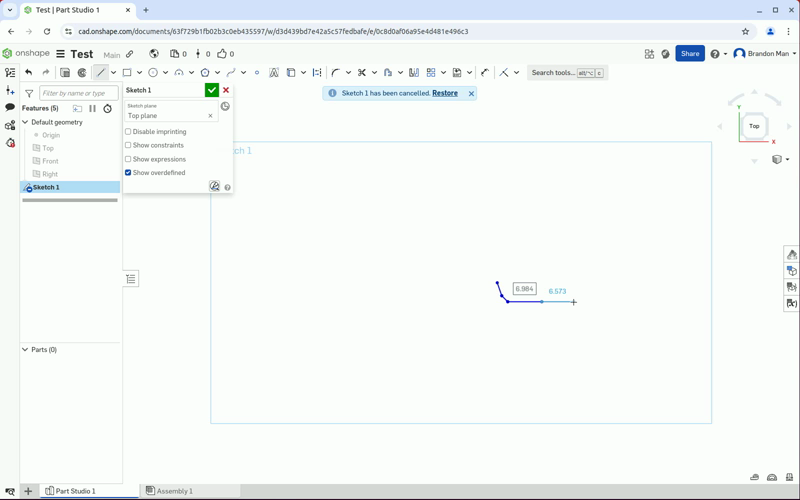
key_up(shift)
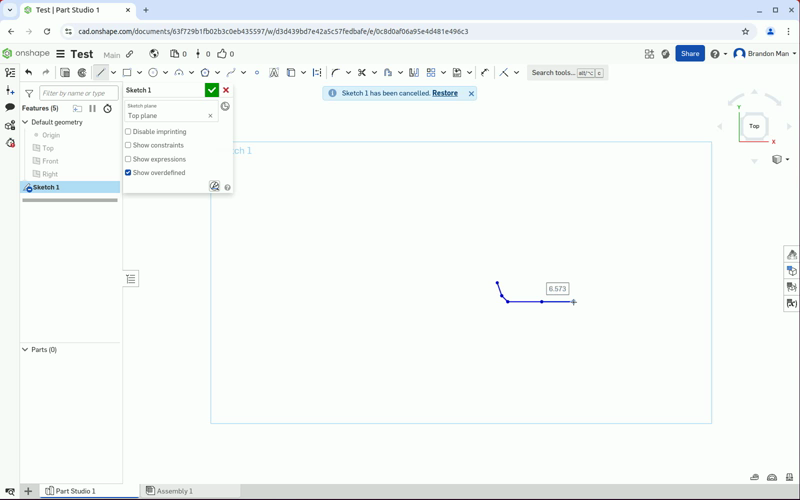
key_down(shift)
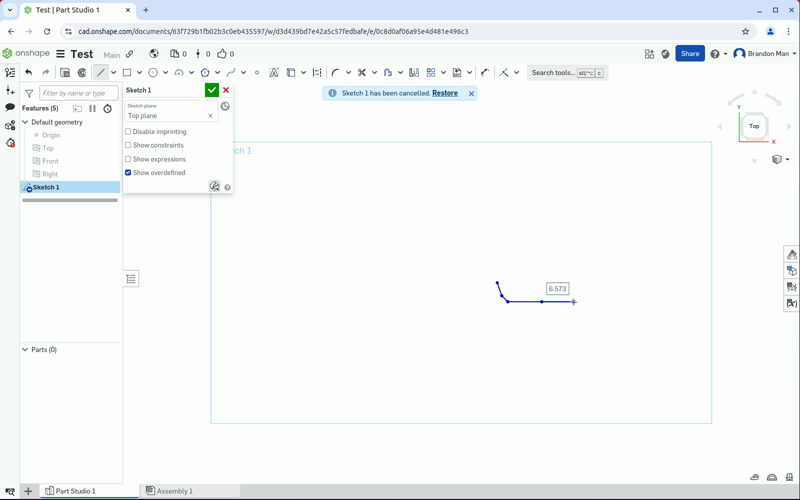
mouse_move(589, 301)
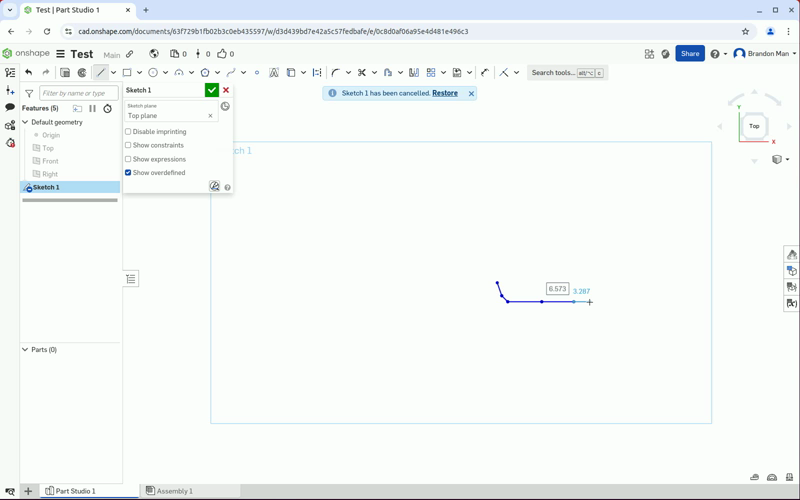
mouse_move(573, 282)
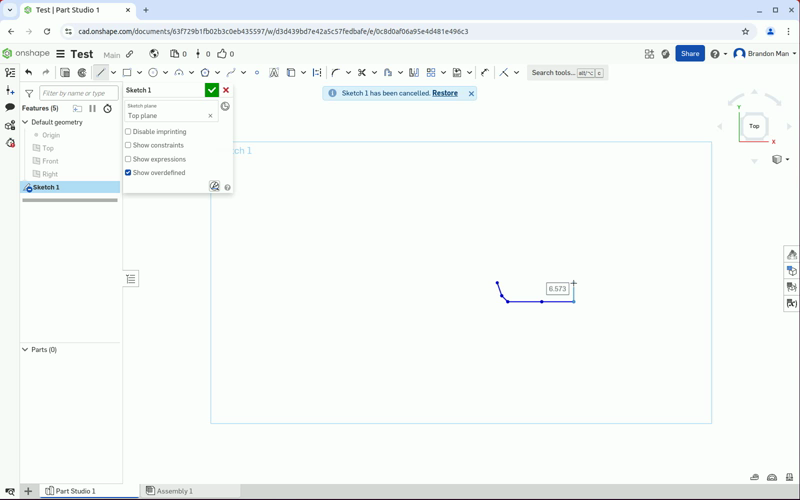
click(573, 282)
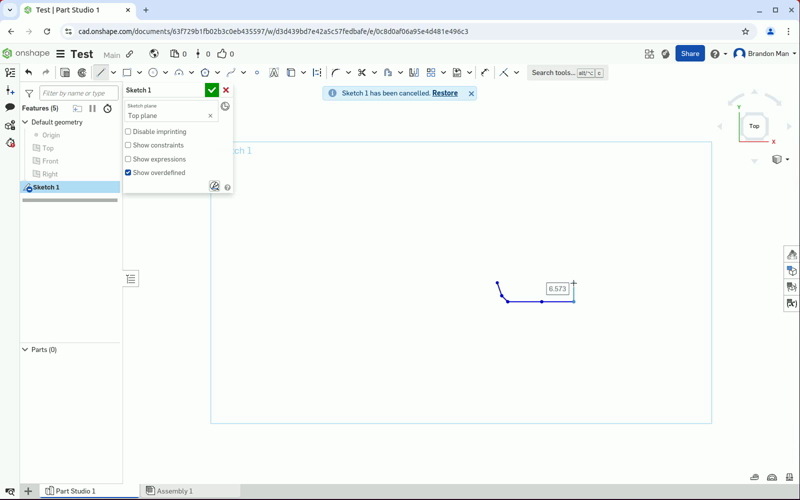
key_up(shift)
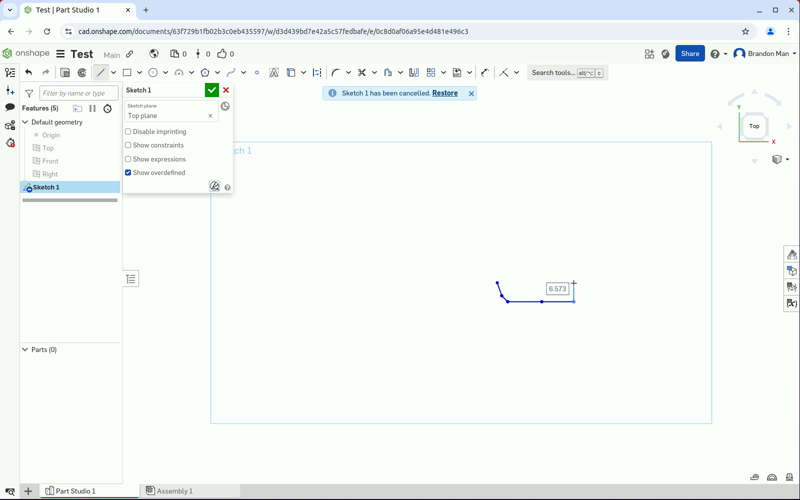
key_down(shift)
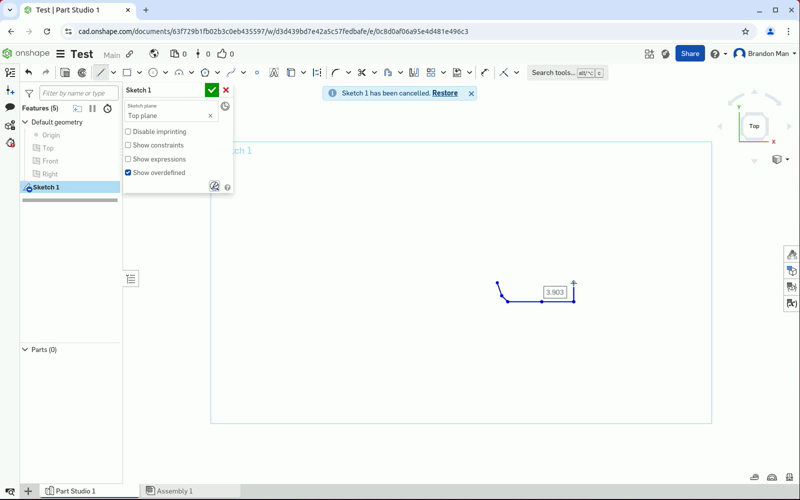
mouse_move(497, 282)
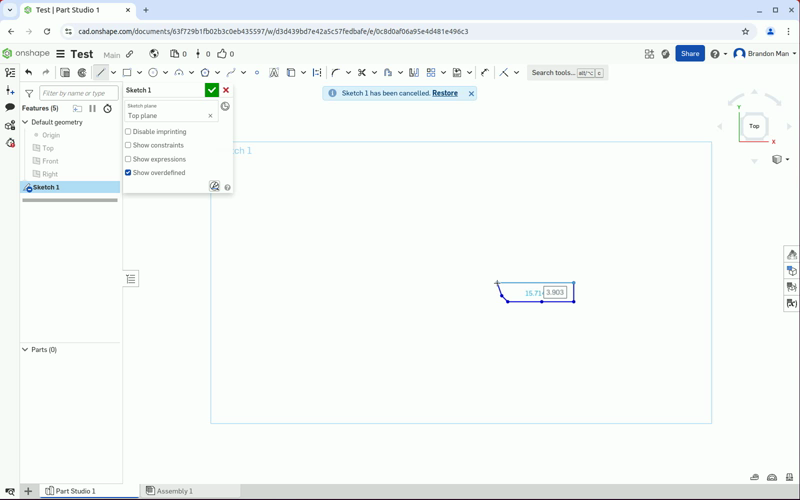
key_up(shift)
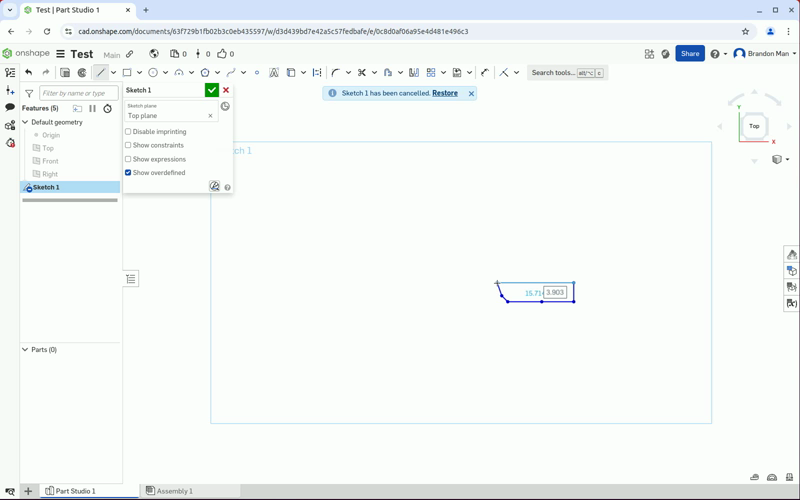
click(497, 282)
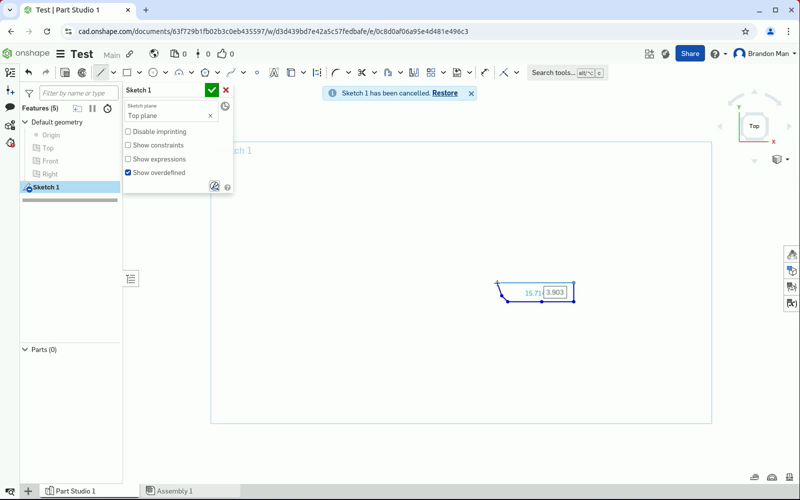
key(esc)
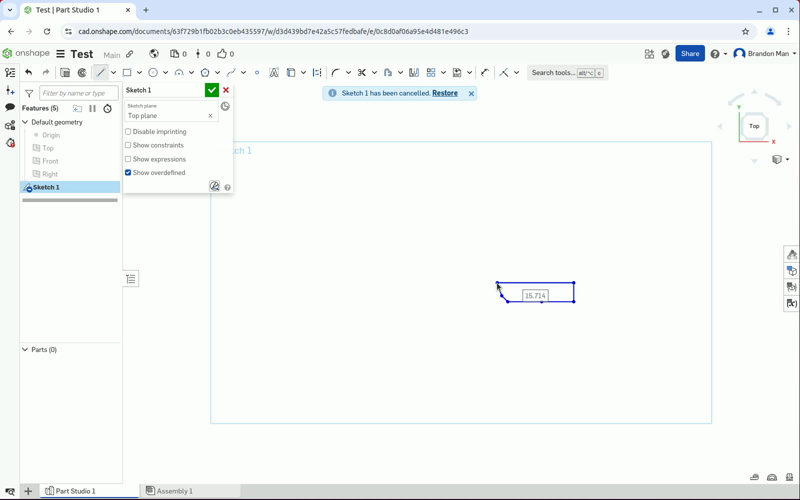
mouse_move(550, 288)
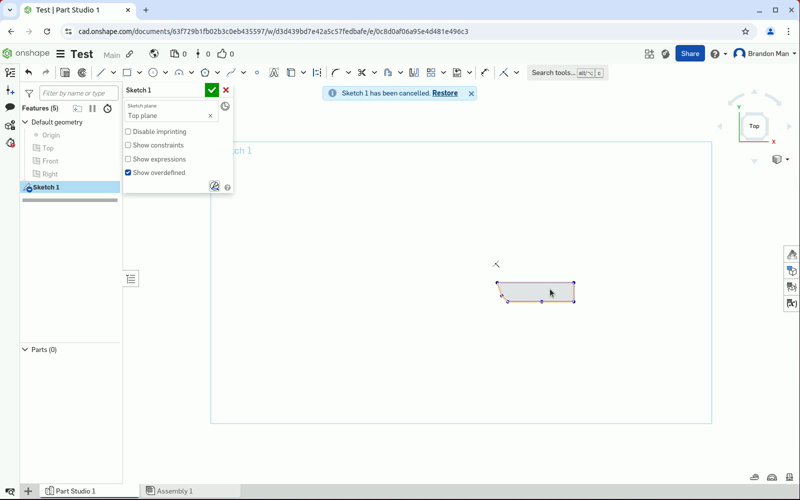
scroll(6)
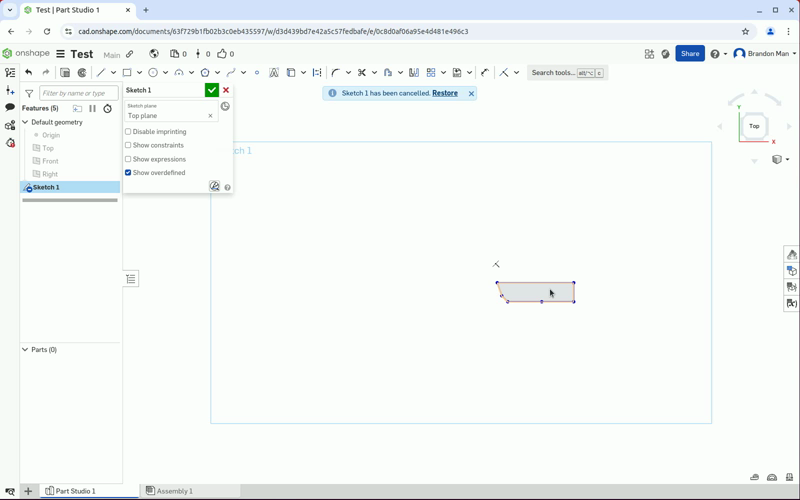
scroll(6)
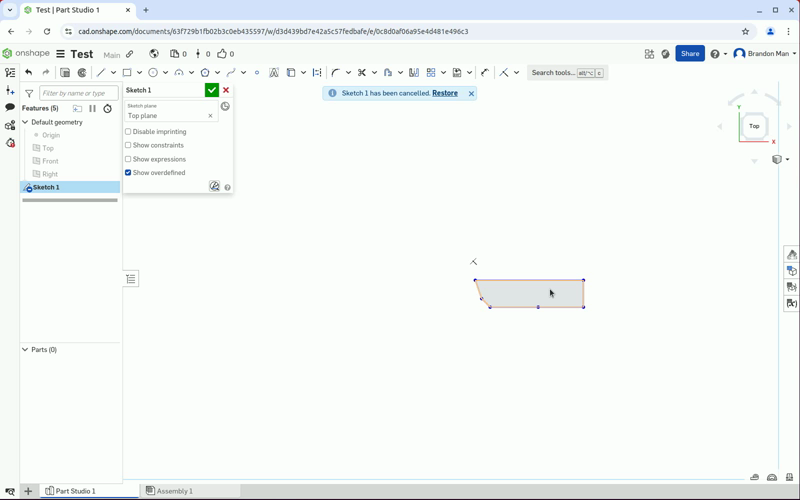
scroll(6)
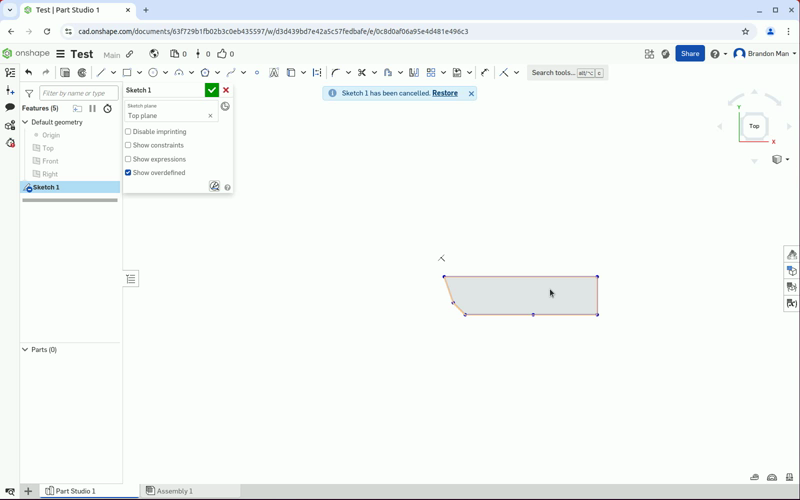
scroll(6)
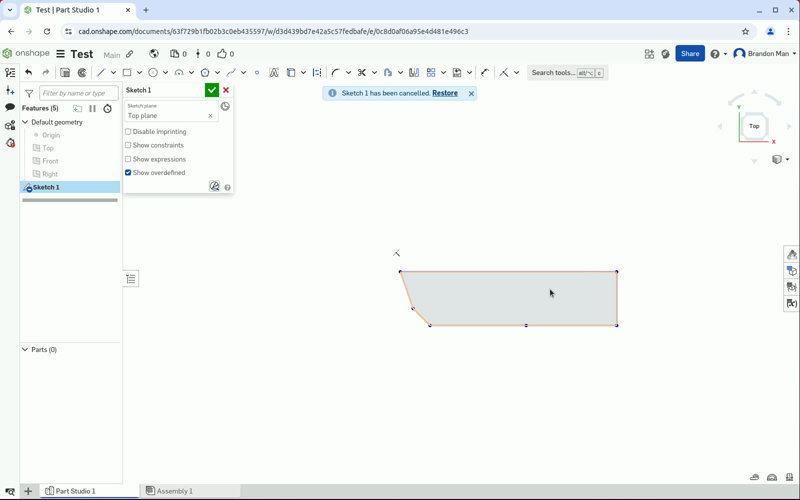
scroll(6)
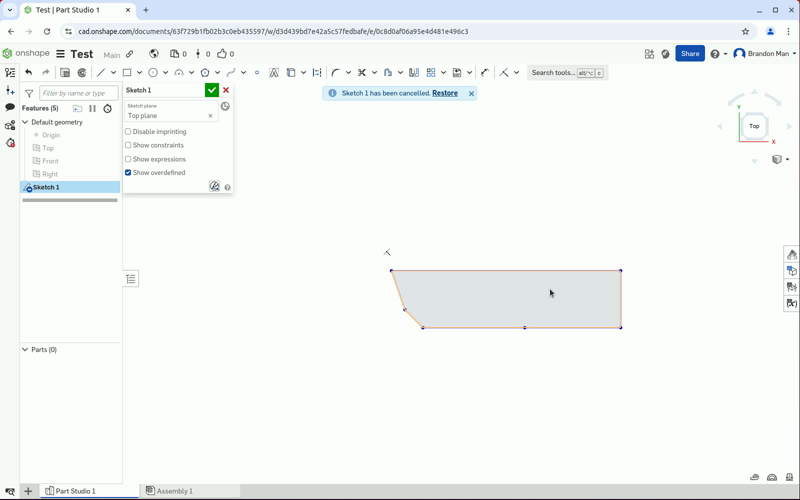
scroll(6)
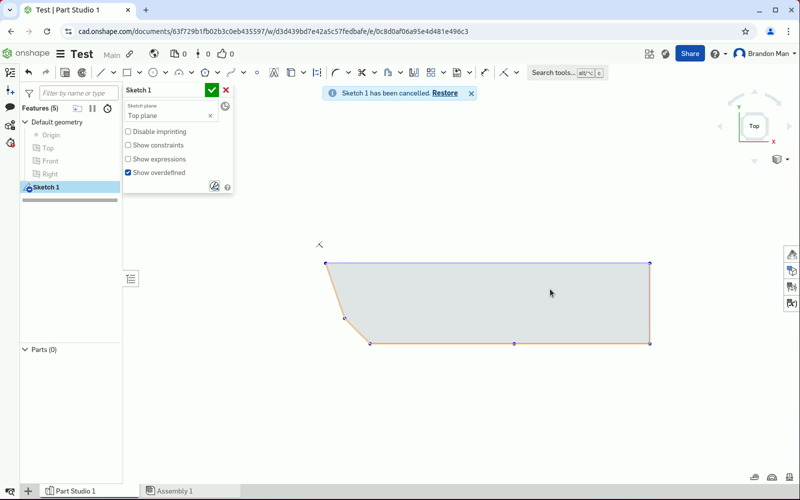
scroll(6)
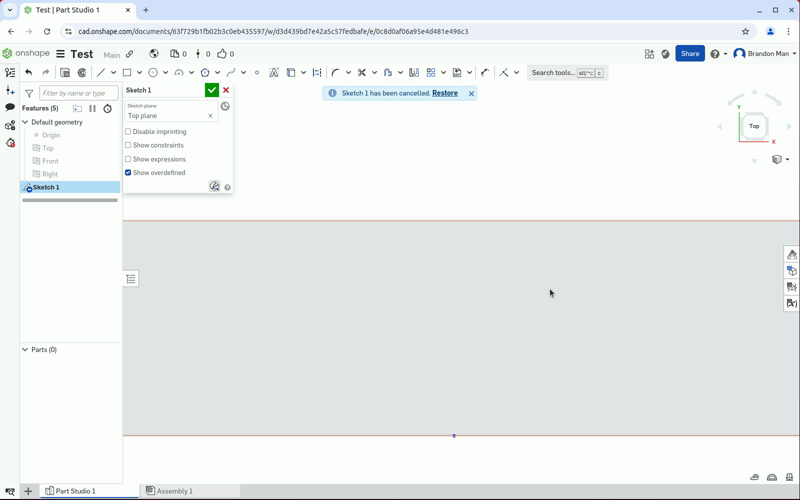
click(550, 288)
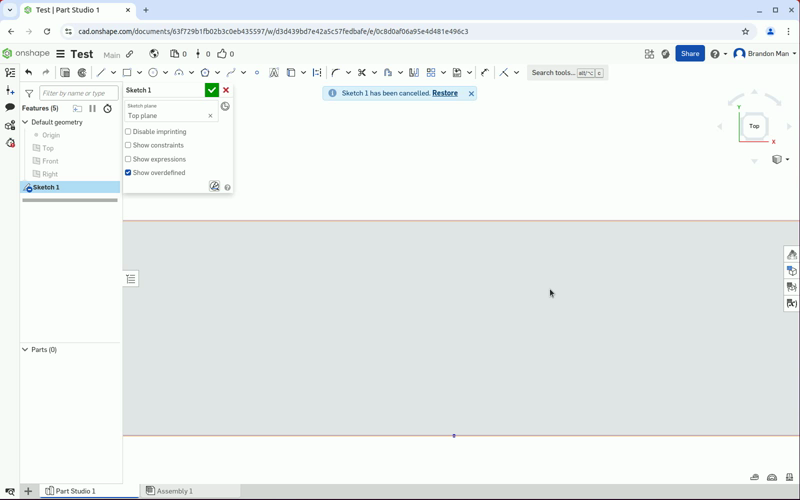
scroll(-6)
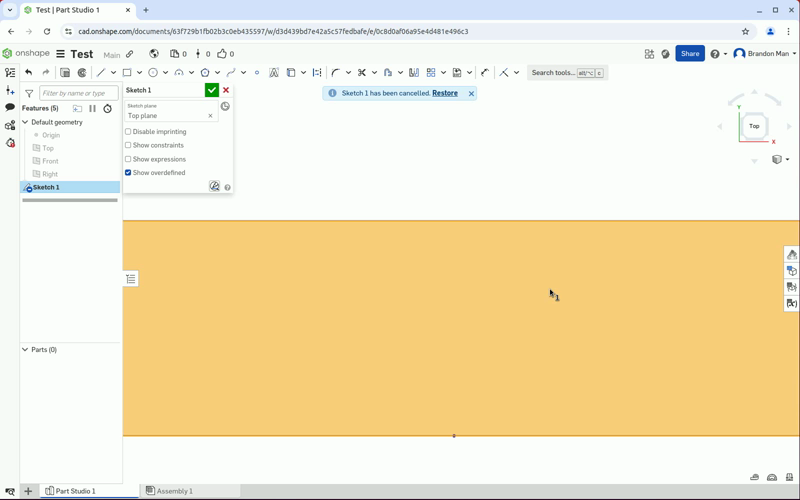
scroll(-6)
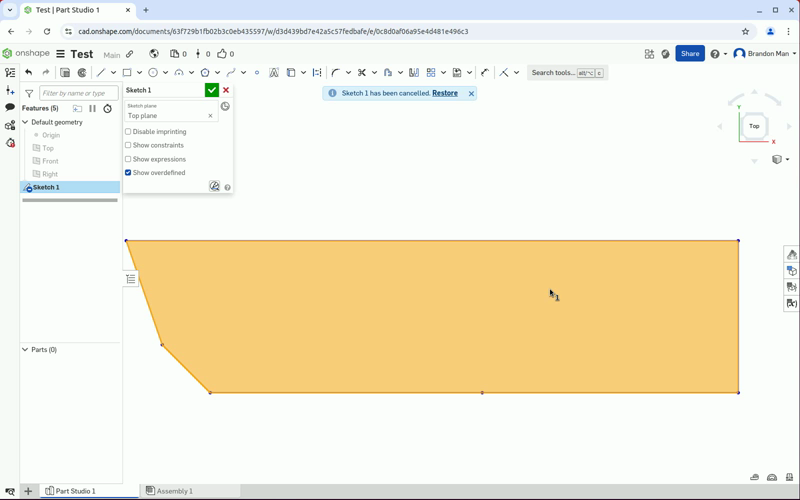
scroll(-6)
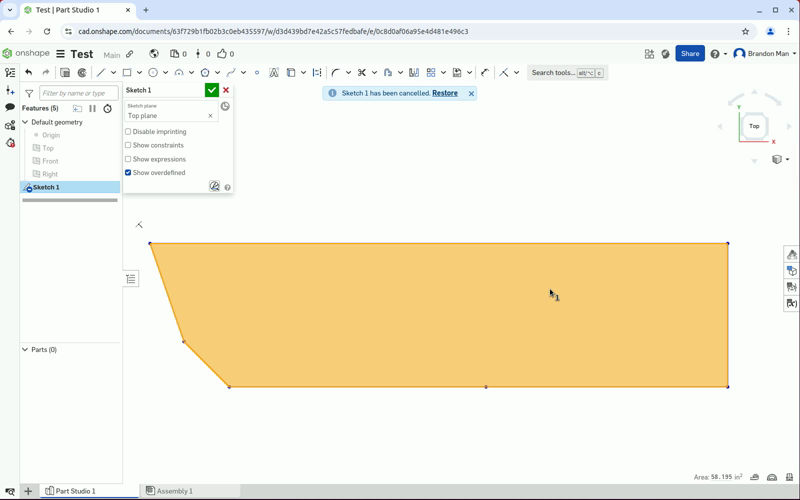
scroll(-6)
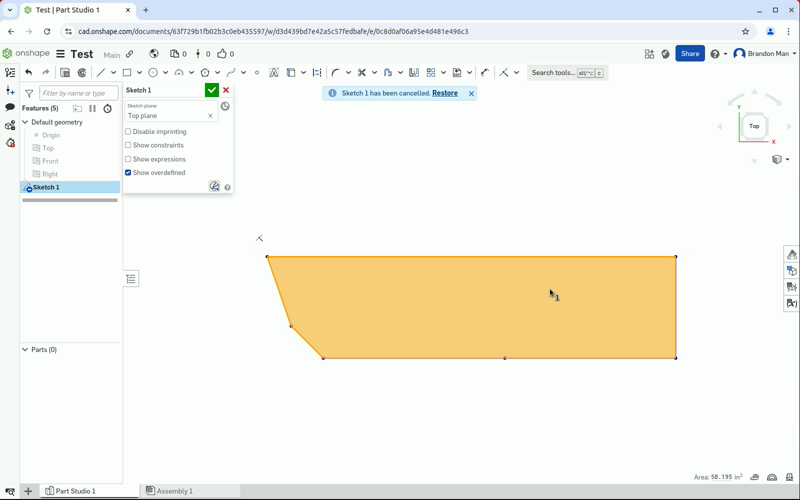
scroll(-6)
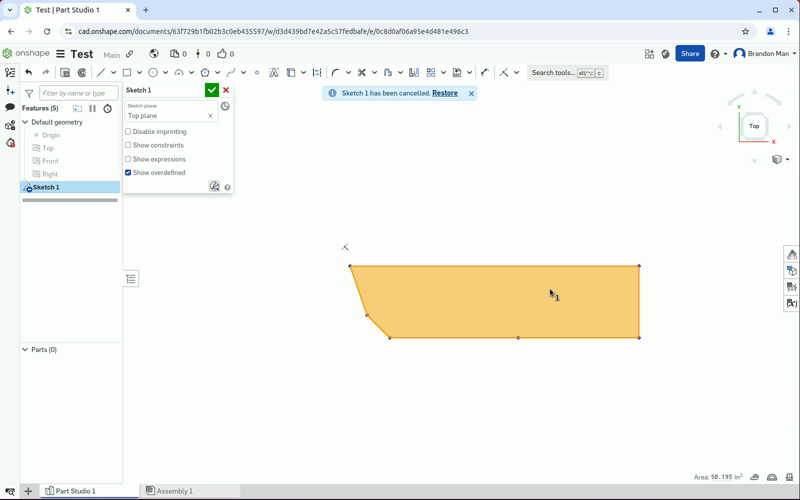
scroll(-6)
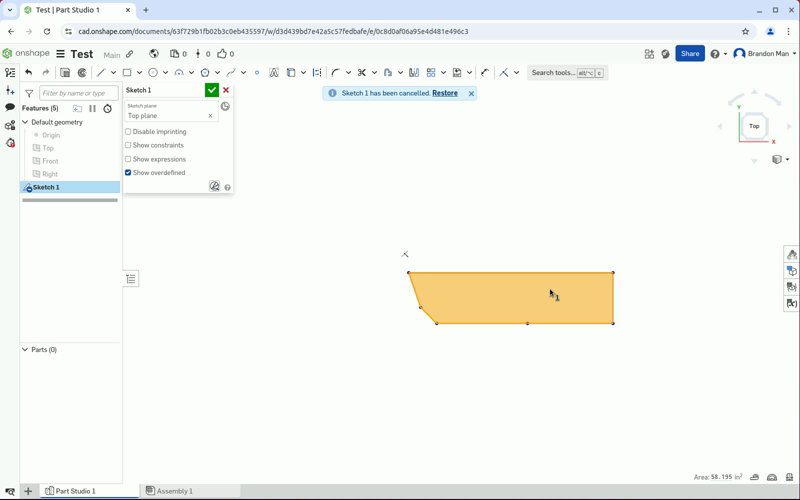
scroll(-6)
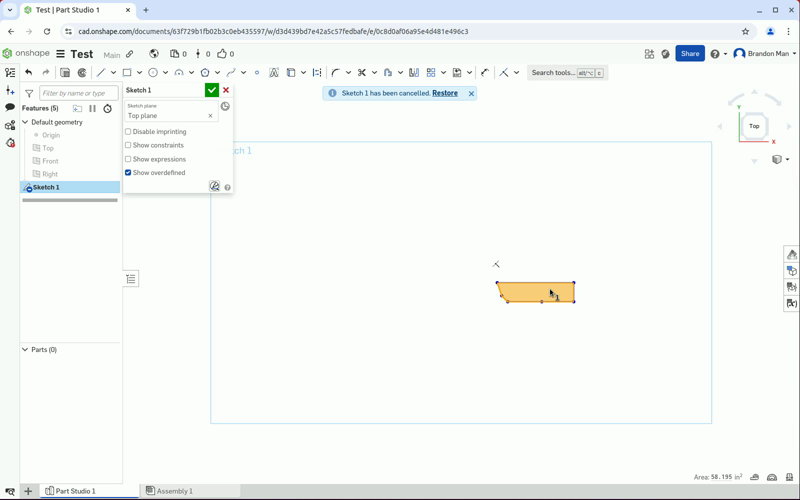
mouse_move(73, 352)
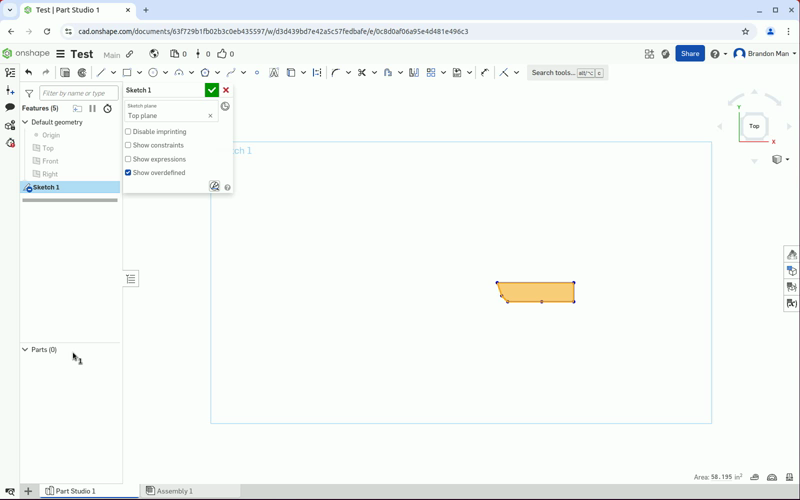
key(shift+y)
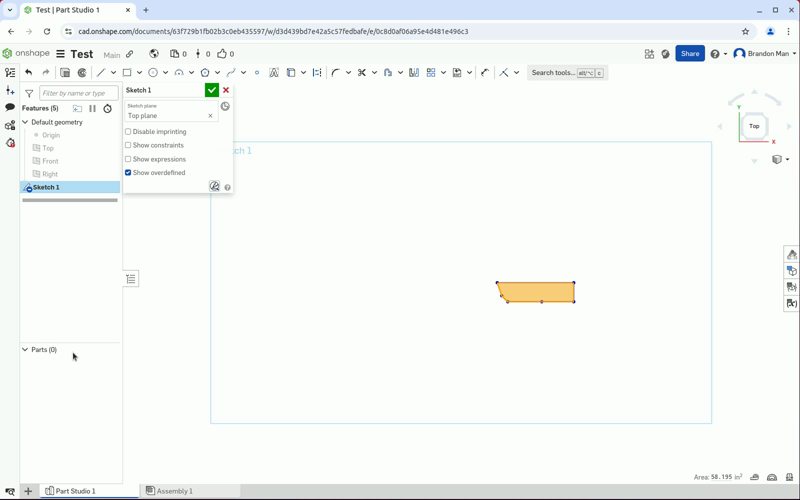
key(shift+e)
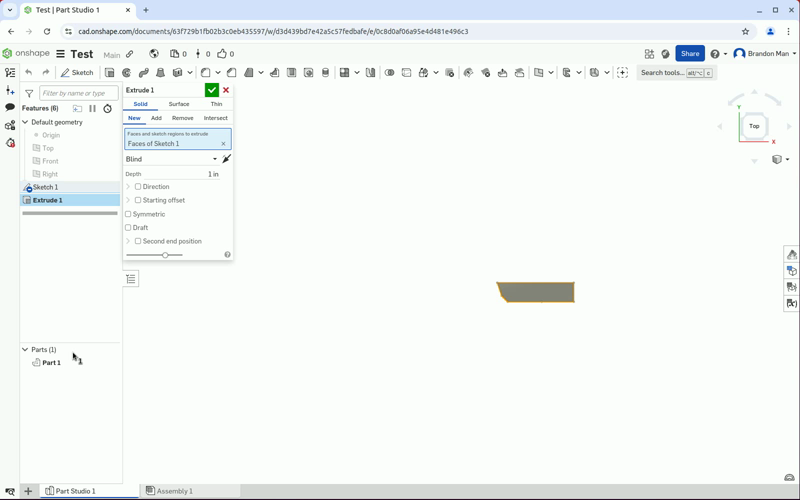
mouse_move(143, 106)
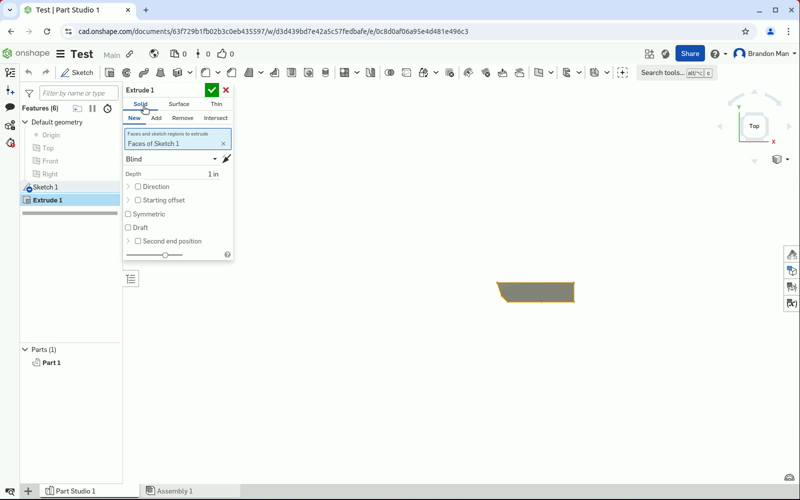
click(143, 106)
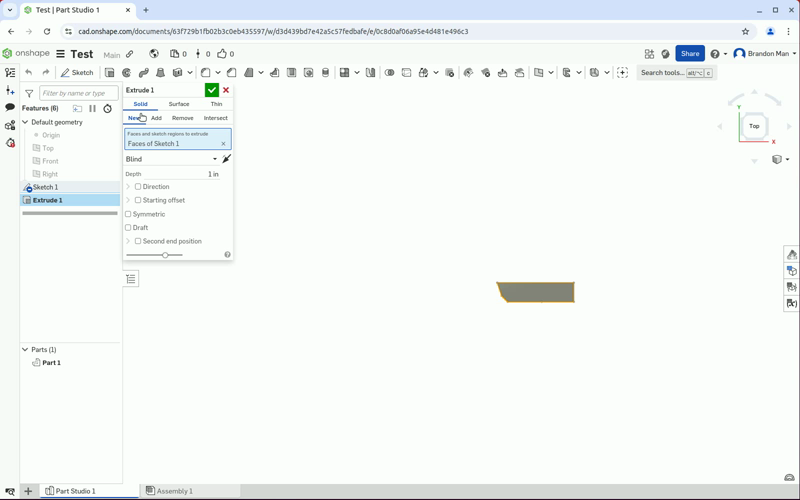
mouse_move(137, 120)
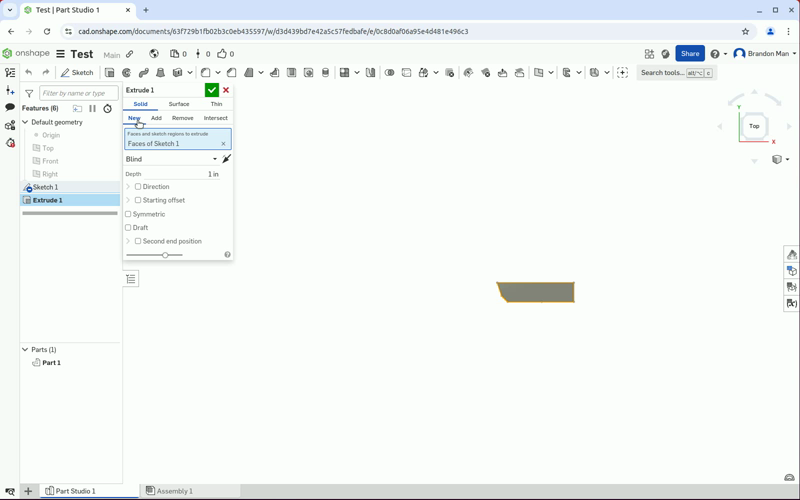
click(137, 120)
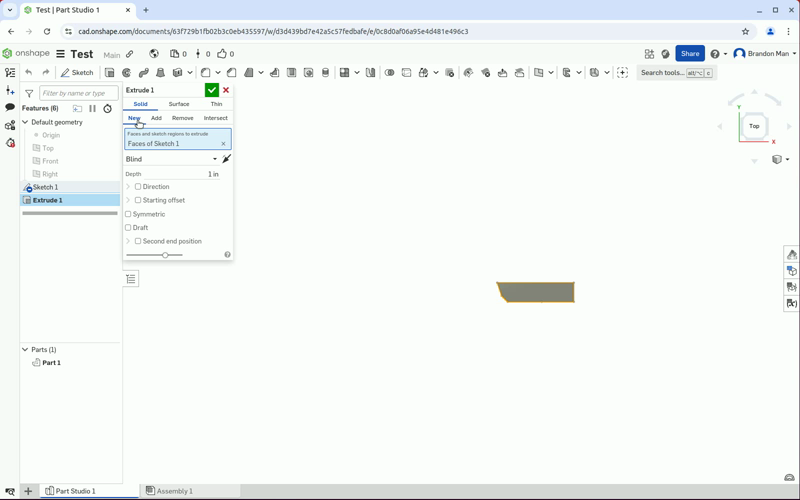
key(tab, 4)
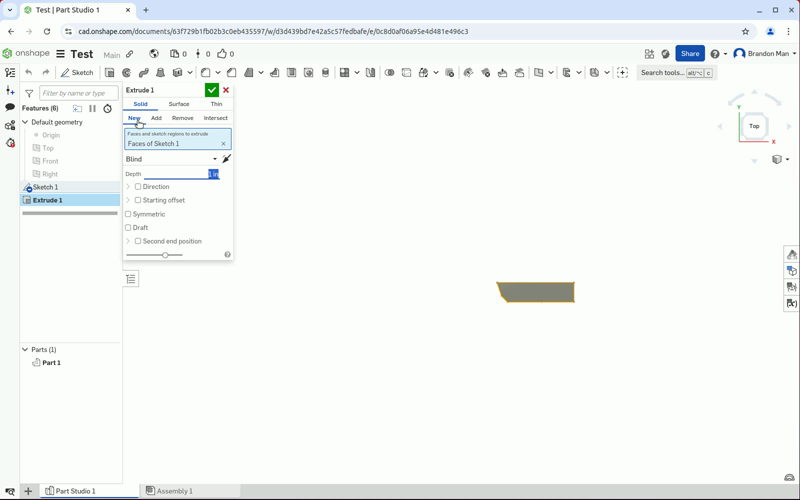
text(0.241)
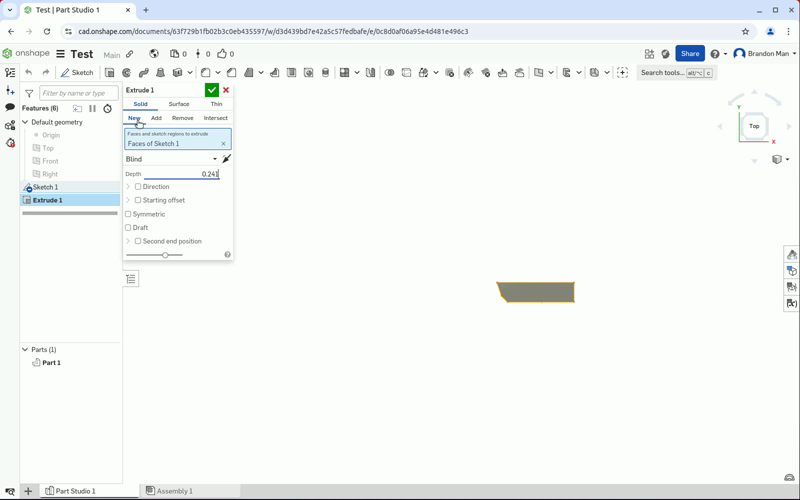
key(enter)
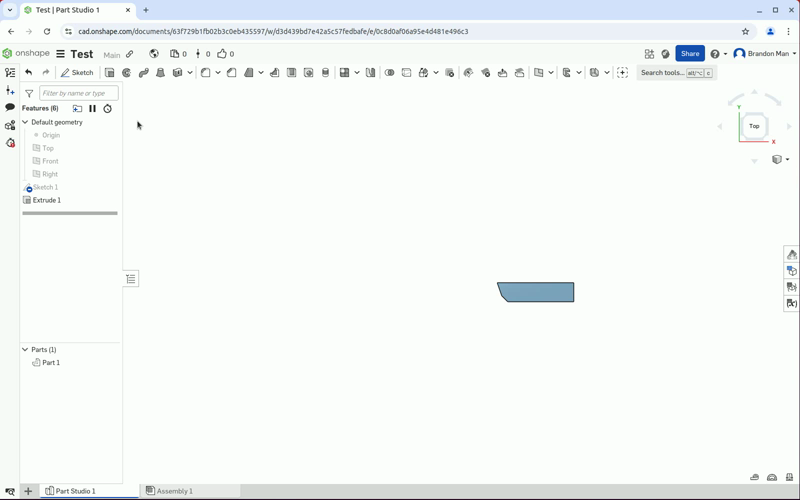
key(shift+h)
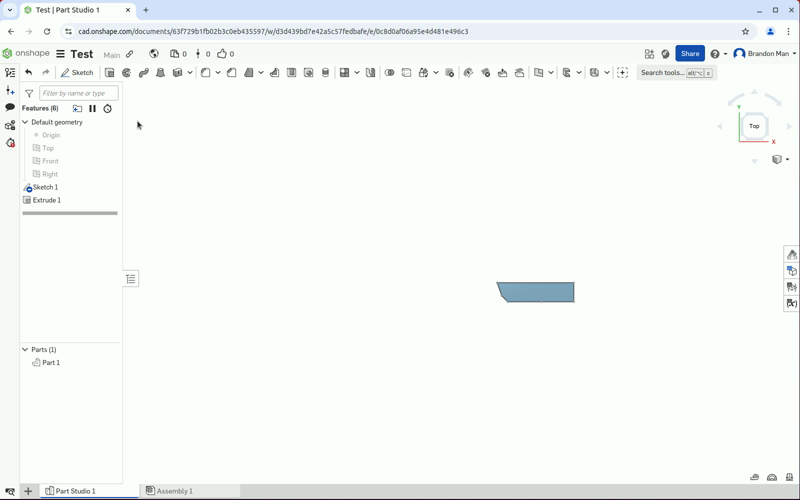
key(shift+h)
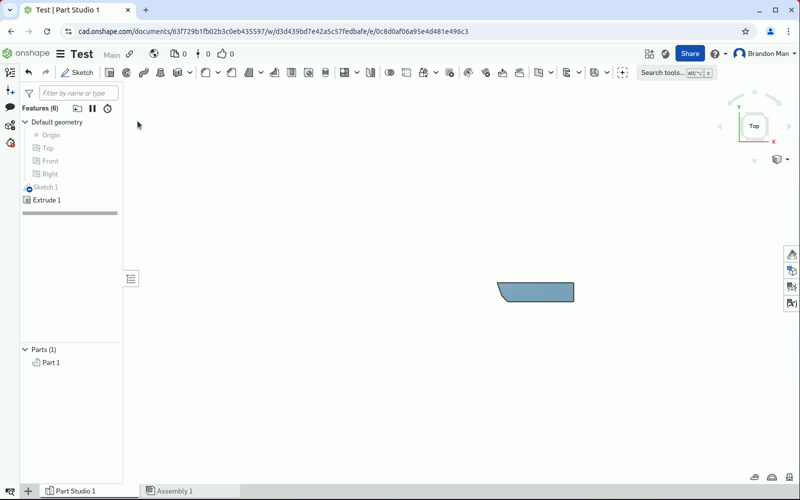
mouse_move(73, 189)
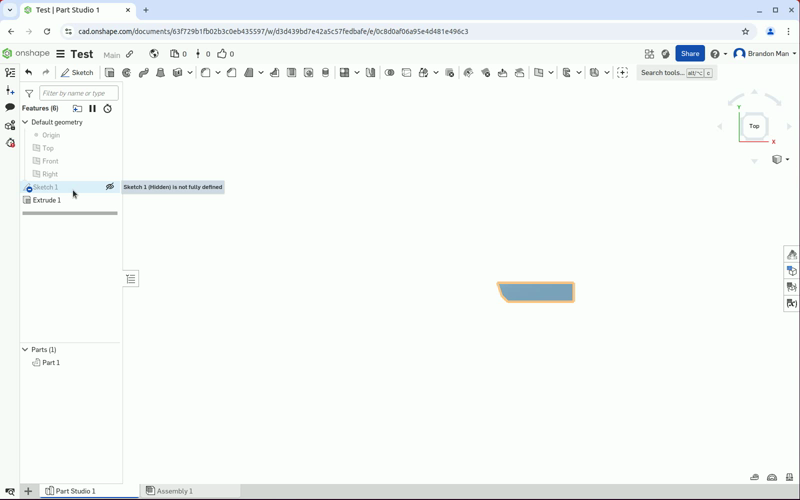
click(73, 189)
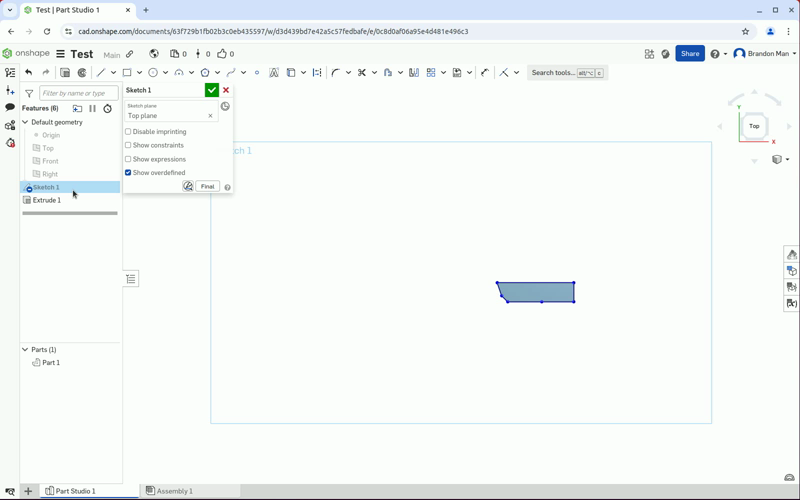
mouse_move(229, 92)
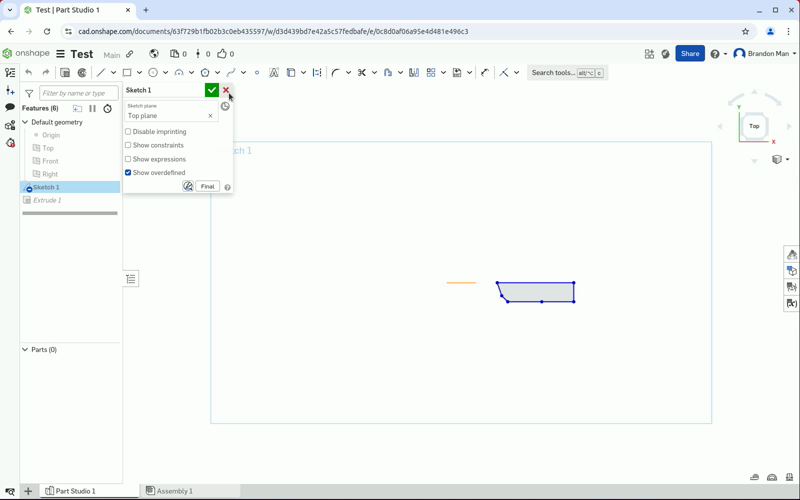
click(229, 92)
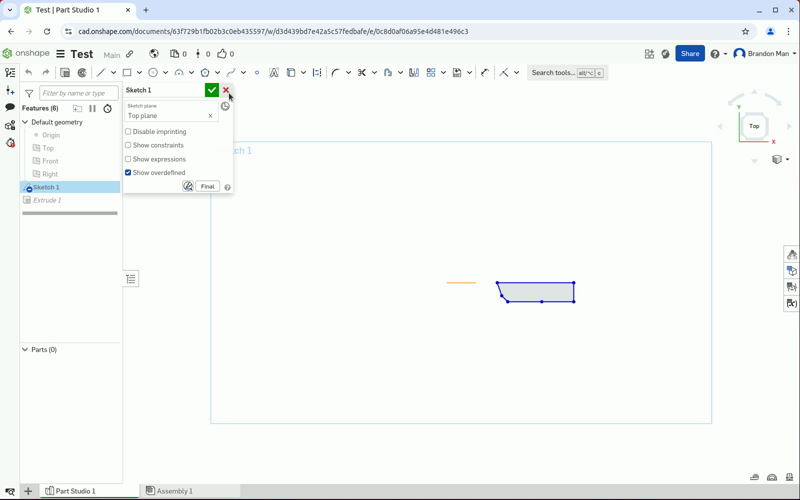
key(shift+s)
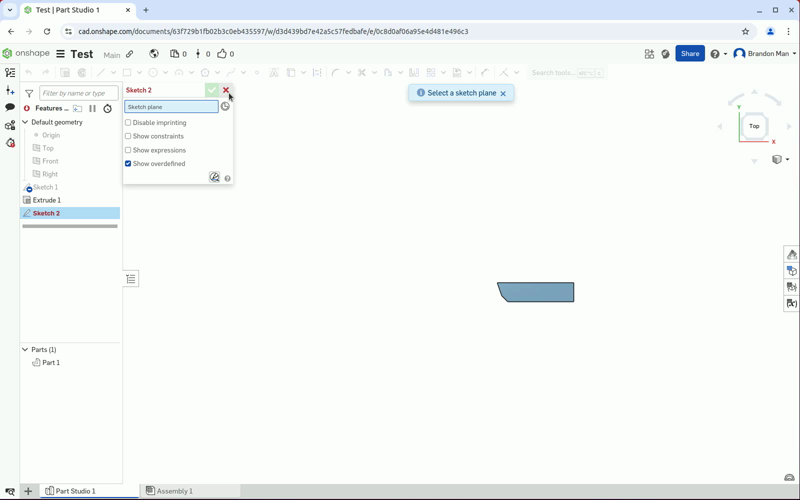
mouse_move(73, 150)
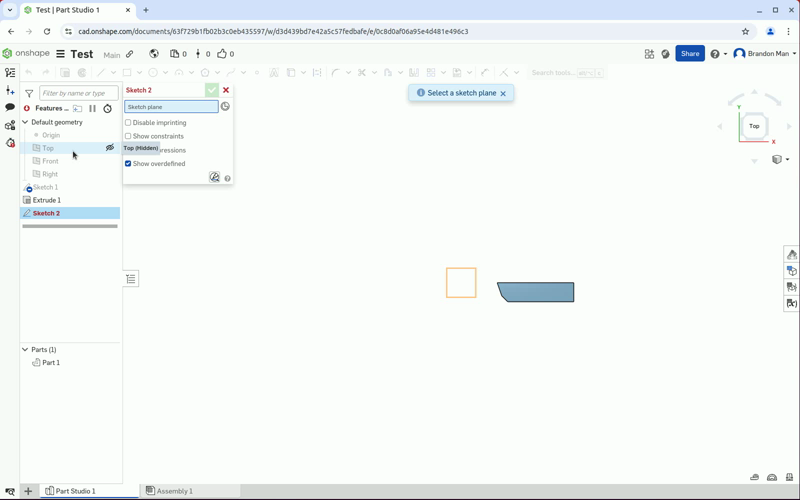
click(73, 150)
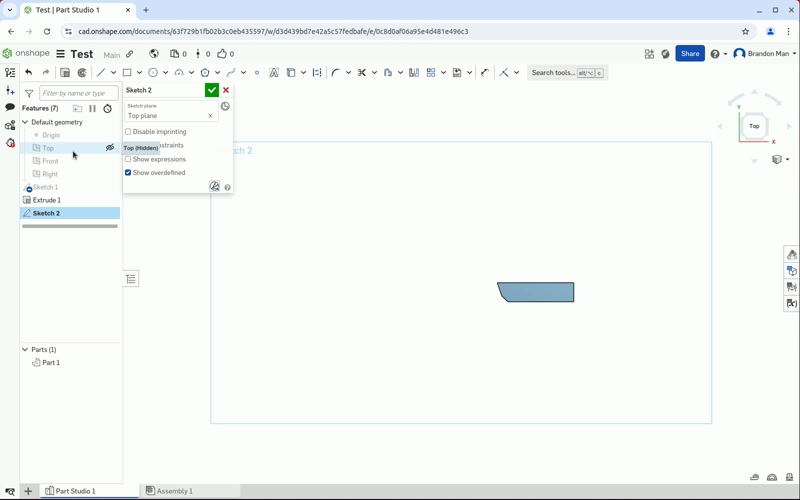
mouse_move(73, 352)
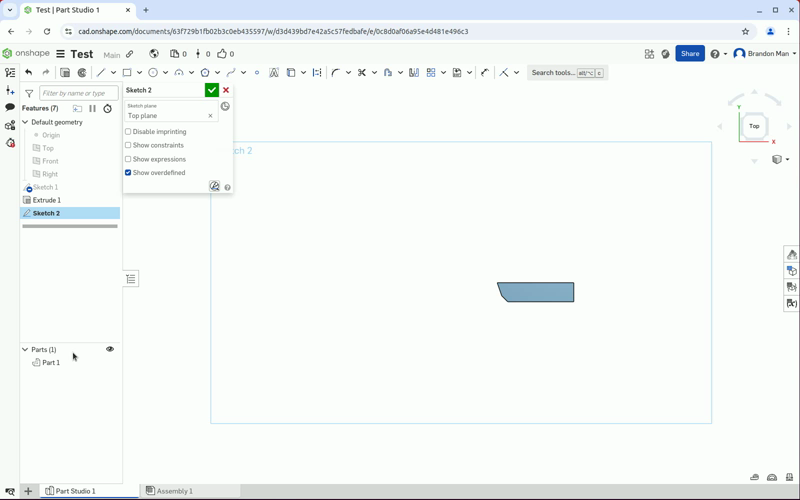
key(y)
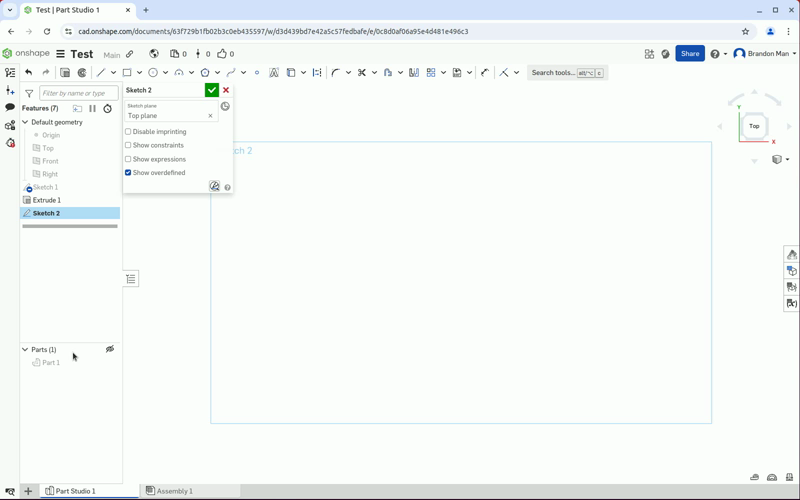
key(l)
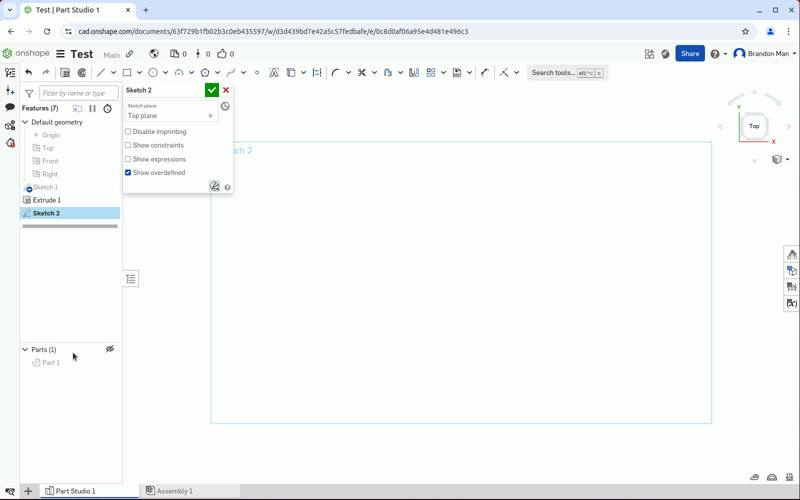
key_down(shift)
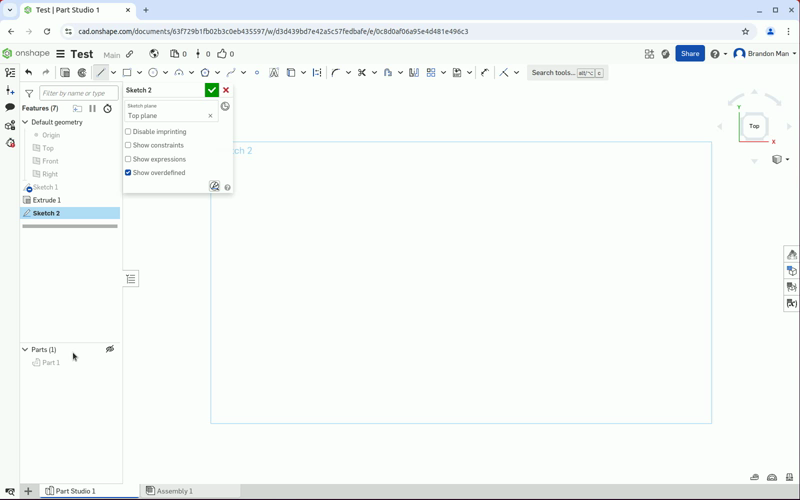
mouse_move(460, 319)
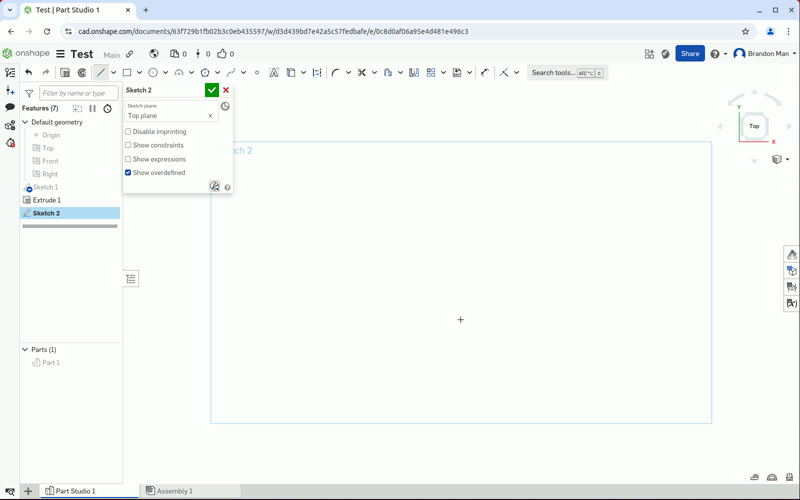
click(460, 319)
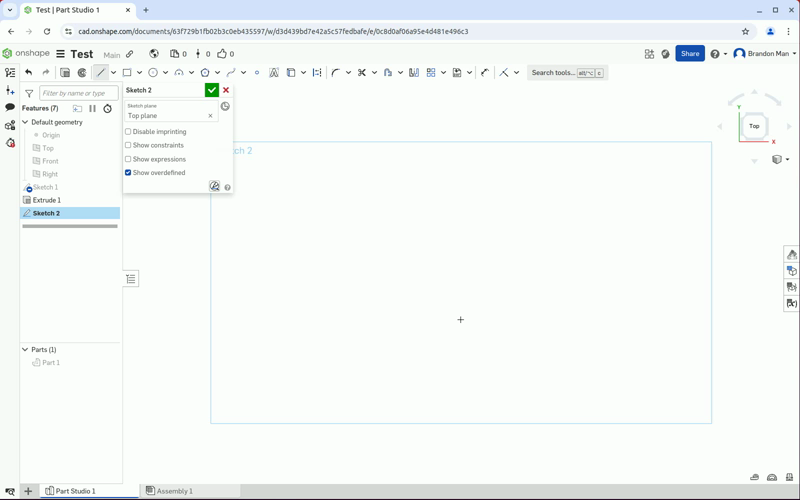
key_up(shift)
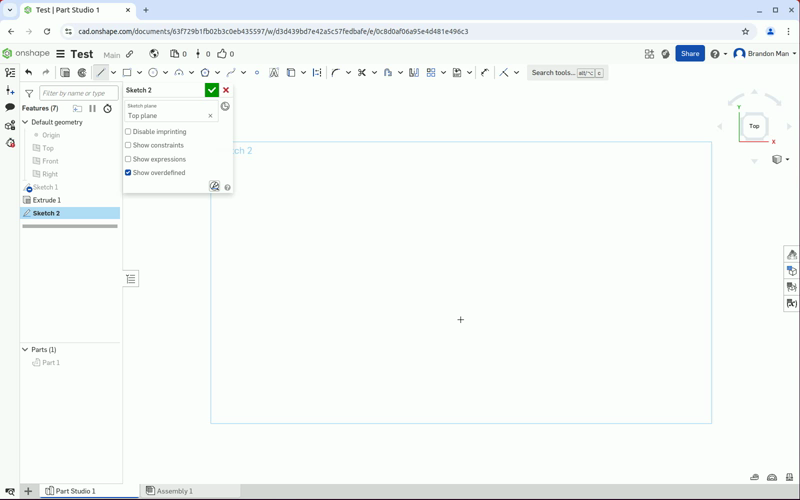
key_down(shift)
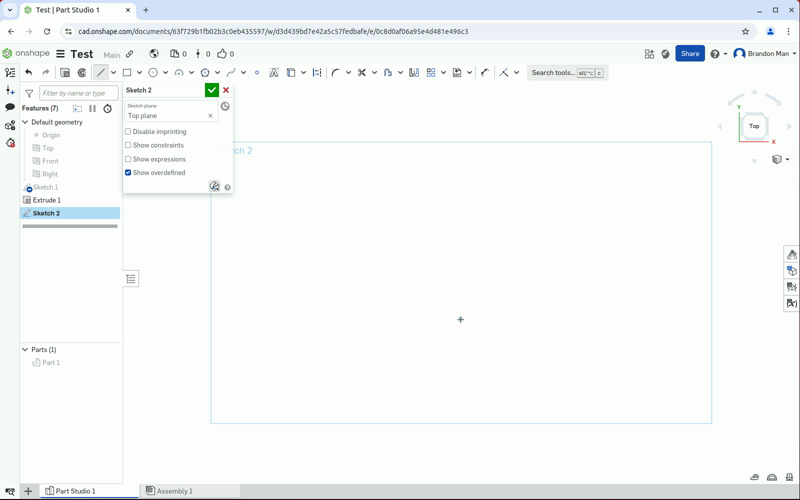
mouse_move(490, 319)
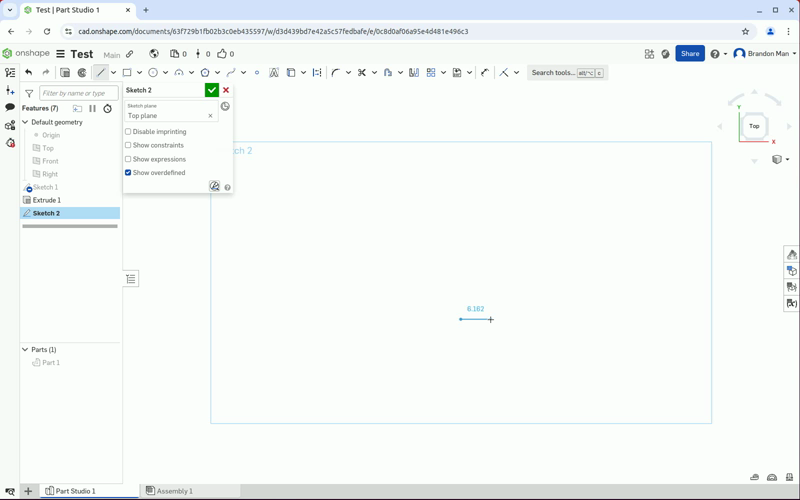
mouse_move(474, 324)
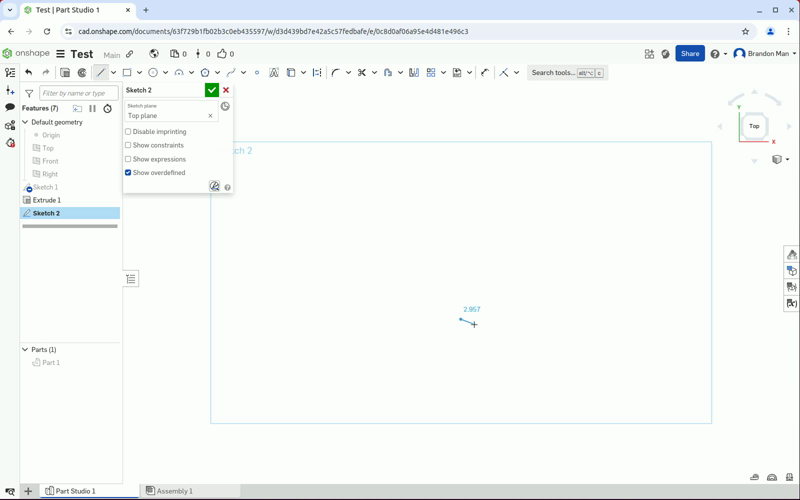
click(474, 324)
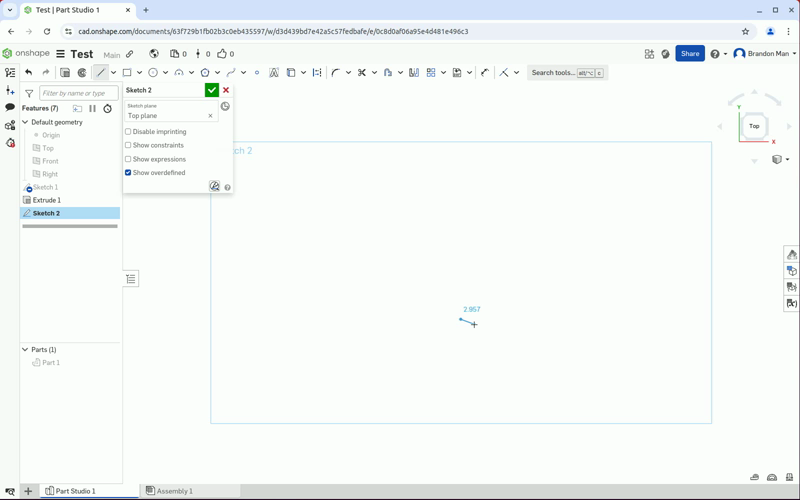
key_up(shift)
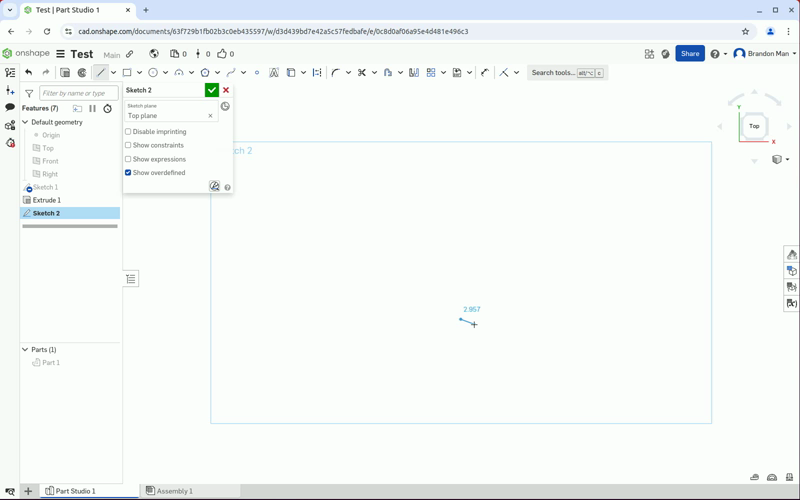
key_down(shift)
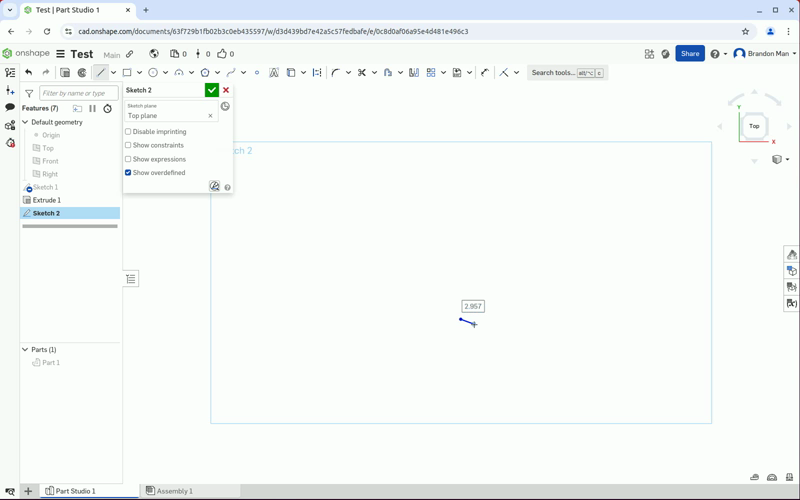
mouse_move(504, 324)
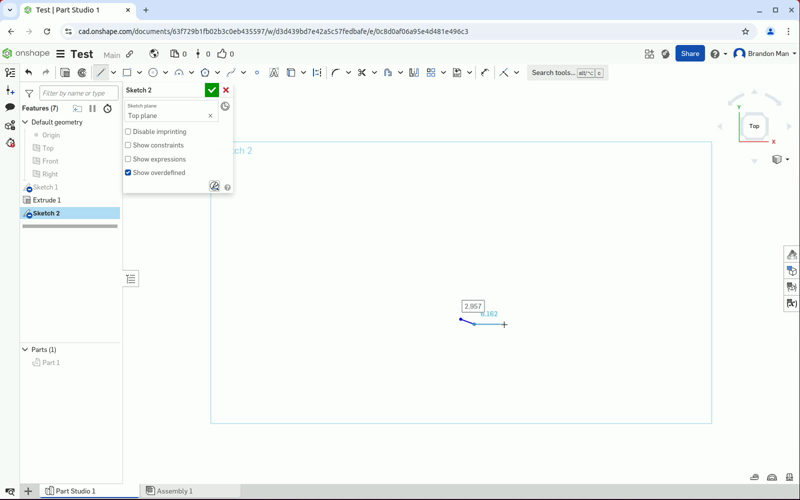
mouse_move(502, 295)
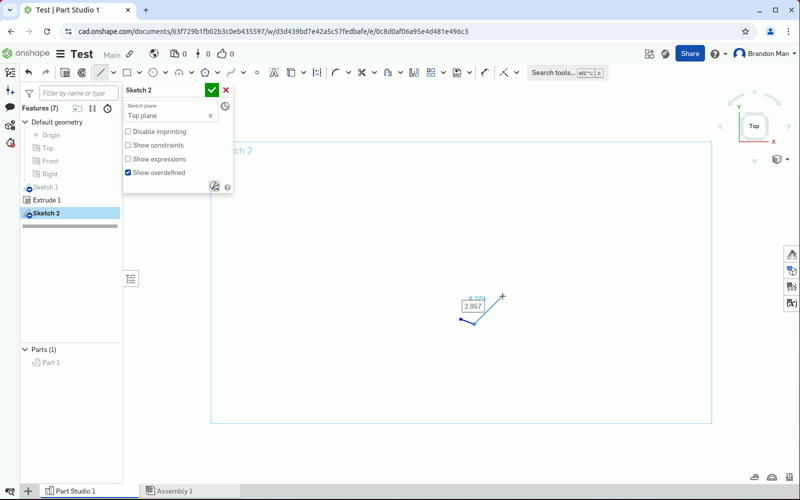
click(502, 295)
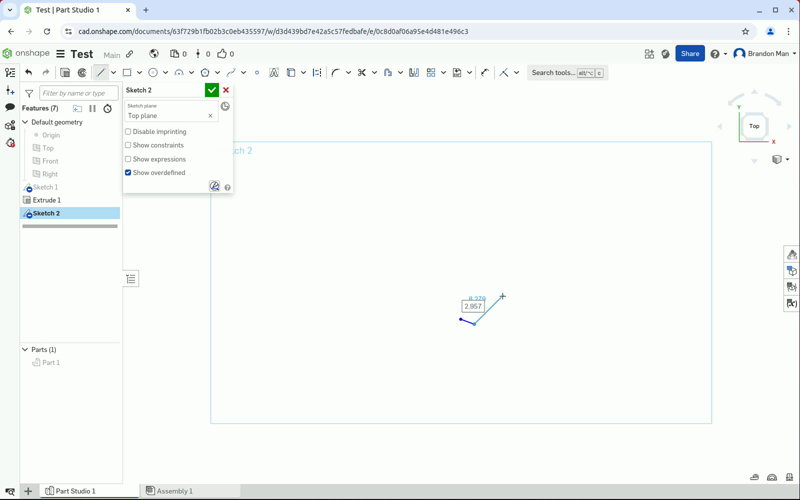
key_up(shift)
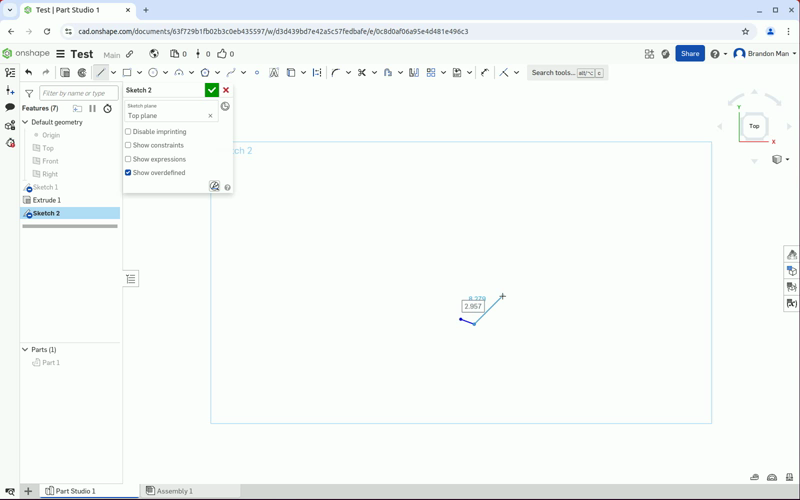
key_down(shift)
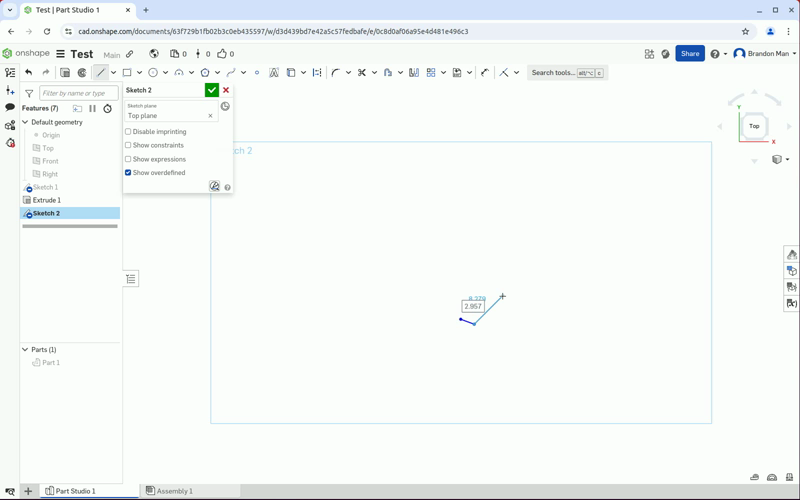
mouse_move(532, 295)
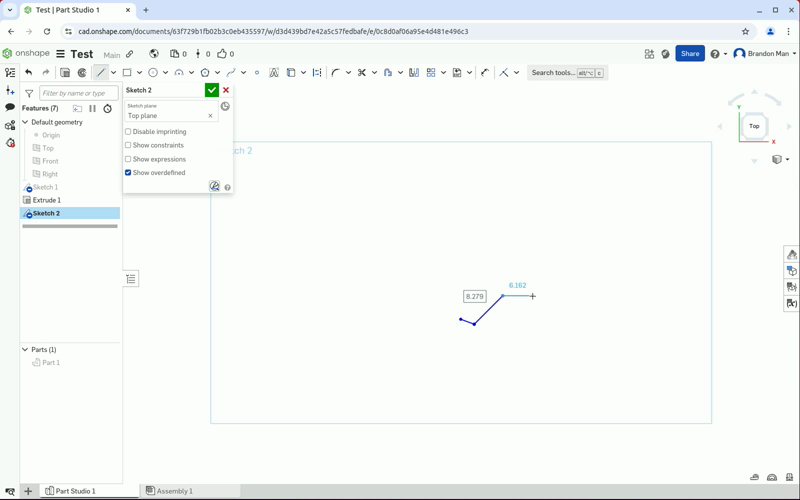
mouse_move(497, 282)
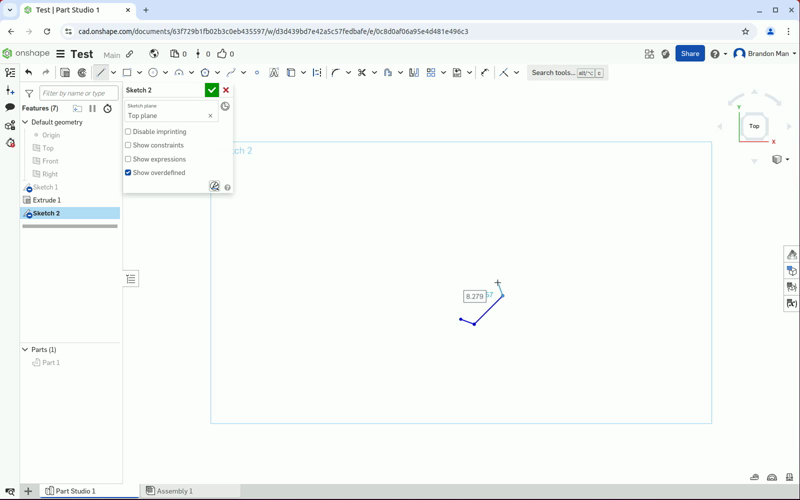
click(497, 282)
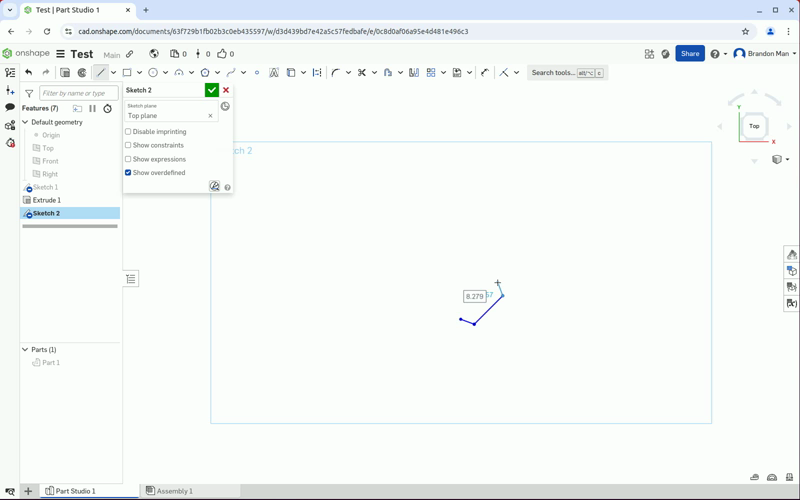
key_up(shift)
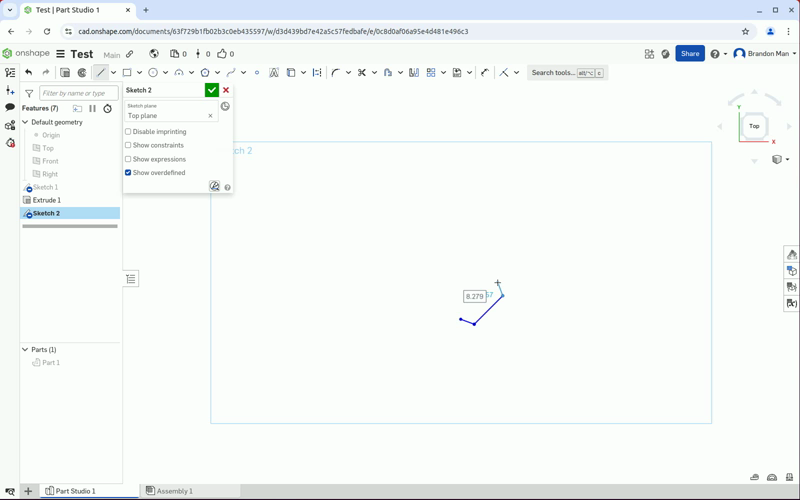
key_down(shift)
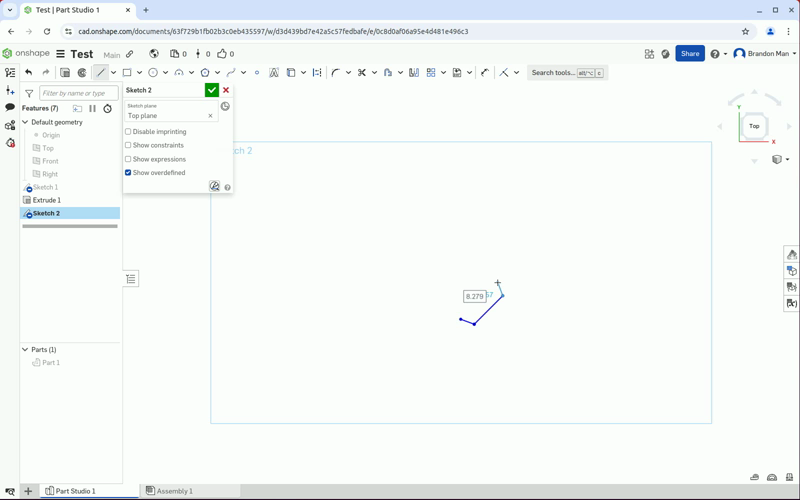
mouse_move(527, 282)
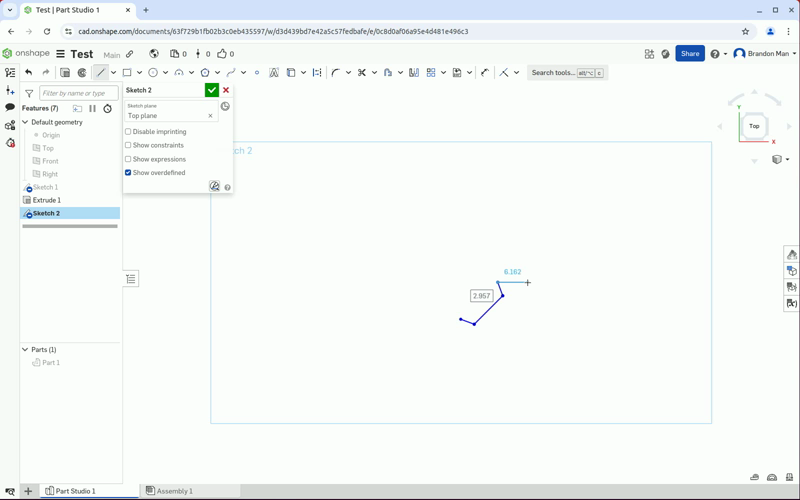
mouse_move(480, 282)
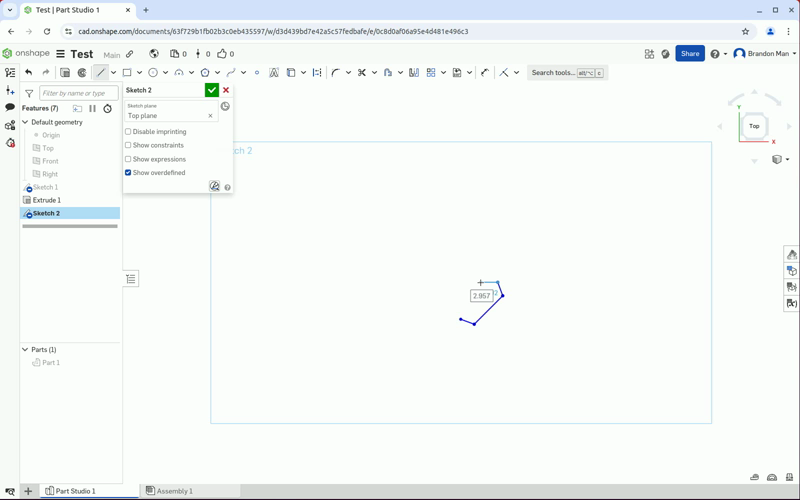
click(480, 282)
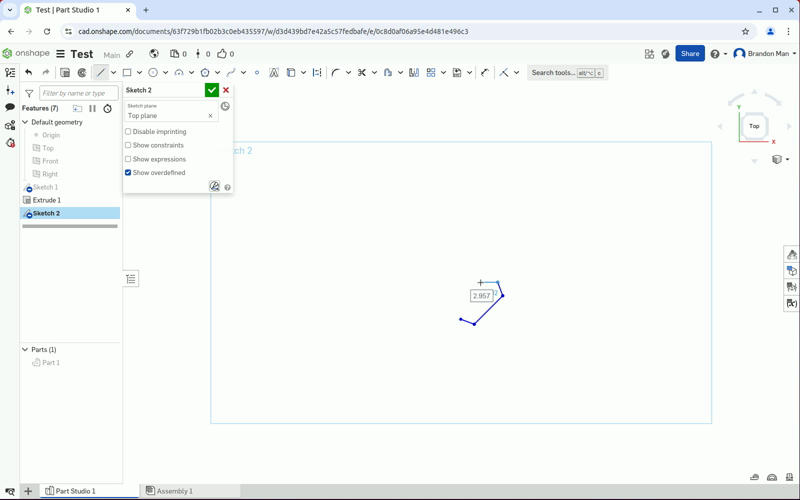
key_up(shift)
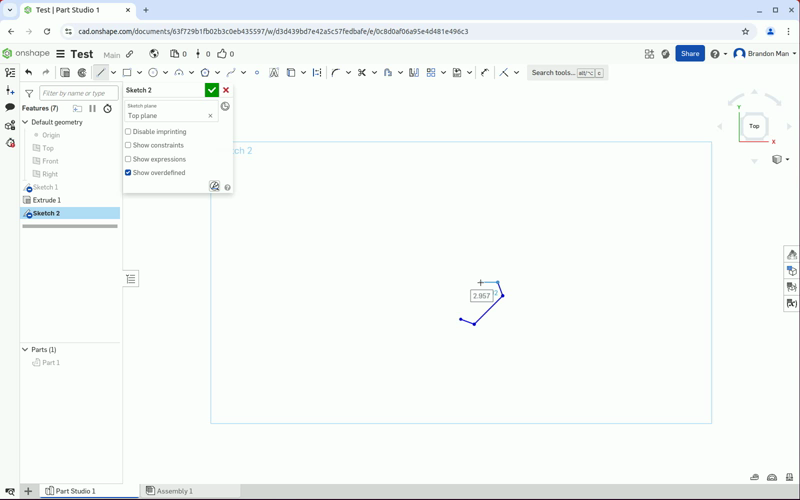
key_down(shift)
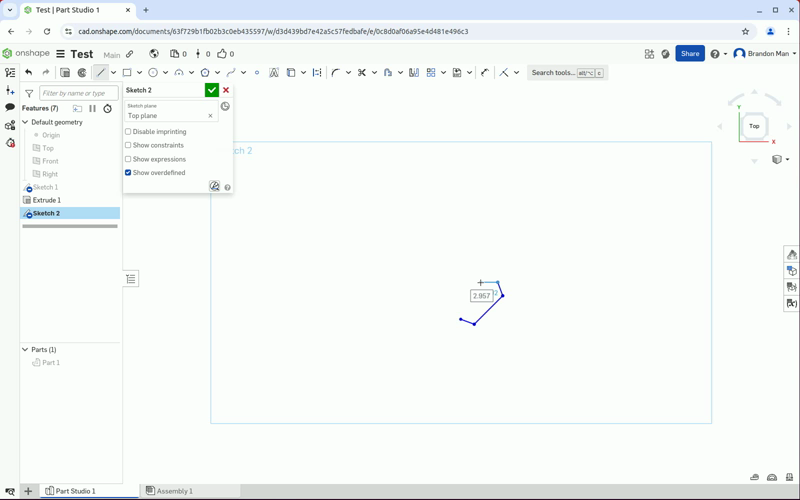
mouse_move(510, 282)
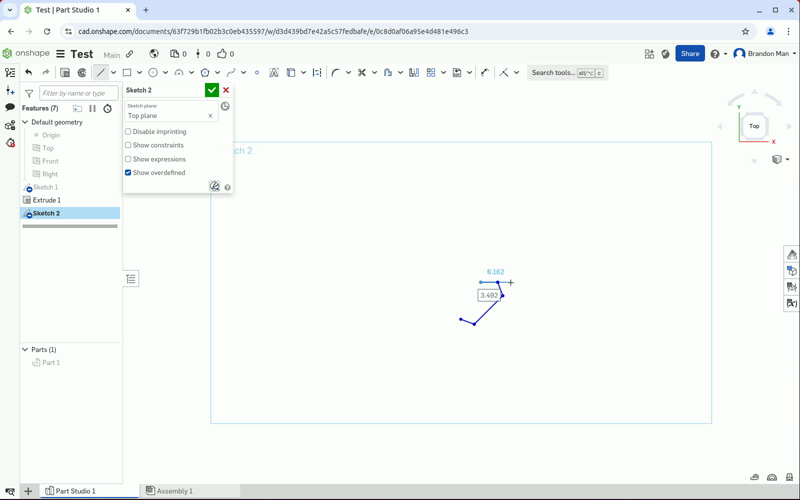
mouse_move(460, 302)
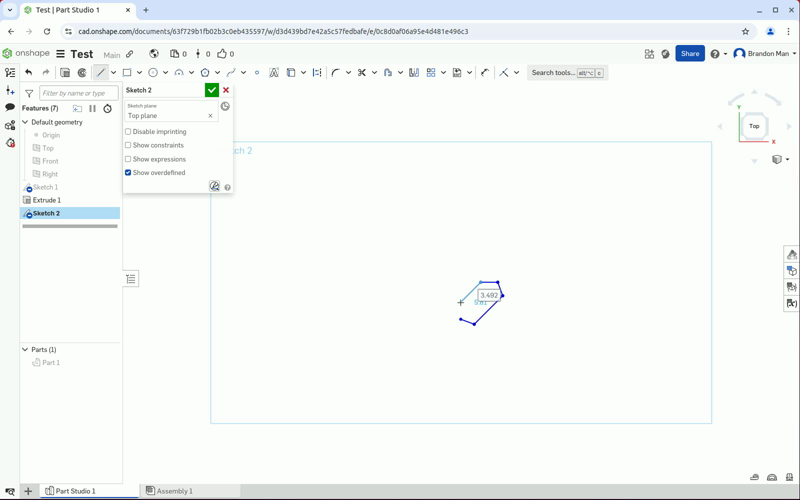
click(460, 302)
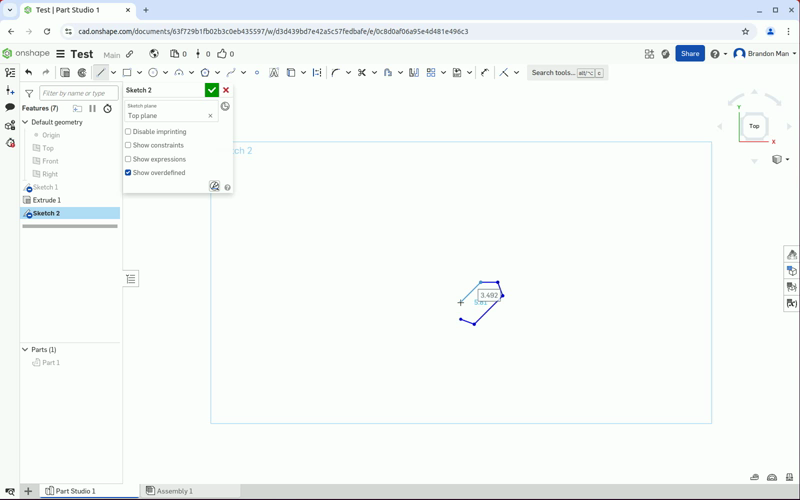
key_up(shift)
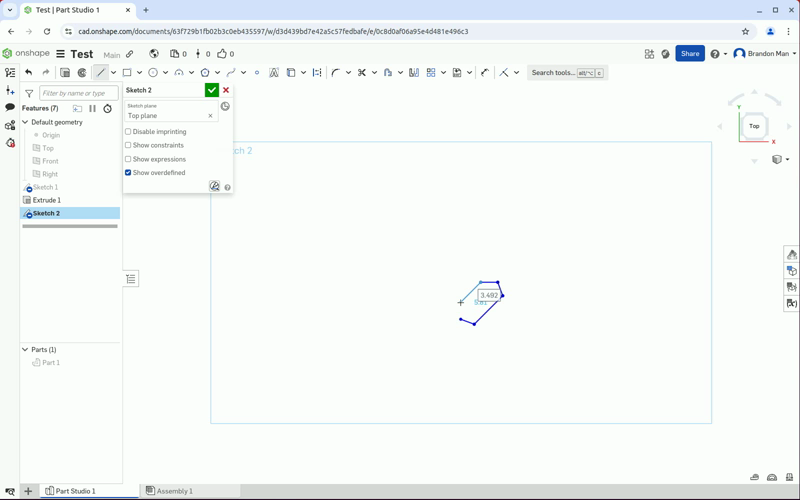
mouse_move(490, 302)
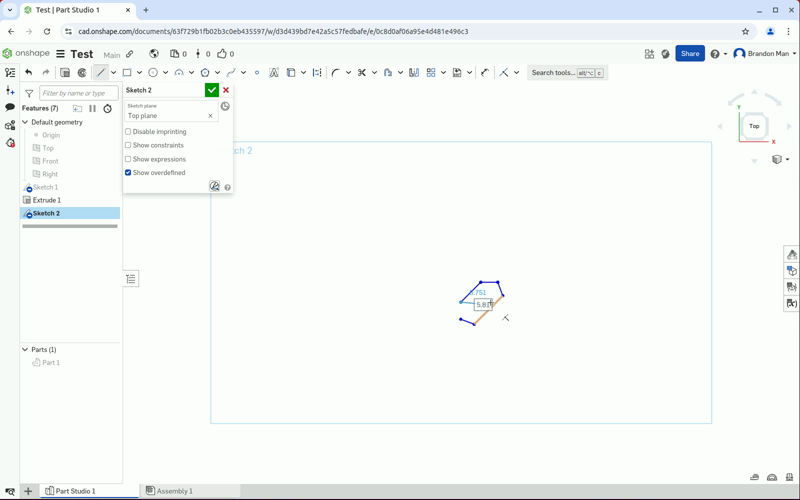
key_down(shift)
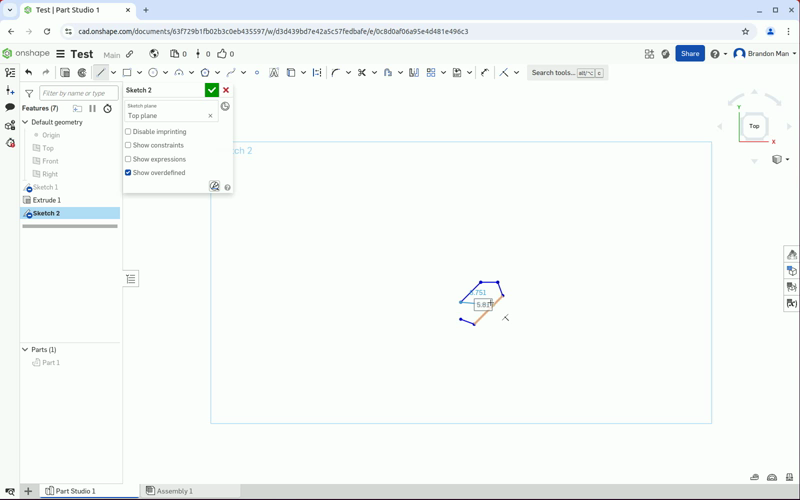
mouse_move(460, 319)
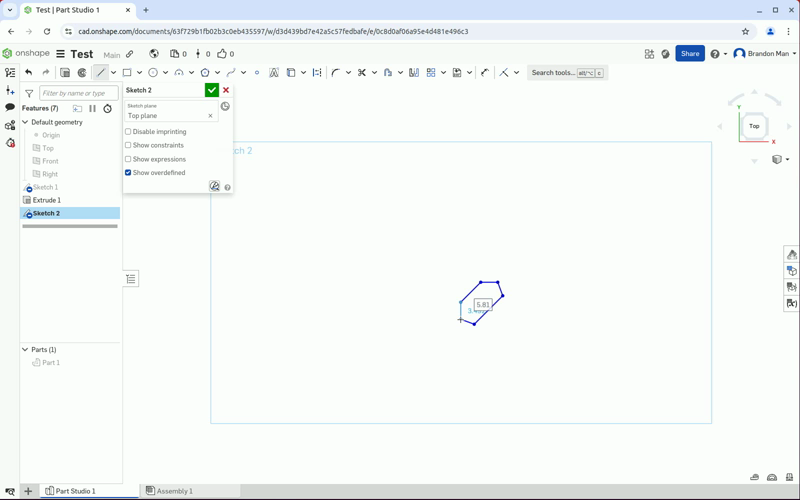
key_up(shift)
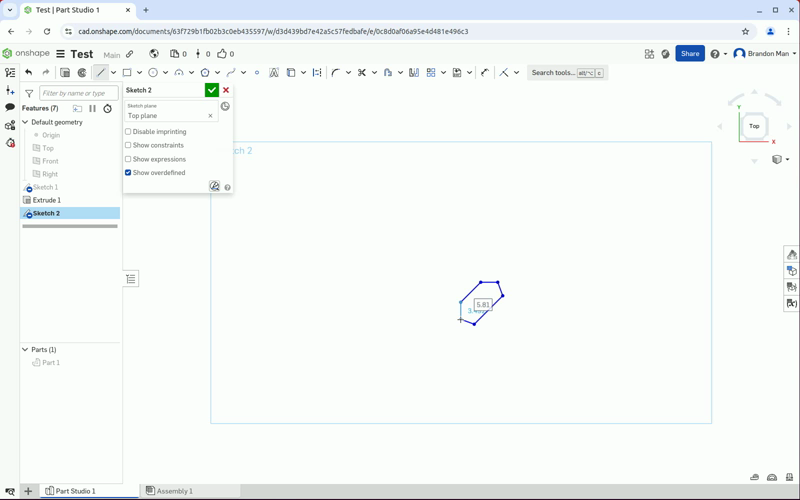
click(460, 319)
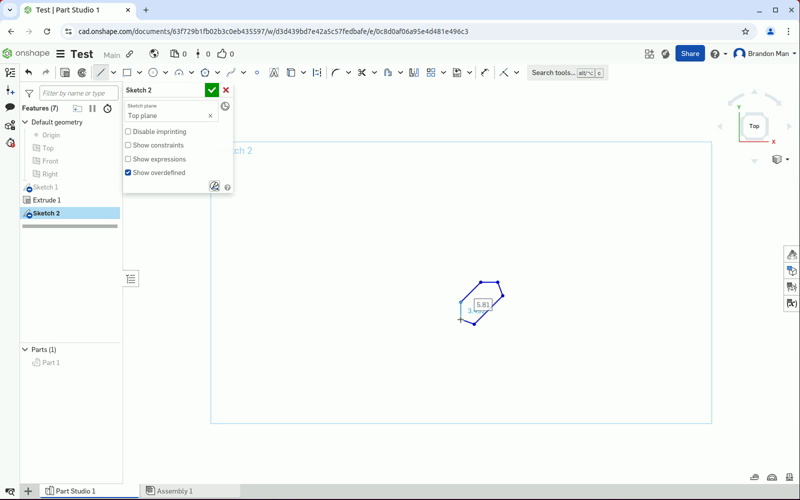
key(esc)
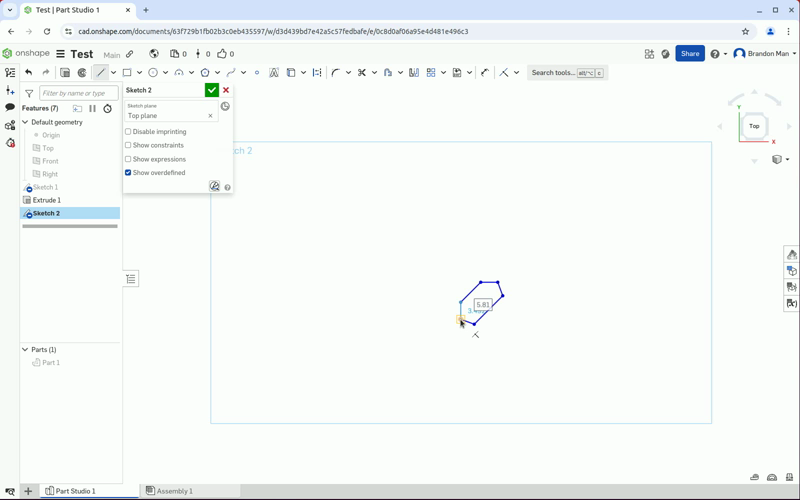
mouse_move(479, 288)
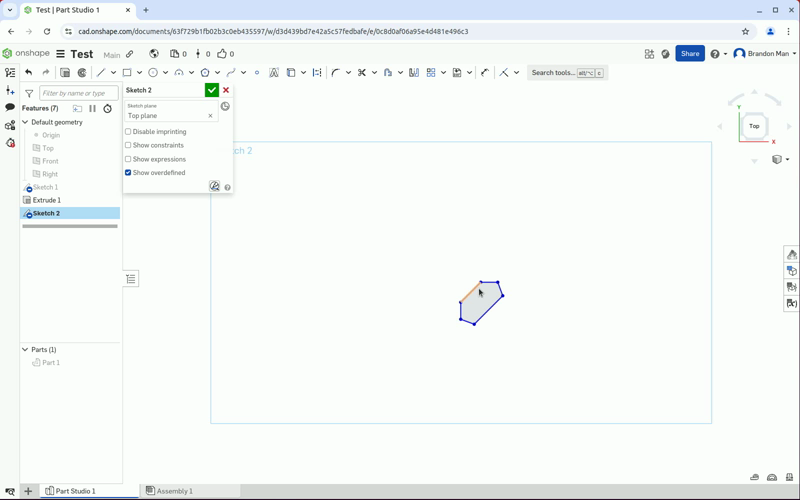
scroll(6)
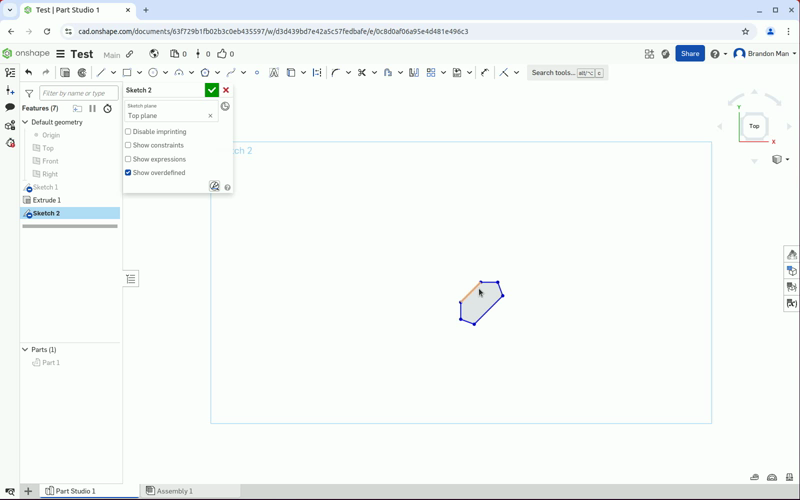
scroll(6)
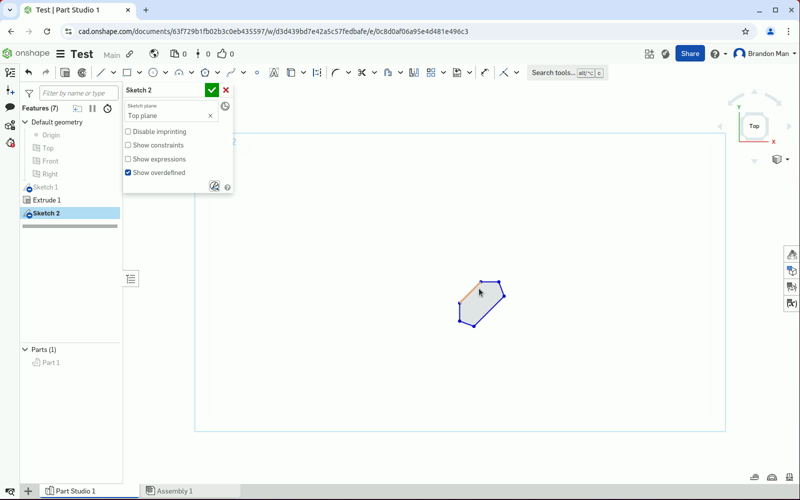
scroll(6)
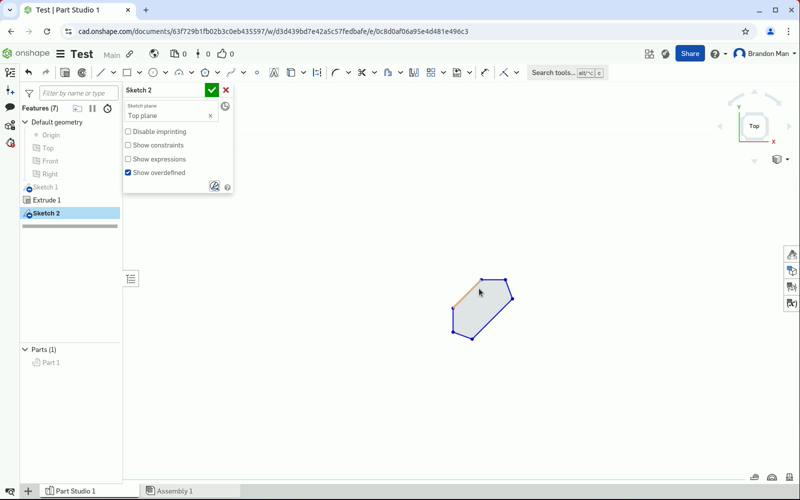
scroll(6)
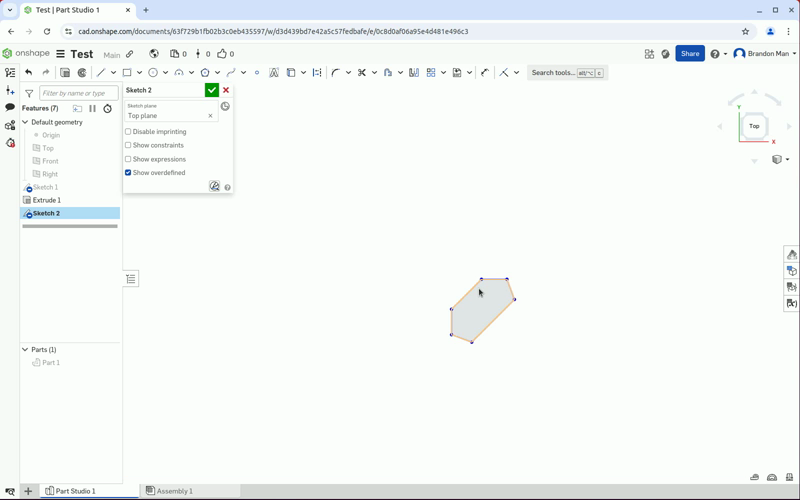
scroll(6)
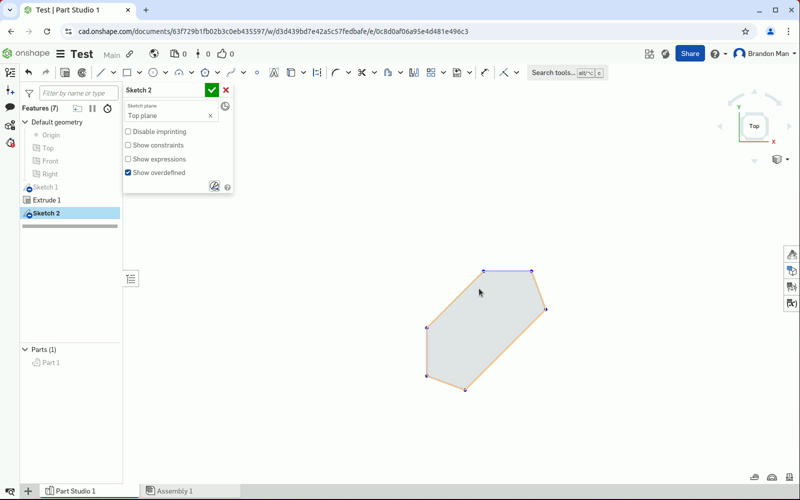
scroll(6)
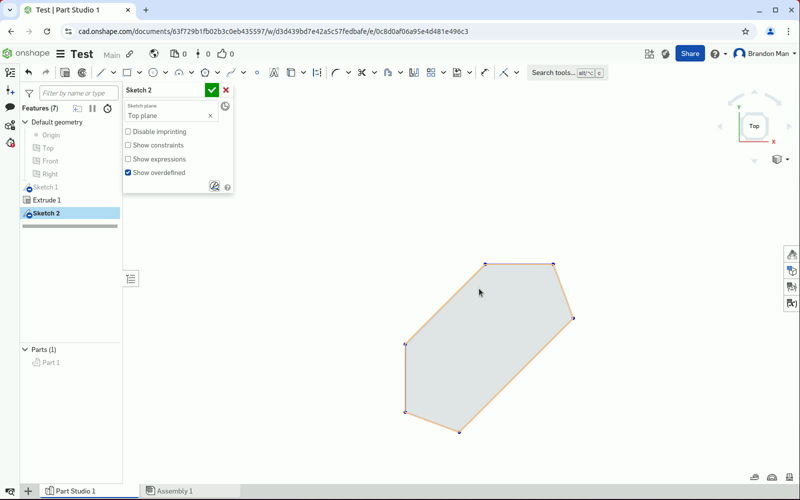
scroll(6)
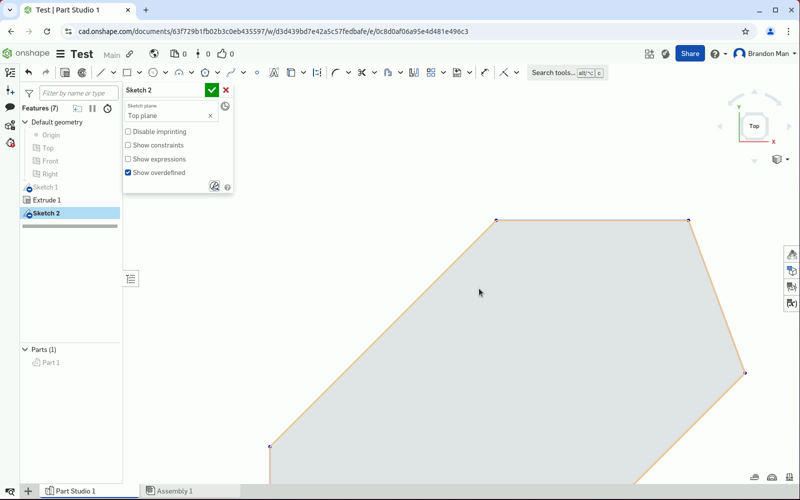
click(479, 288)
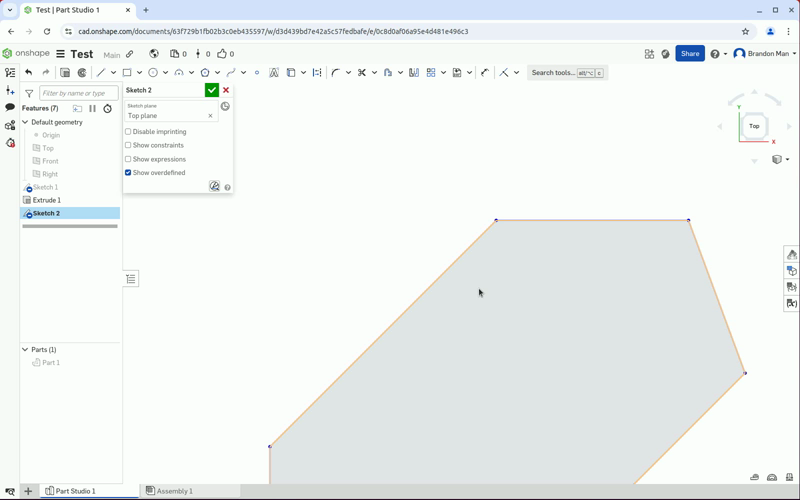
scroll(-6)
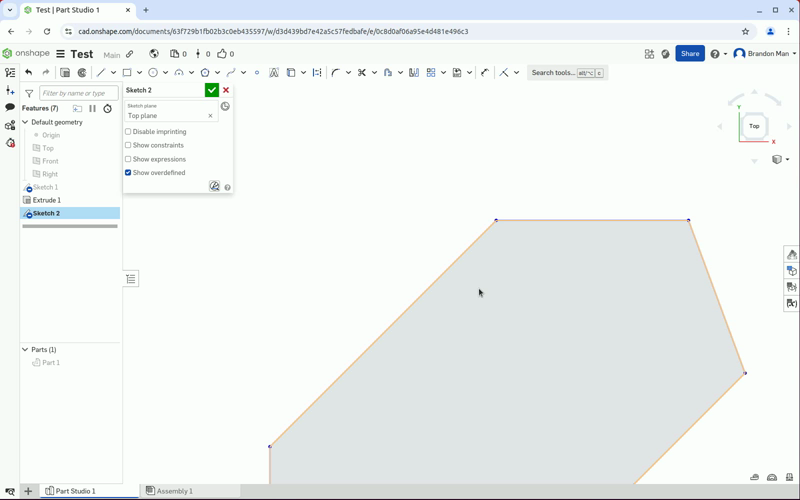
scroll(-6)
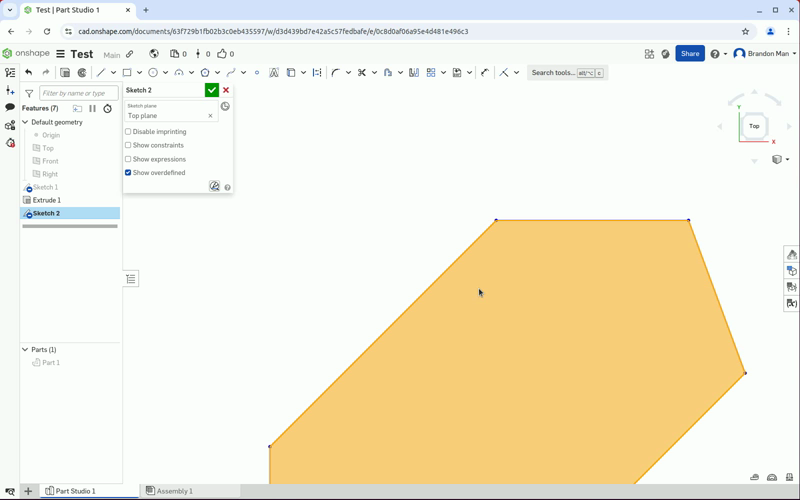
scroll(-6)
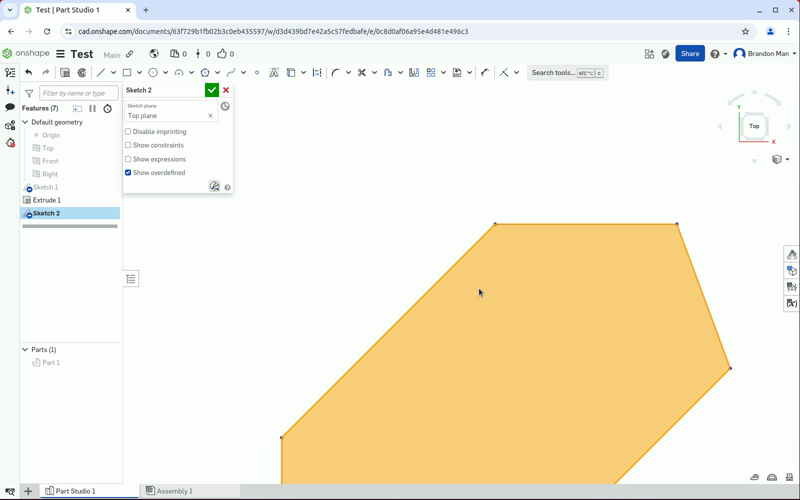
scroll(-6)
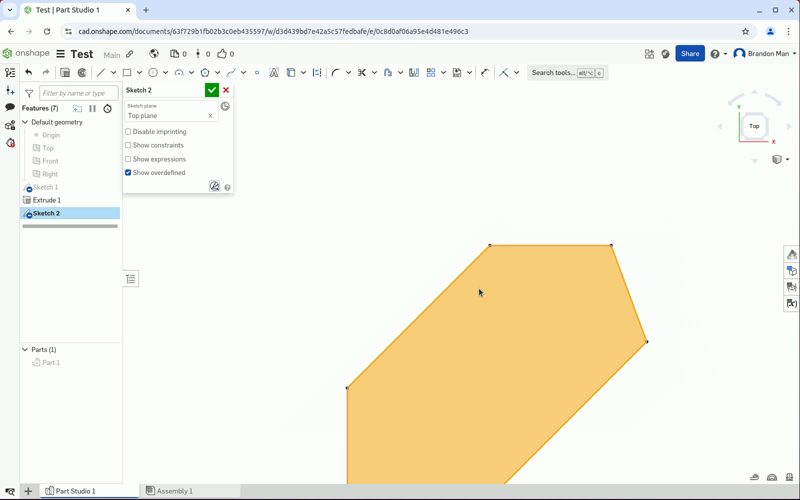
scroll(-6)
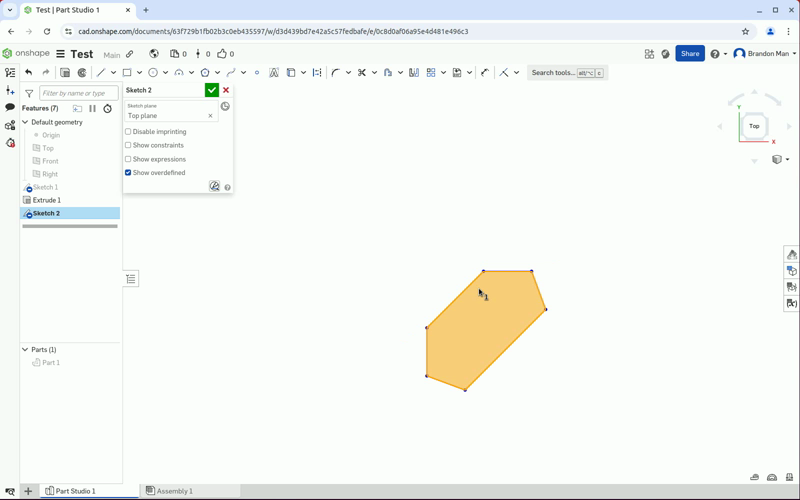
scroll(-6)
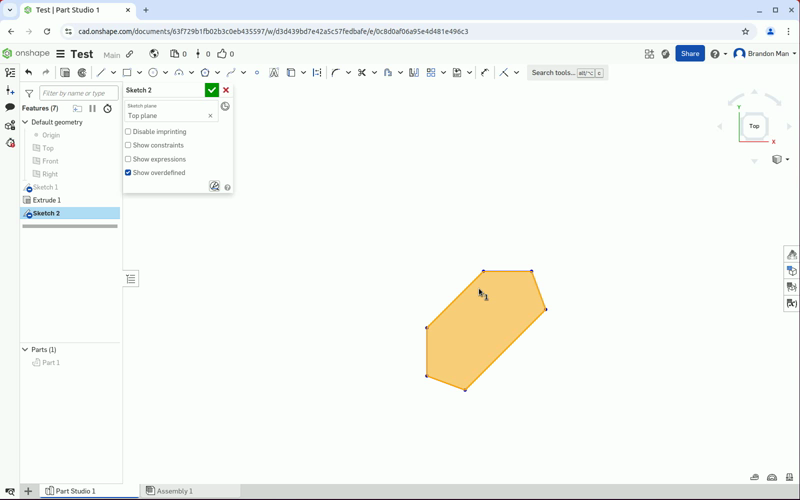
scroll(-6)
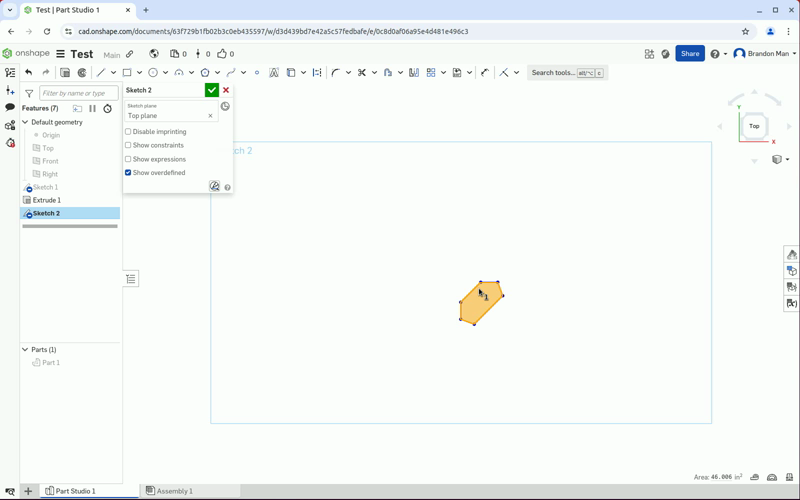
mouse_move(73, 352)
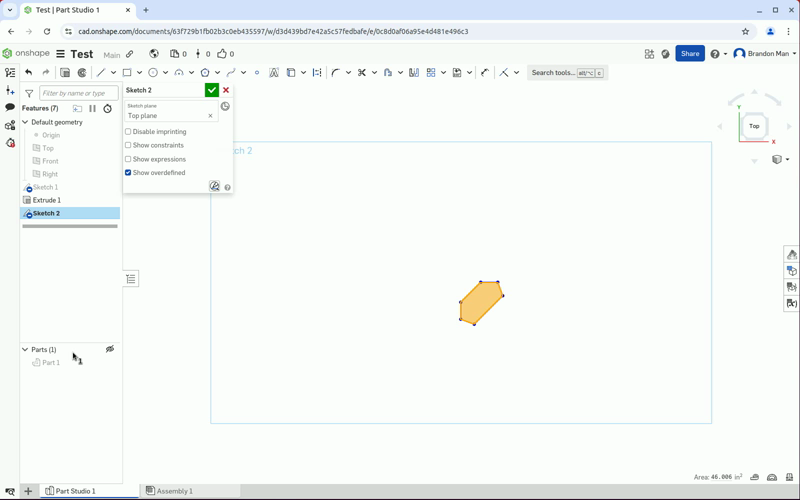
key(shift+y)
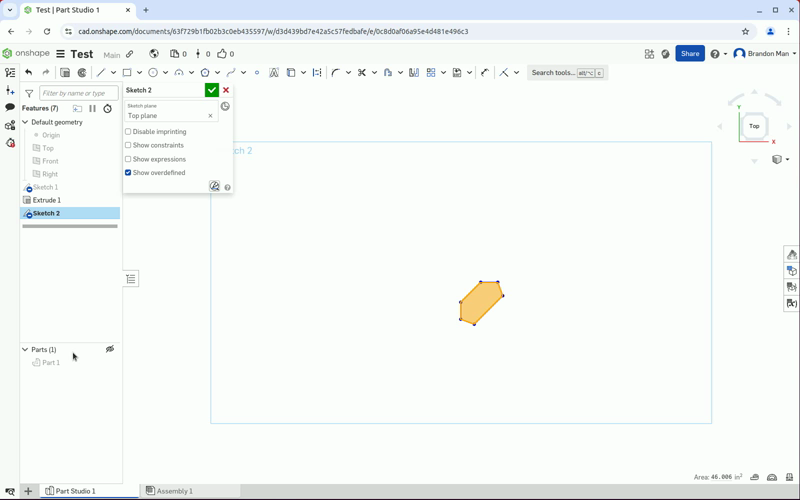
key(shift+e)
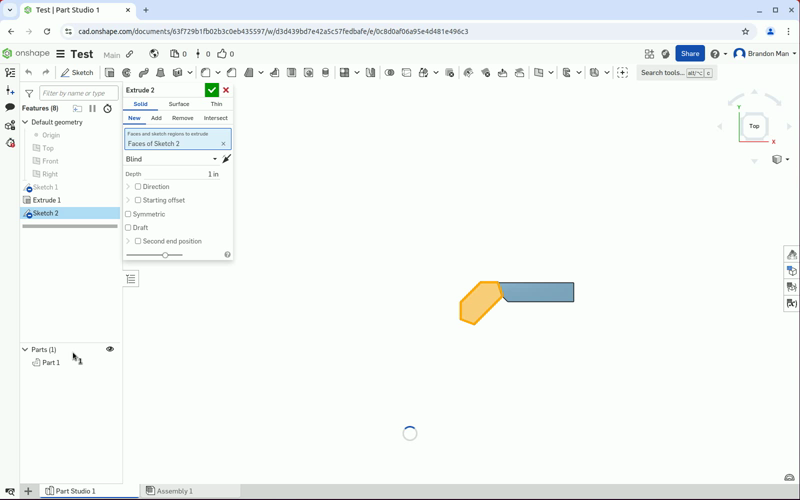
mouse_move(143, 106)
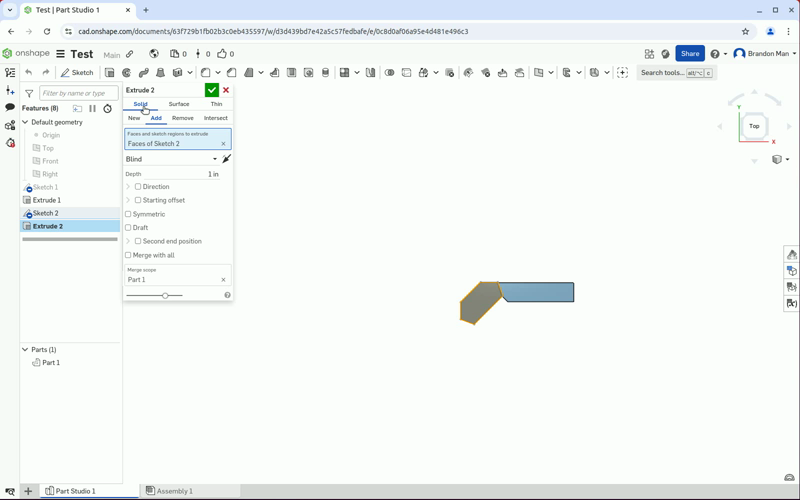
click(143, 106)
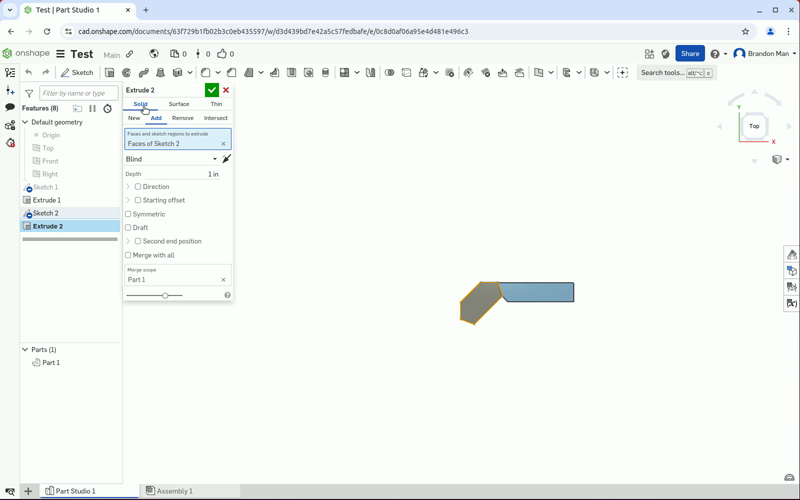
mouse_move(137, 120)
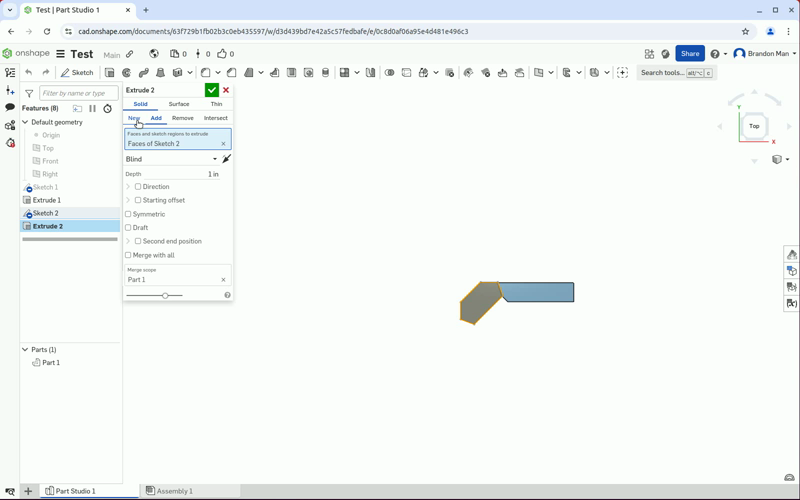
click(137, 120)
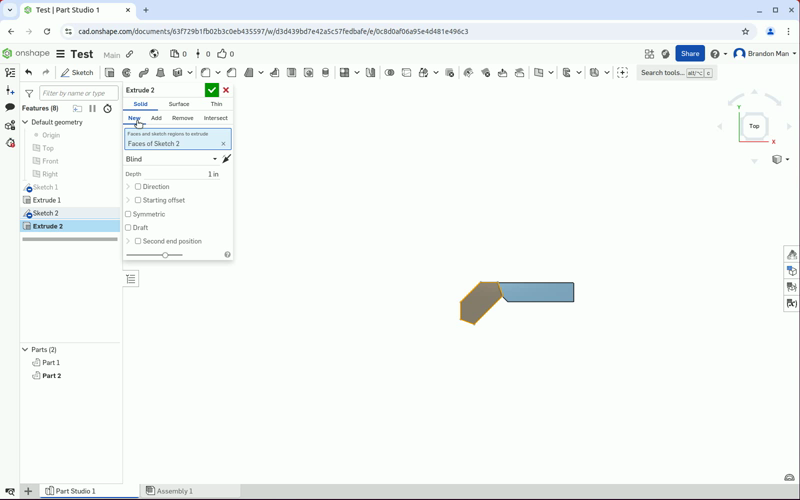
key(tab, 4)
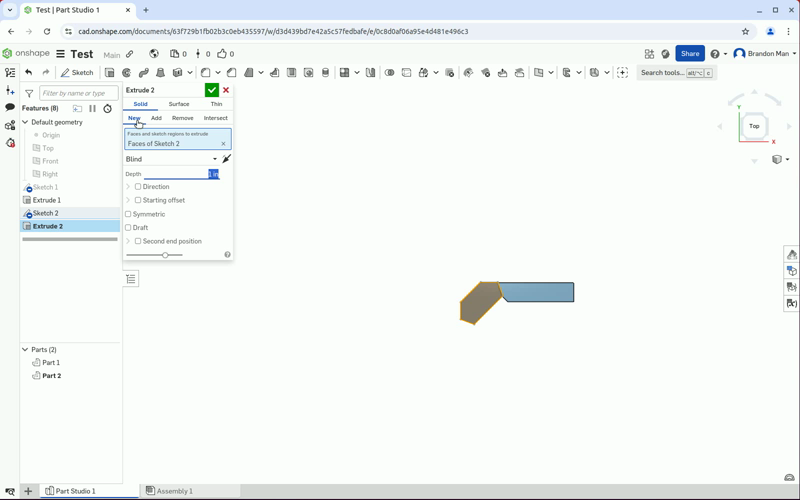
text(0.241)
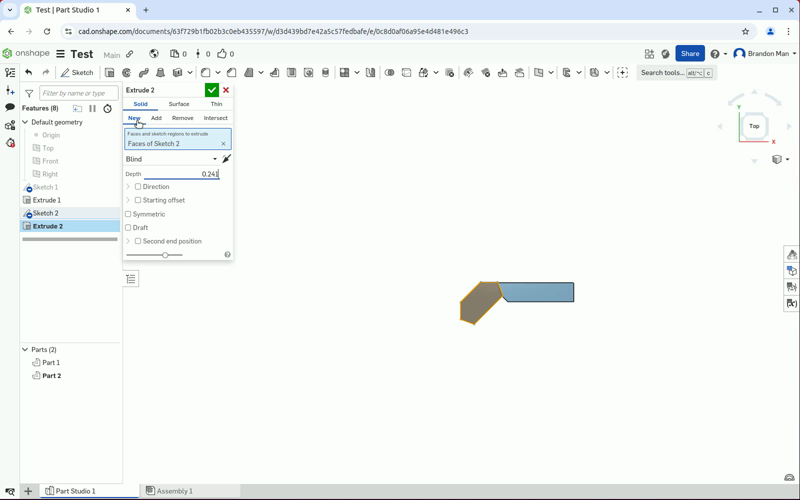
key(enter)
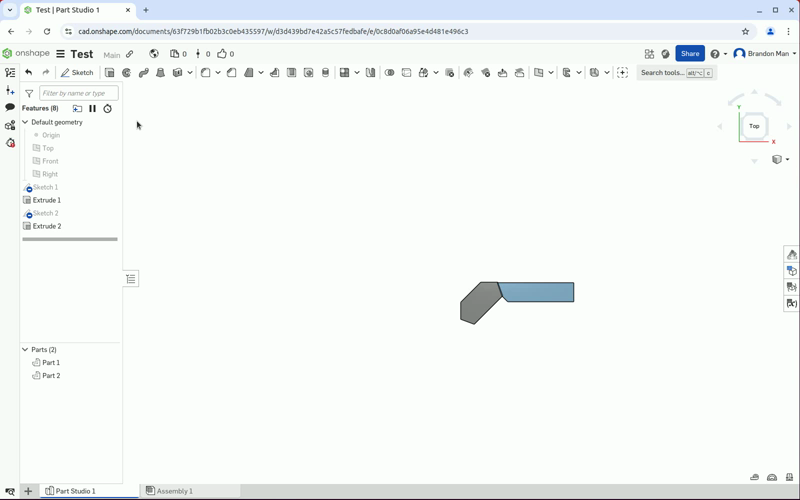
key(shift+h)
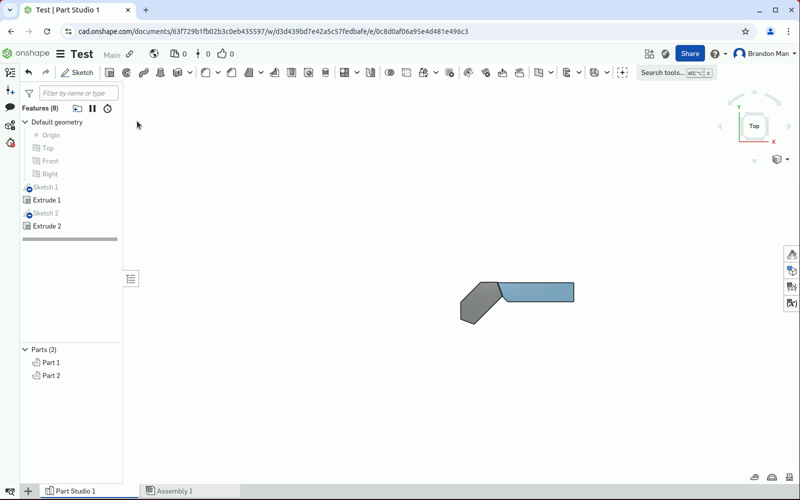
key(shift+h)
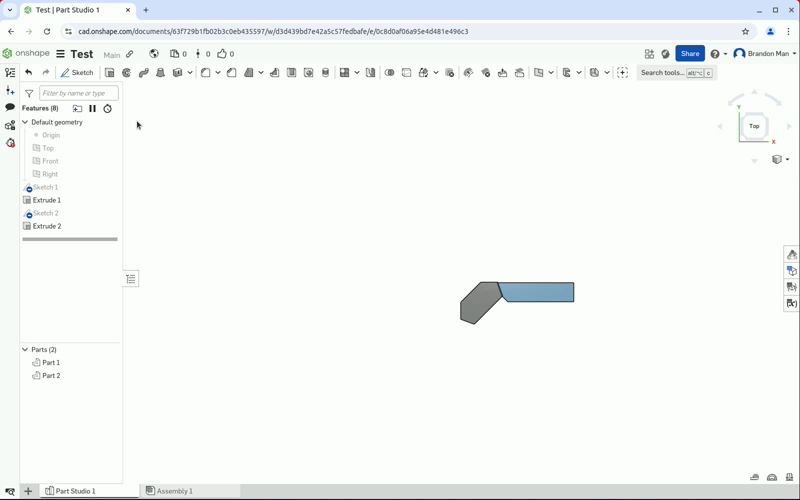
mouse_move(73, 189)
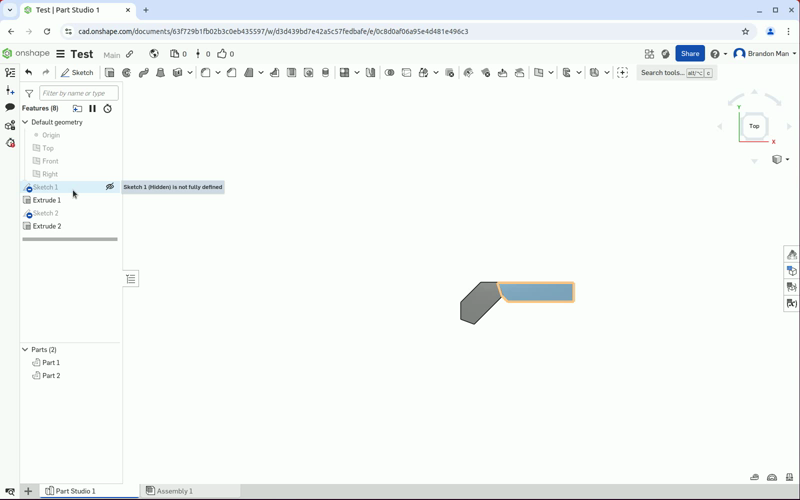
click(73, 189)
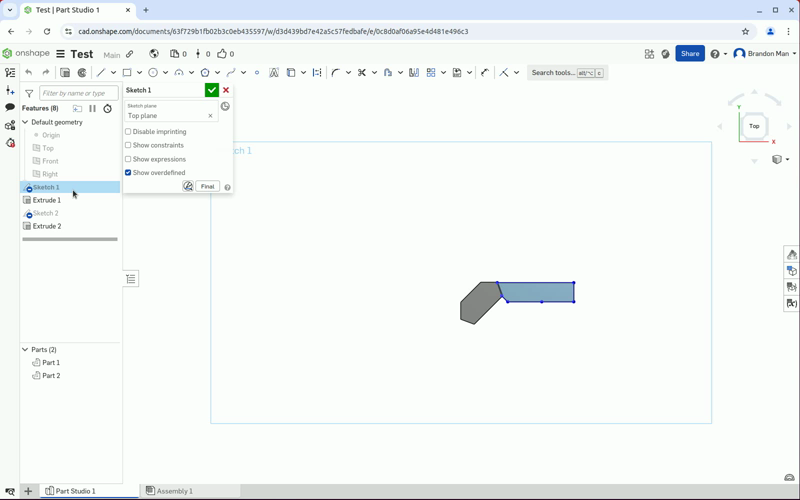
mouse_move(229, 92)
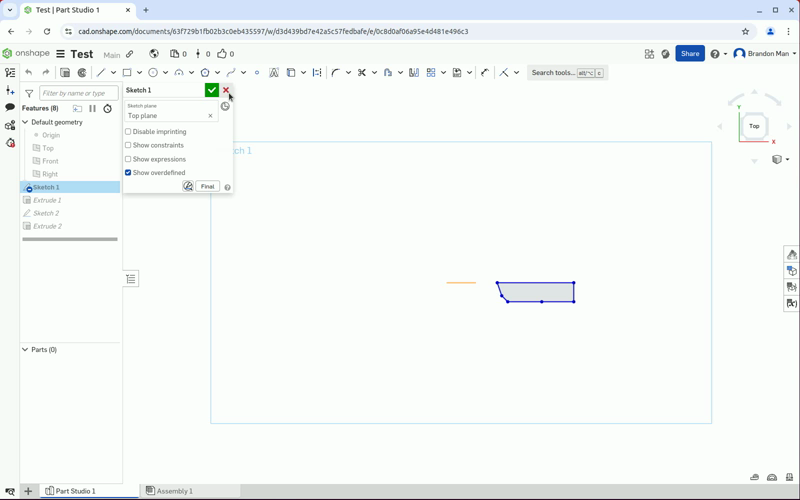
click(229, 92)
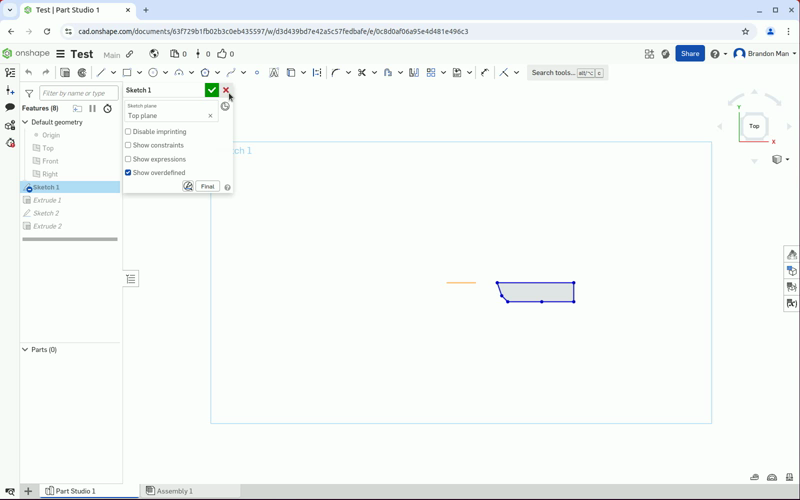
key(shift+s)
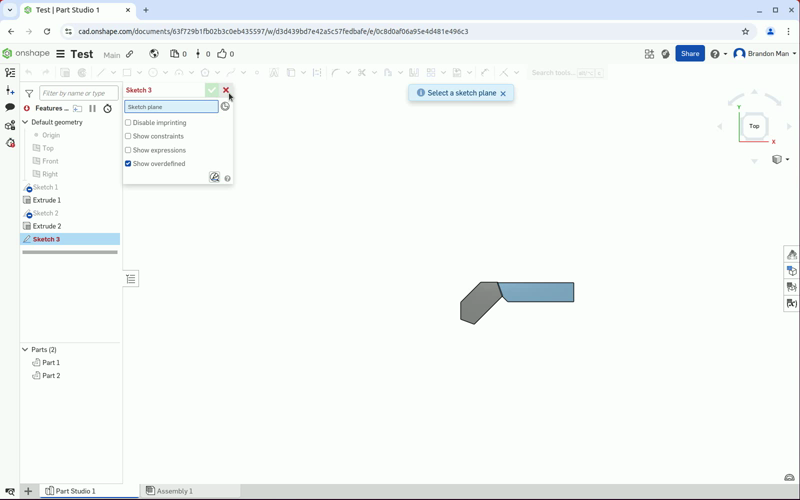
mouse_move(73, 150)
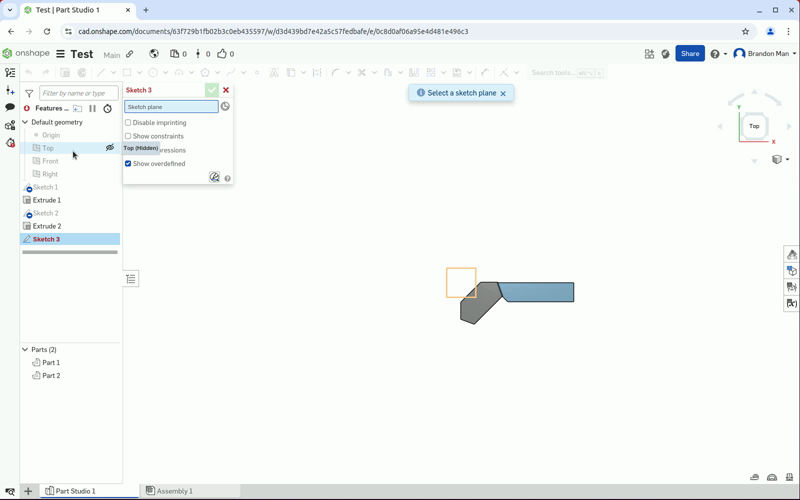
click(73, 150)
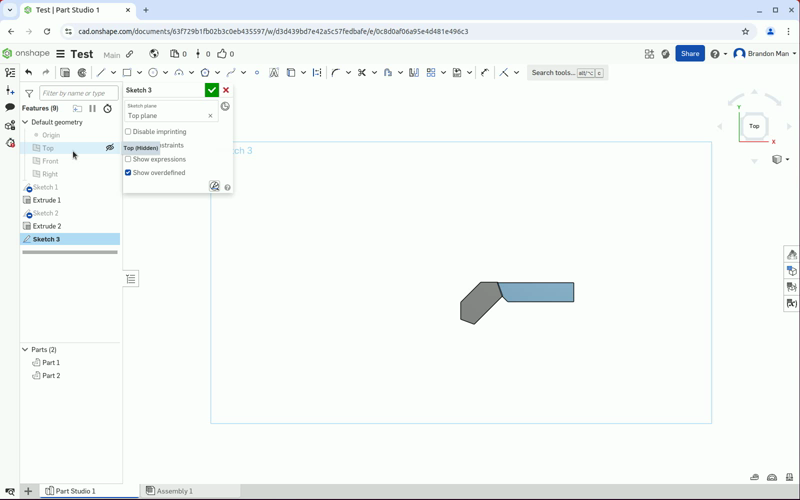
mouse_move(73, 352)
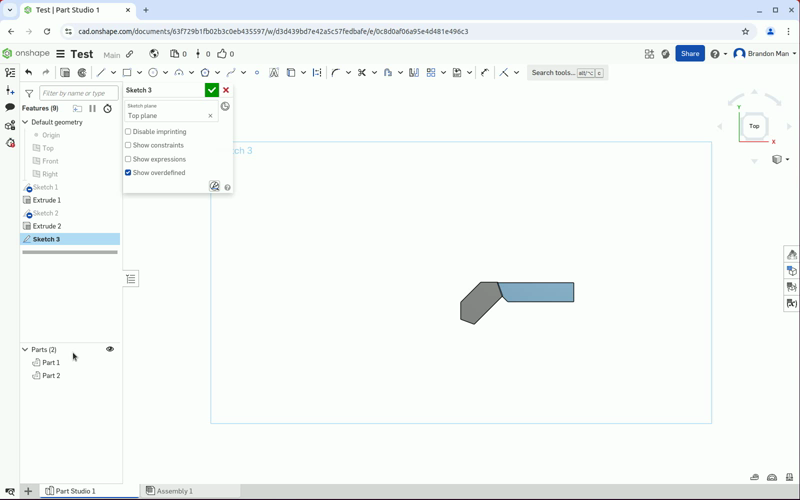
key(y)
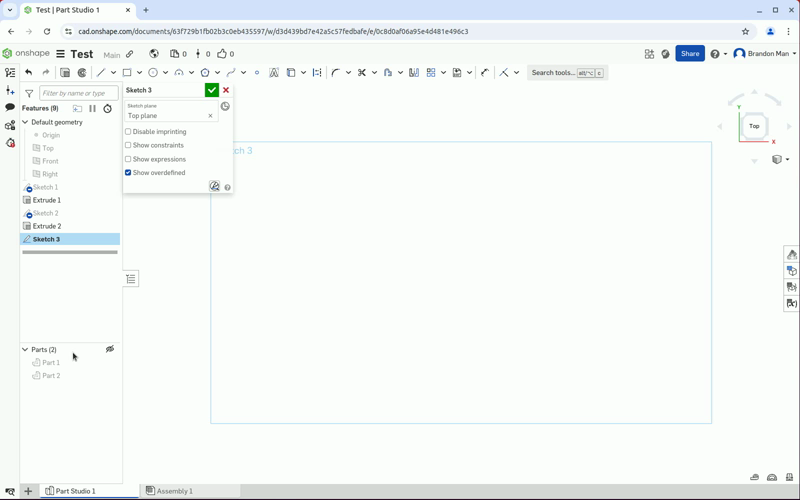
key(l)
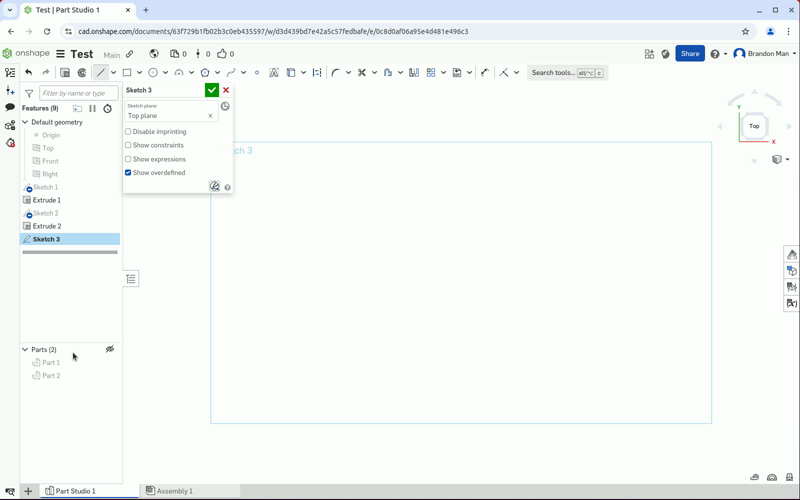
key_down(shift)
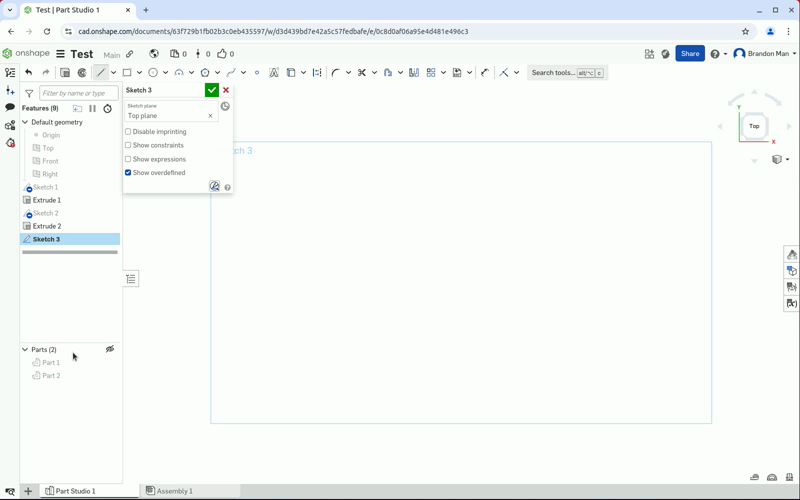
mouse_move(460, 395)
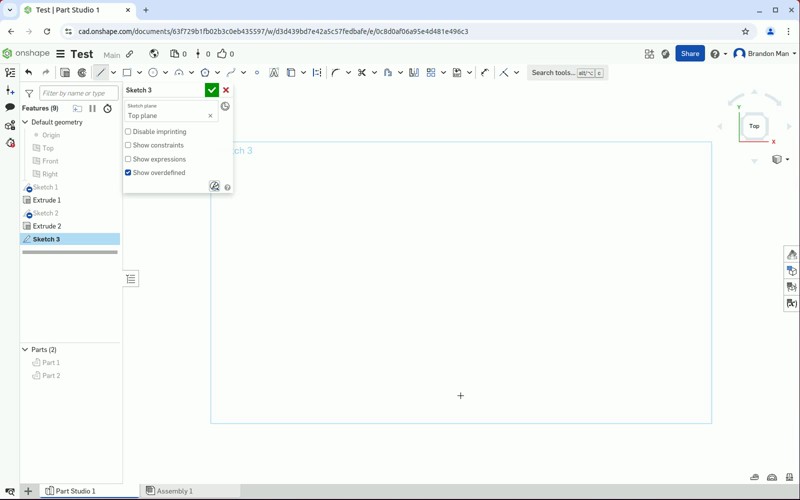
click(460, 395)
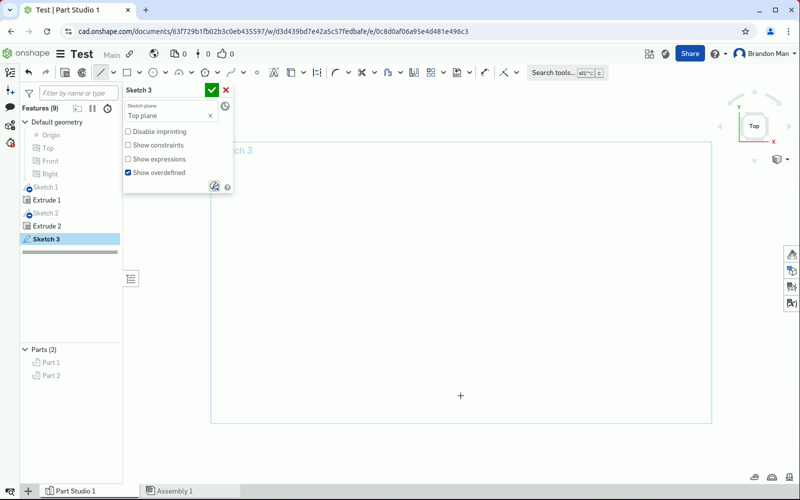
key_up(shift)
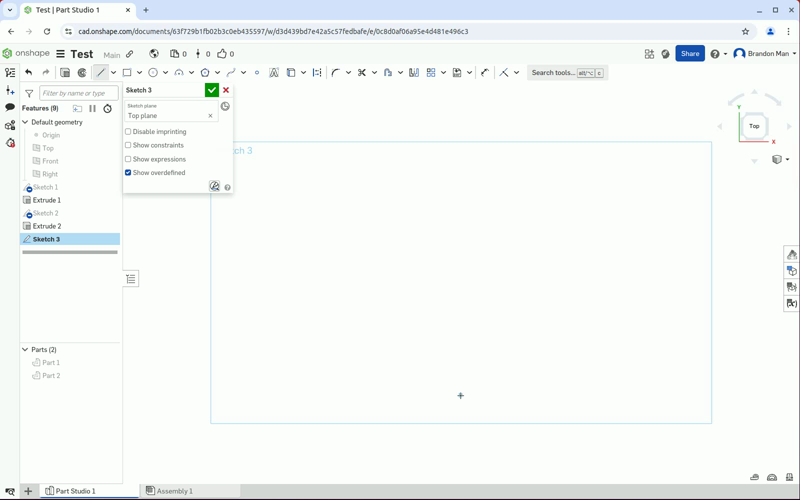
key_down(shift)
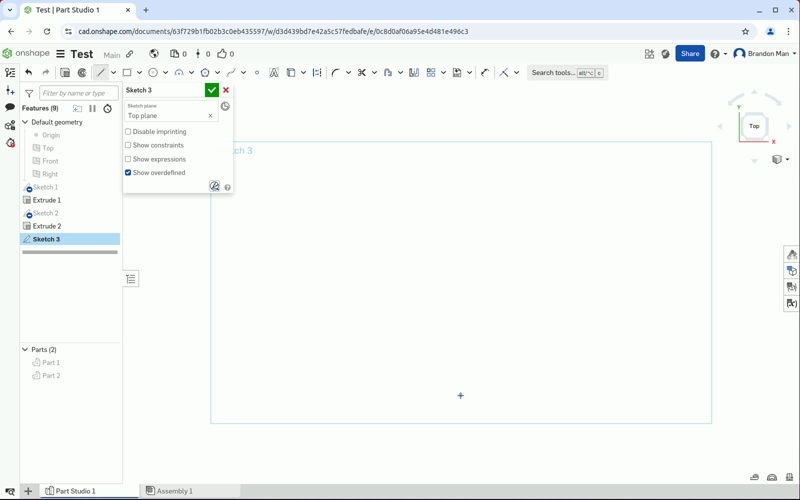
mouse_move(490, 395)
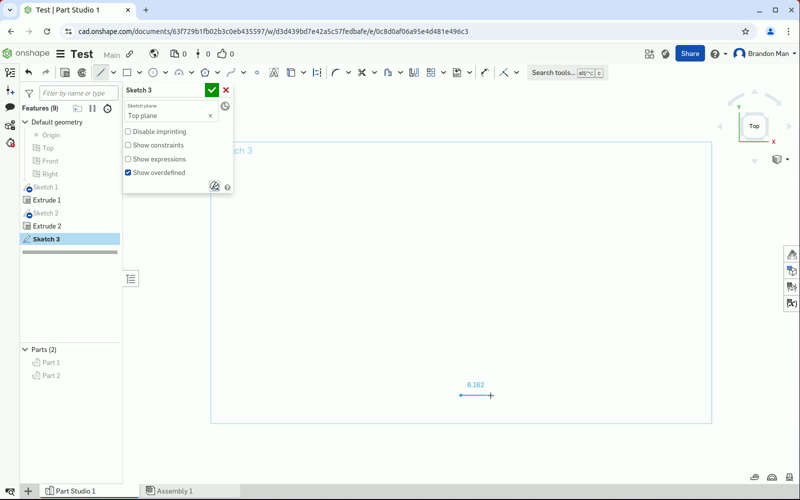
mouse_move(479, 395)
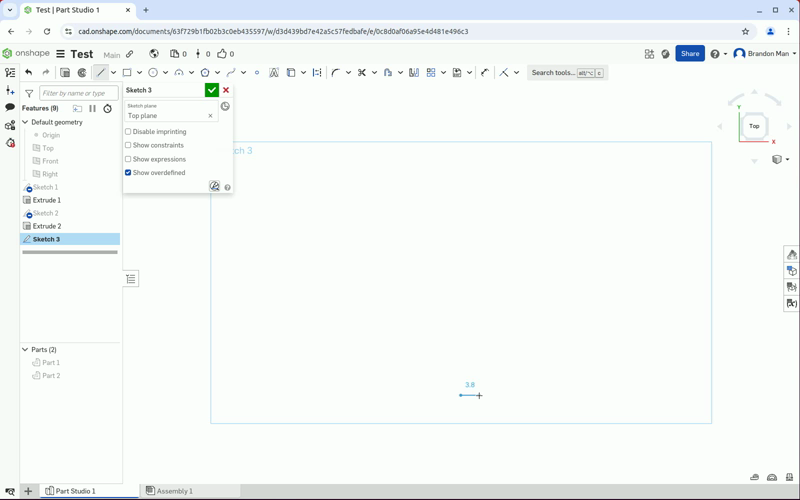
click(479, 395)
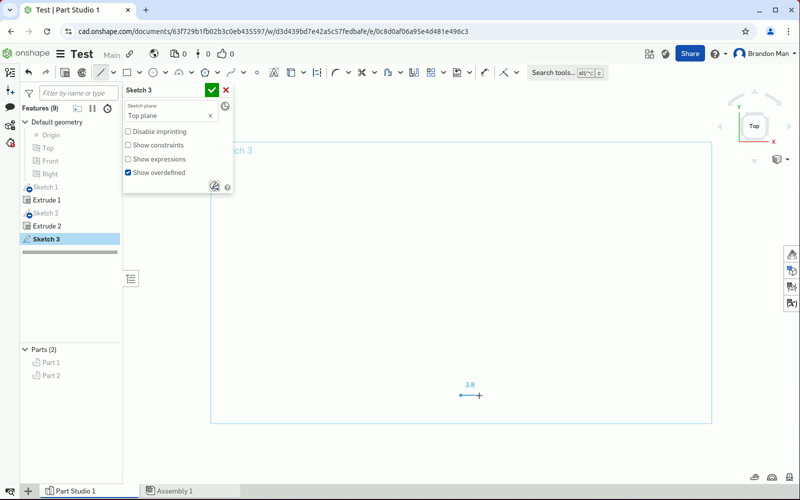
key_up(shift)
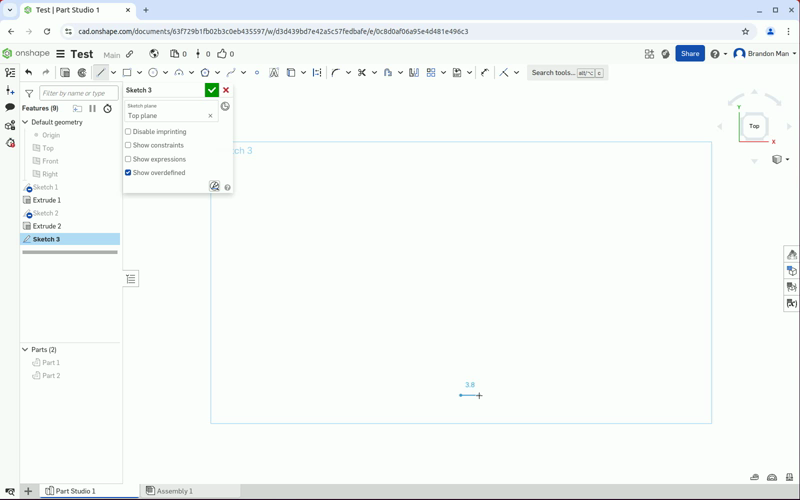
key_down(shift)
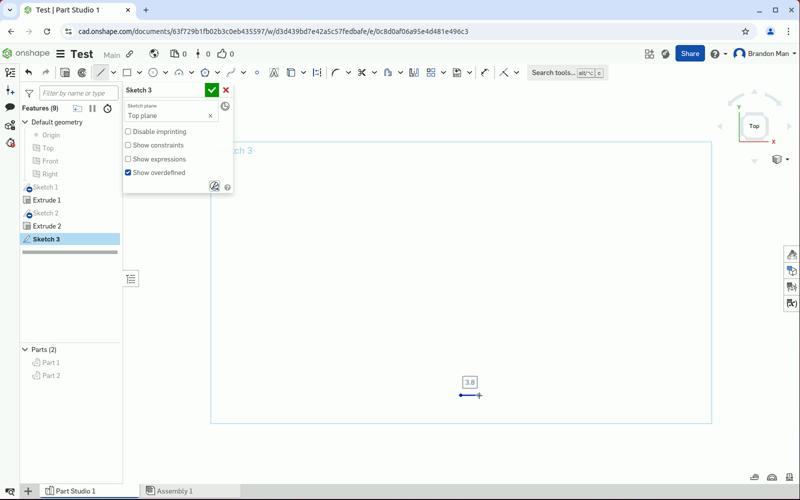
mouse_move(479, 329)
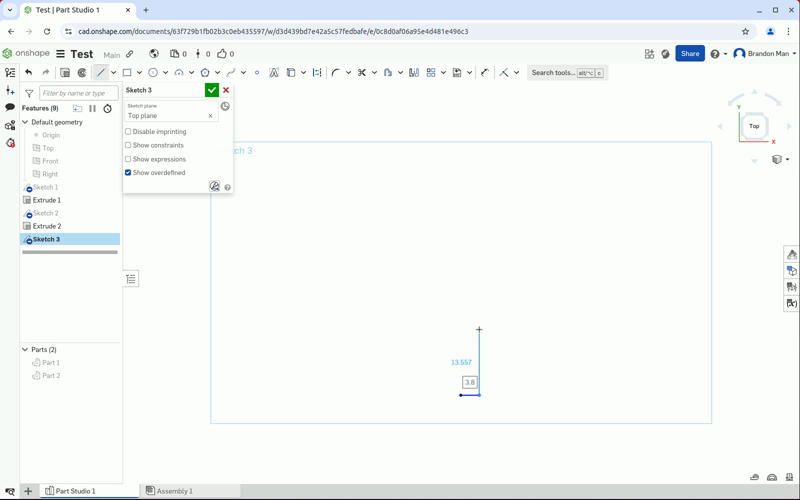
click(479, 329)
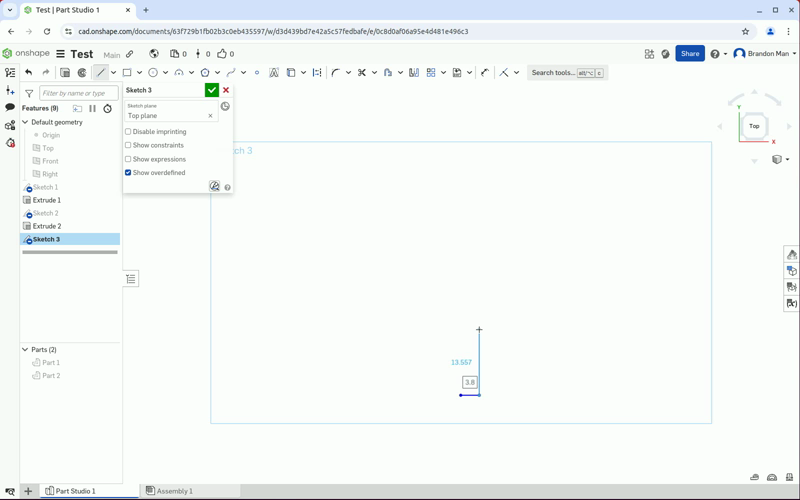
key_up(shift)
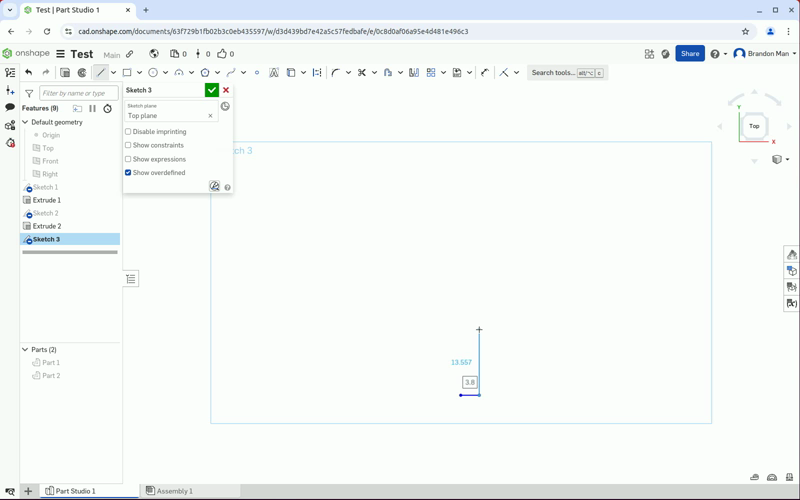
key_down(shift)
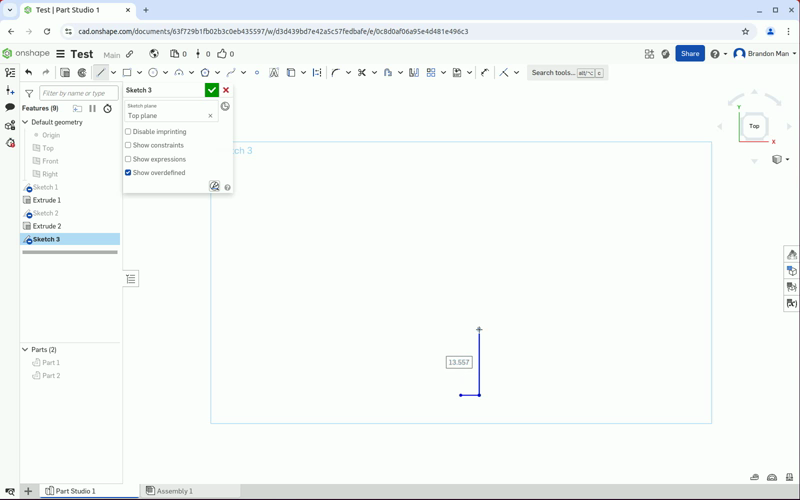
mouse_move(509, 329)
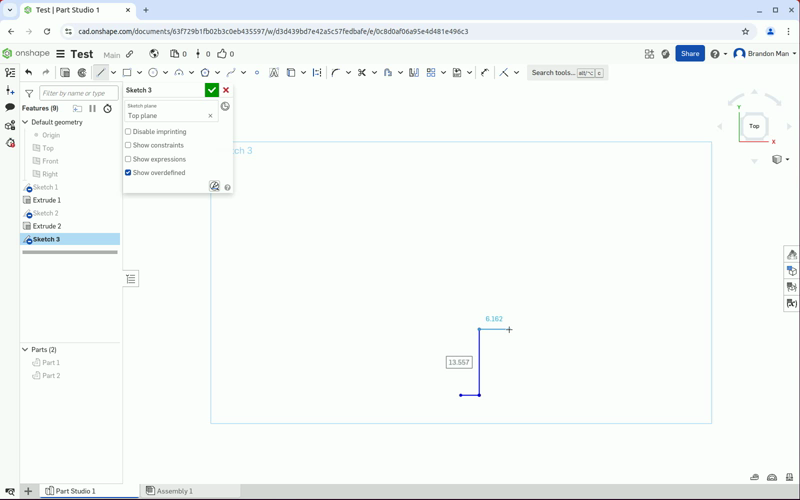
mouse_move(473, 323)
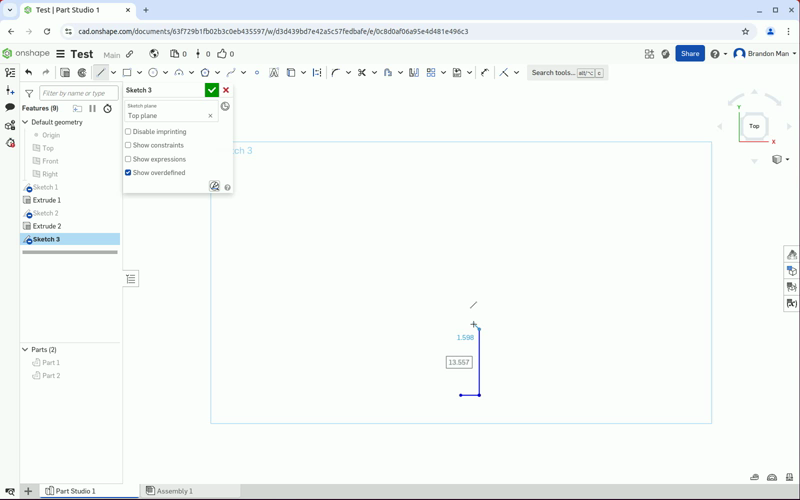
click(473, 323)
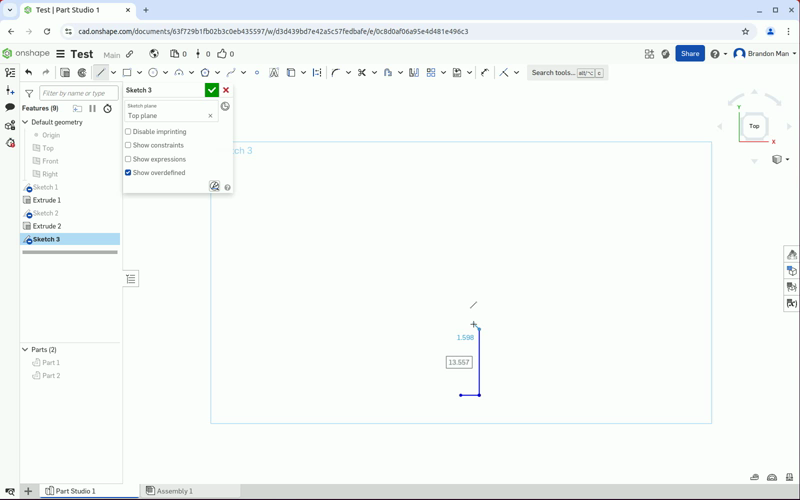
key_up(shift)
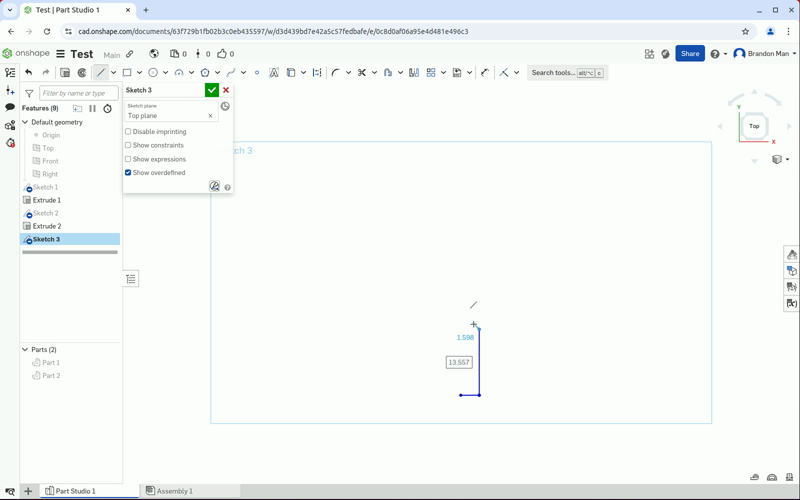
key_down(shift)
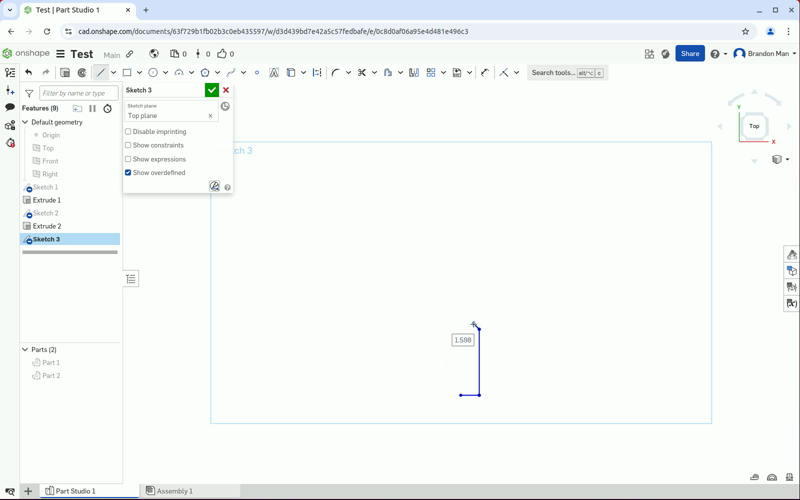
mouse_move(503, 323)
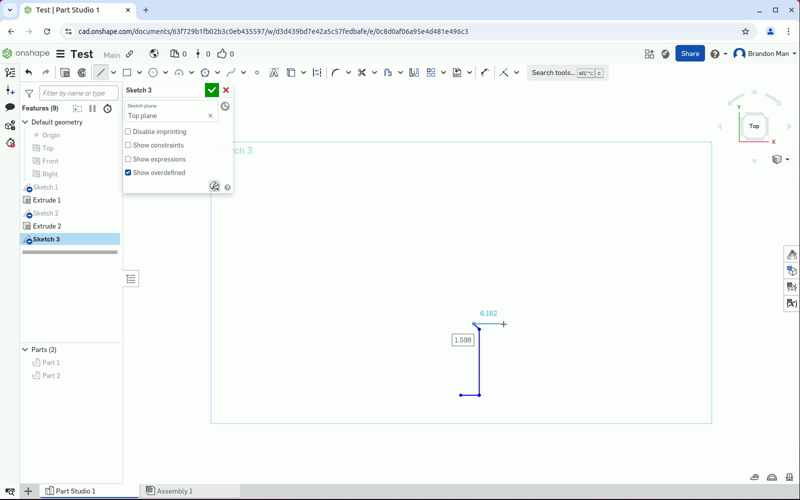
mouse_move(460, 318)
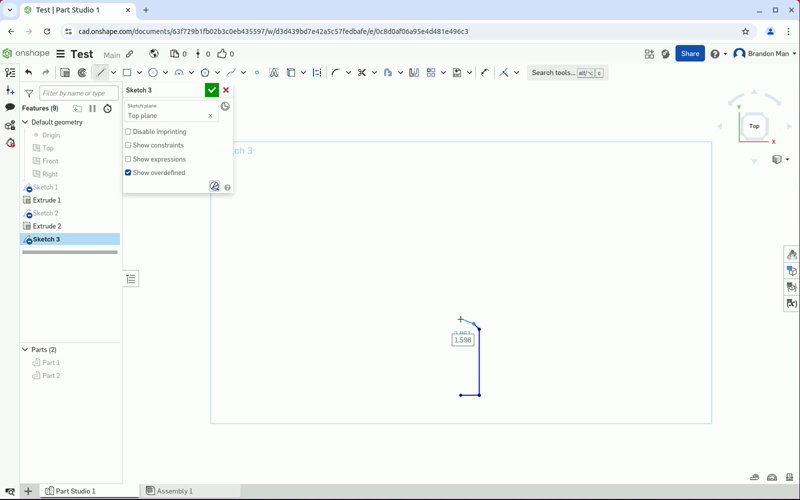
click(460, 318)
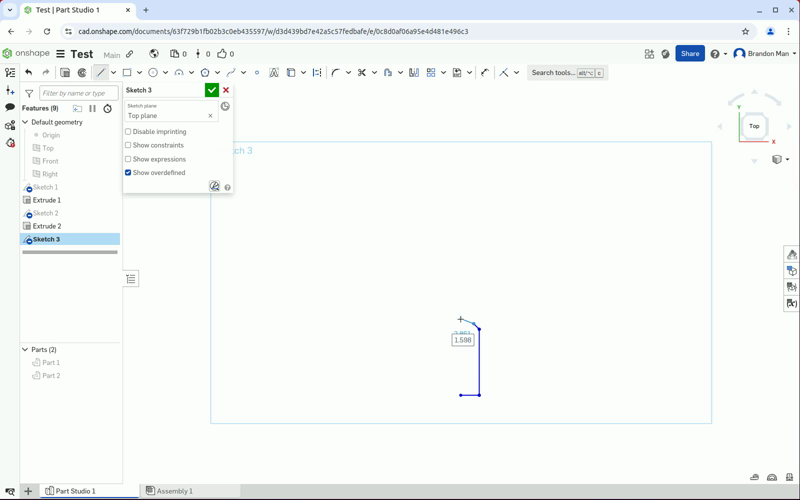
key_up(shift)
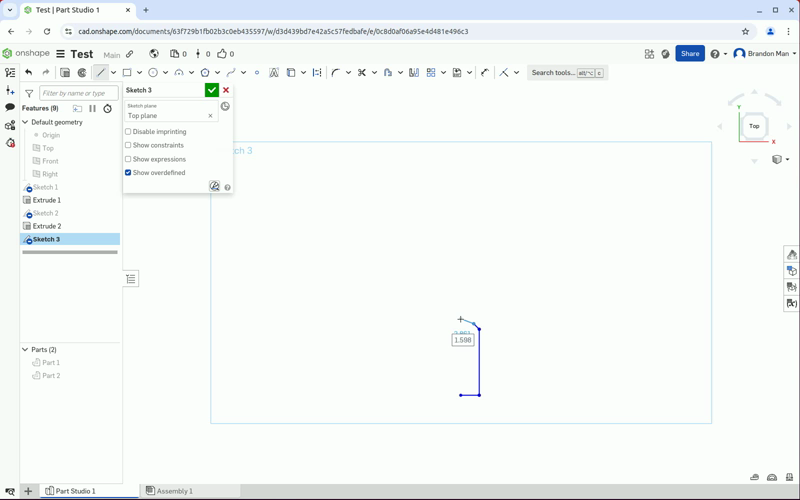
key_down(shift)
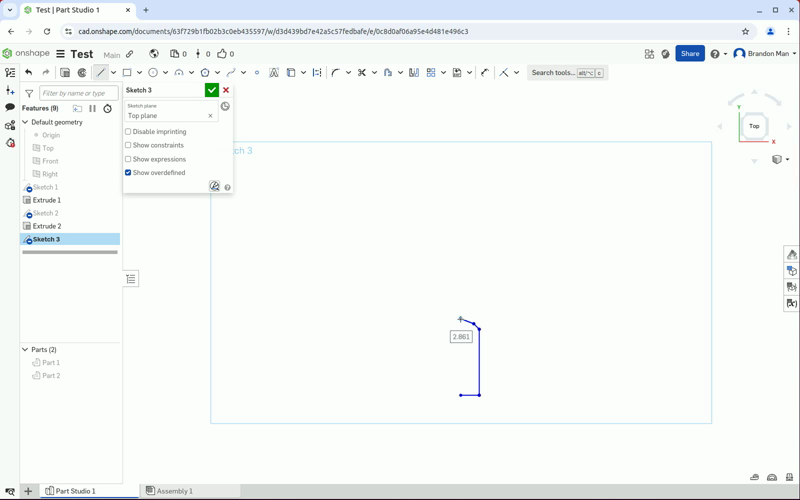
mouse_move(460, 395)
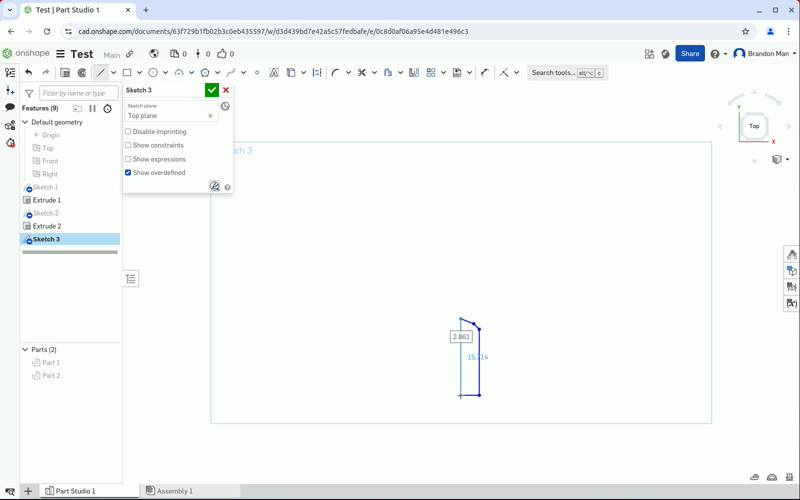
key_up(shift)
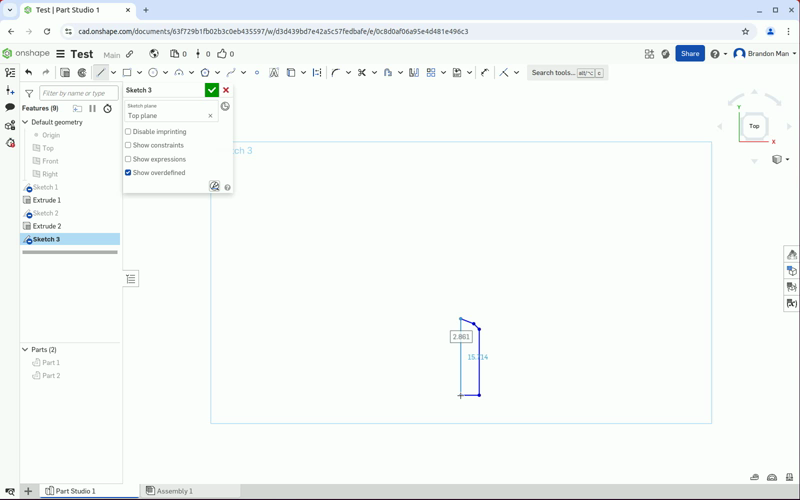
click(460, 395)
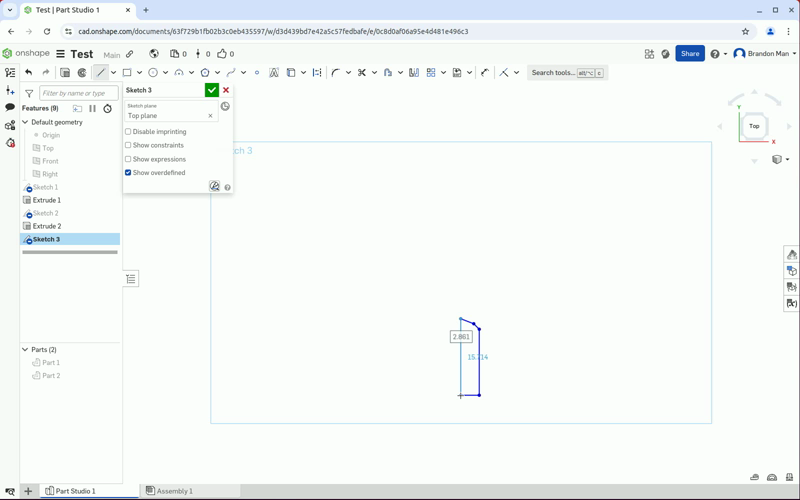
key(esc)
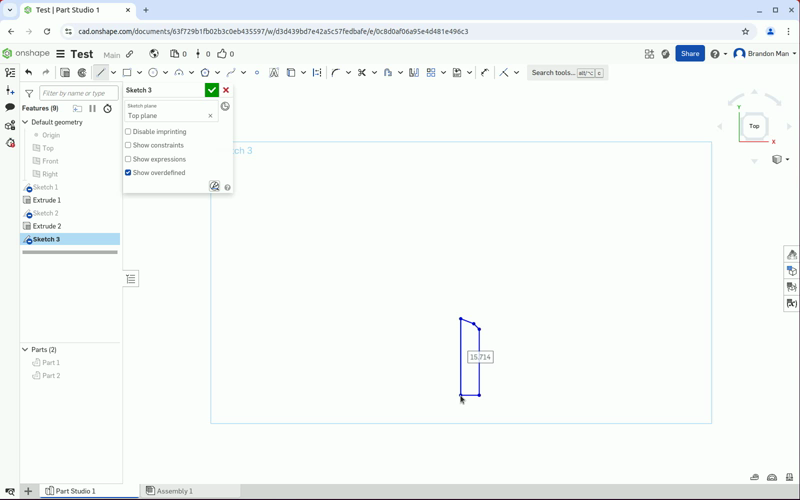
mouse_move(462, 367)
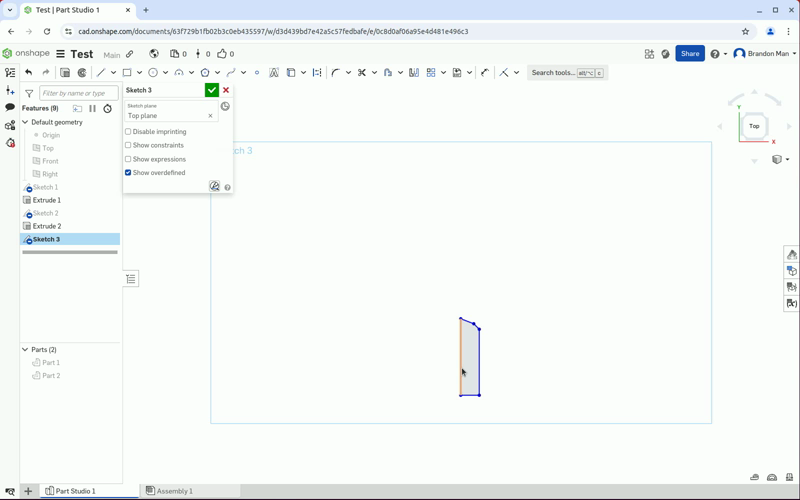
scroll(6)
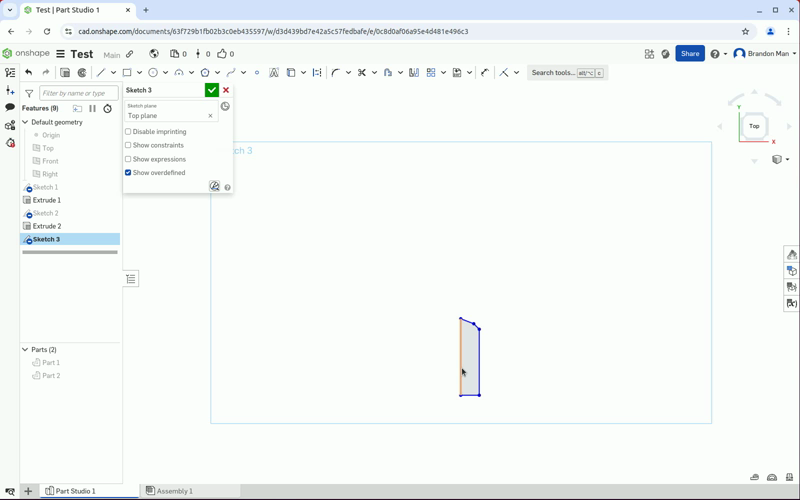
scroll(6)
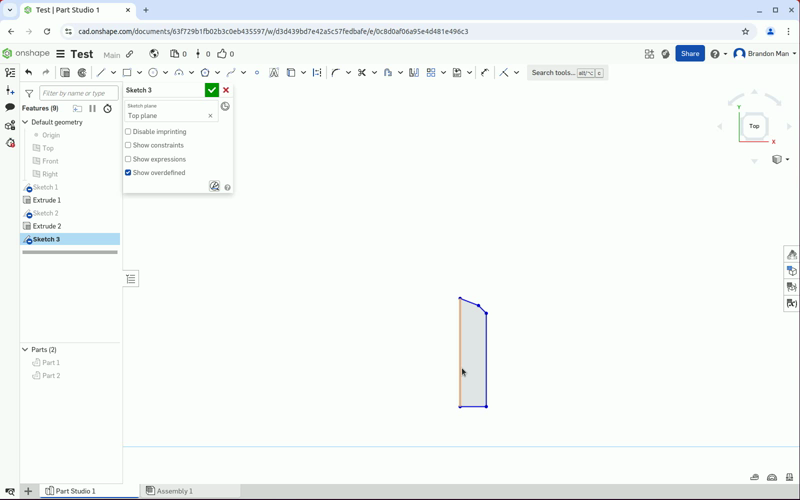
scroll(6)
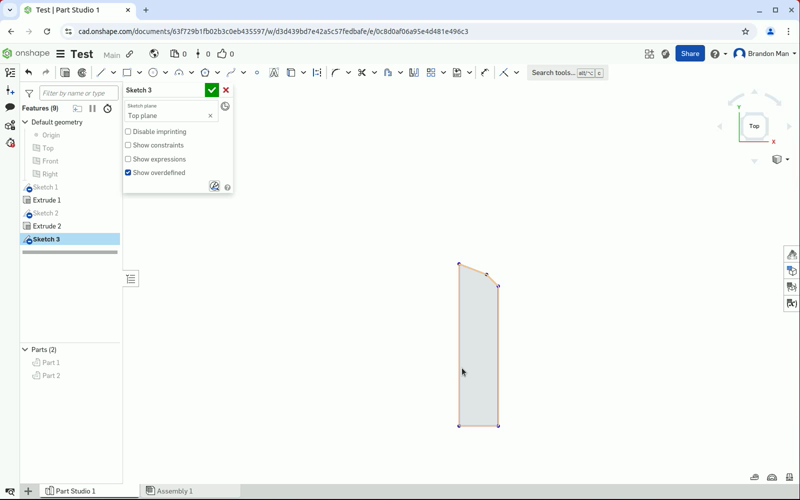
scroll(6)
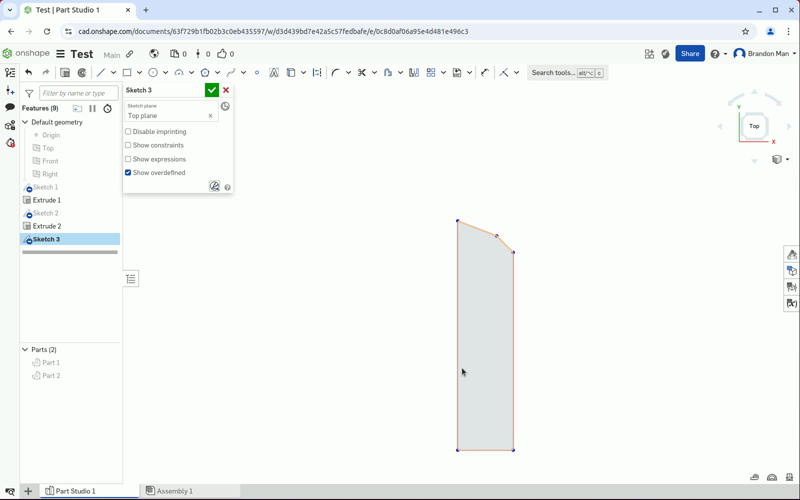
scroll(6)
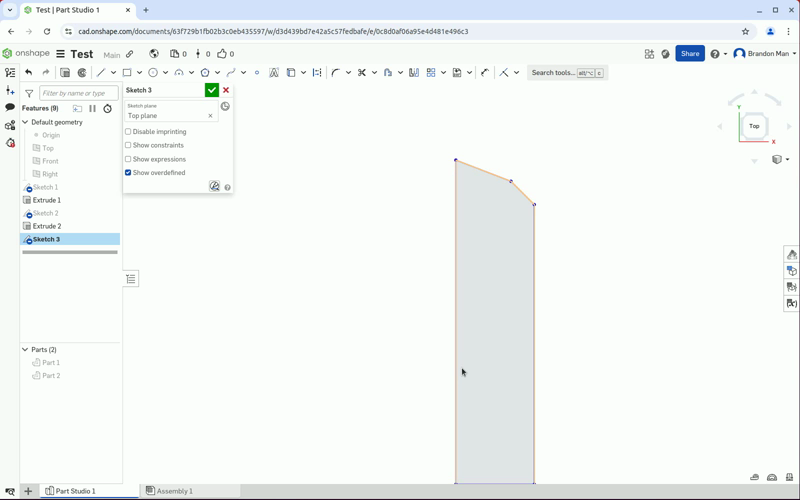
scroll(6)
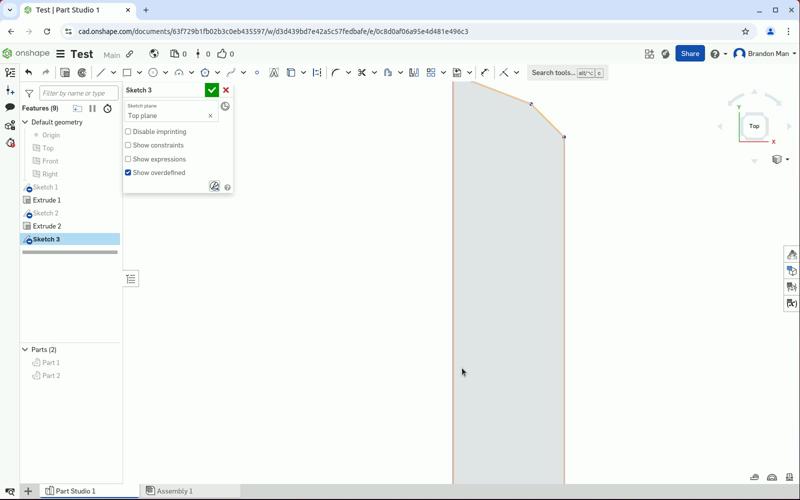
scroll(6)
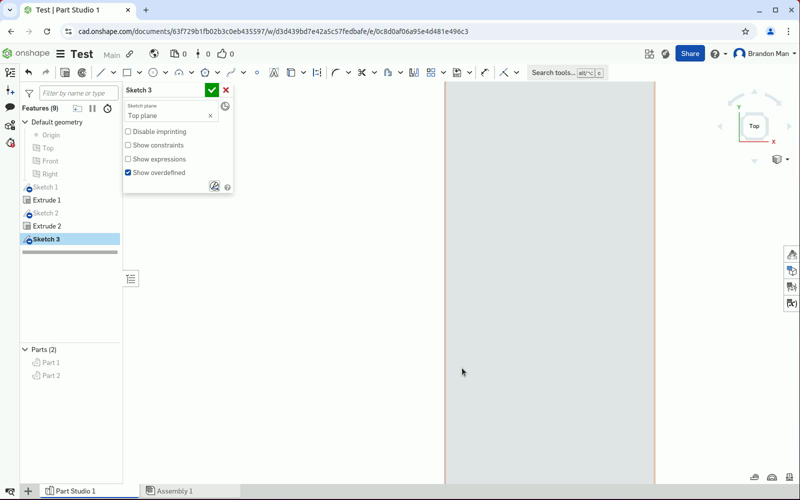
click(462, 367)
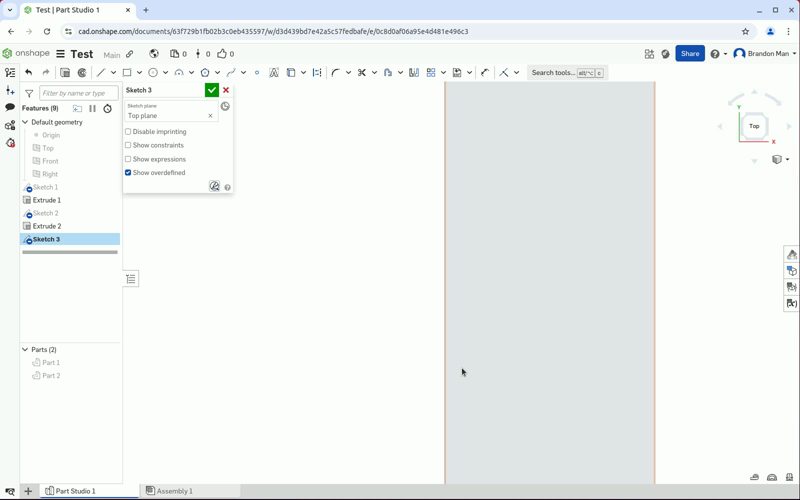
scroll(-6)
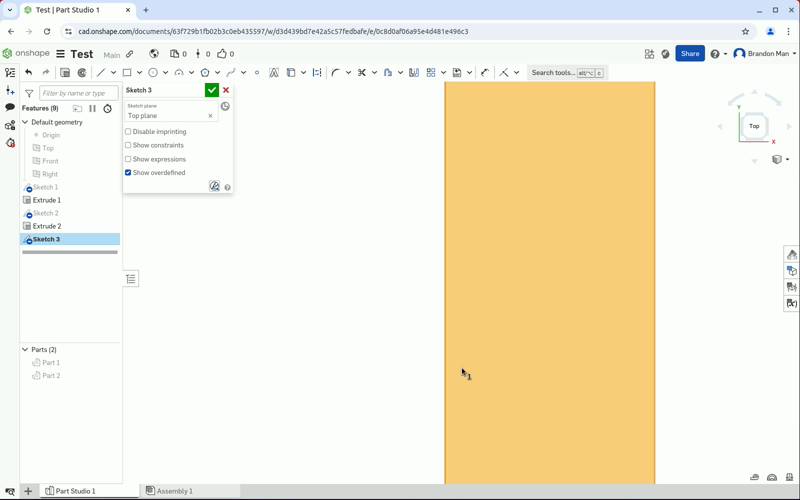
scroll(-6)
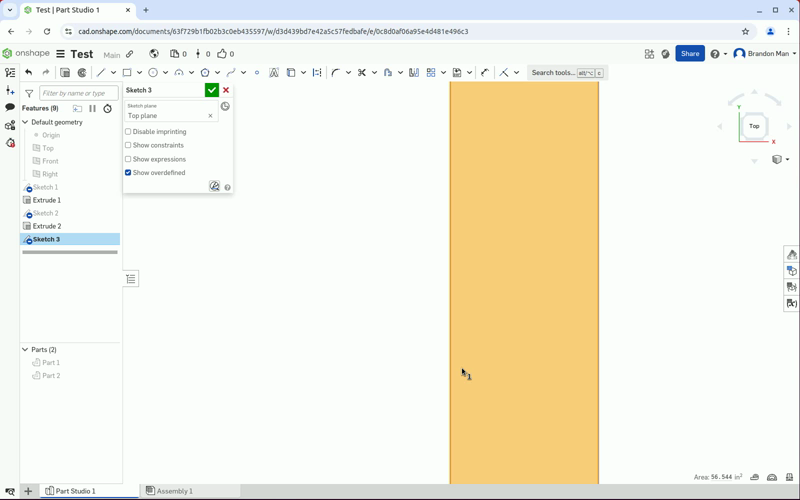
scroll(-6)
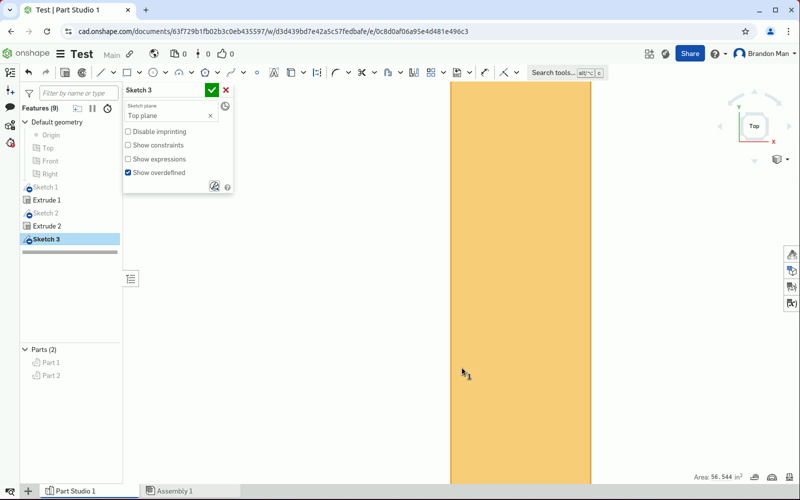
scroll(-6)
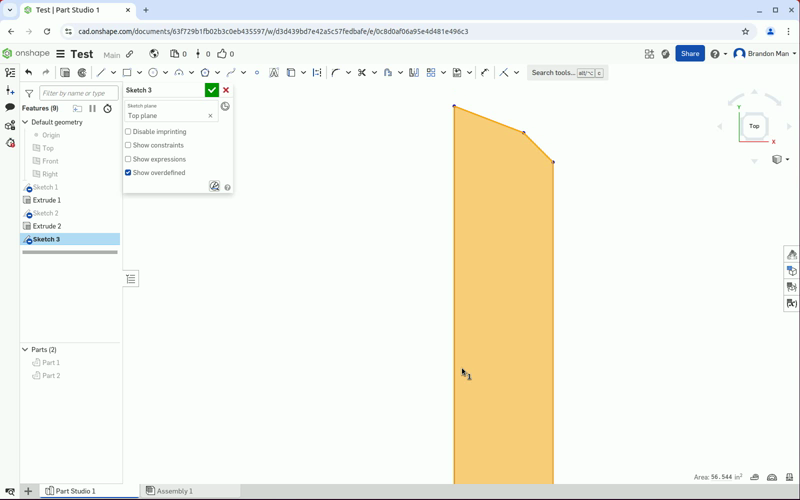
scroll(-6)
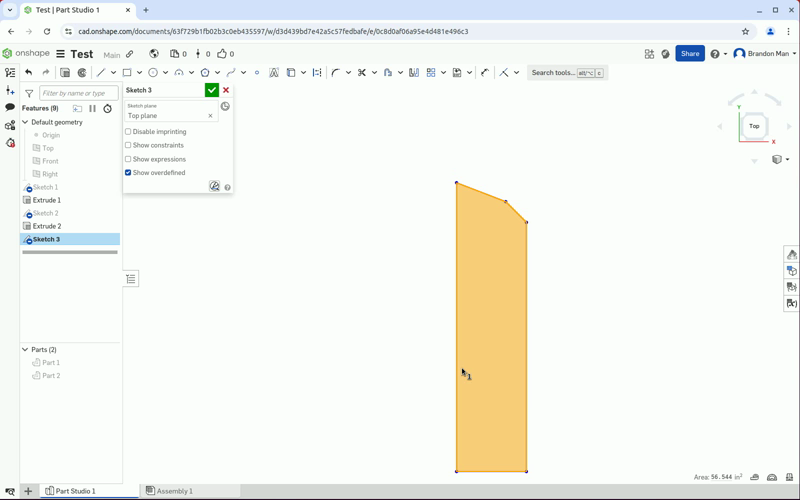
scroll(-6)
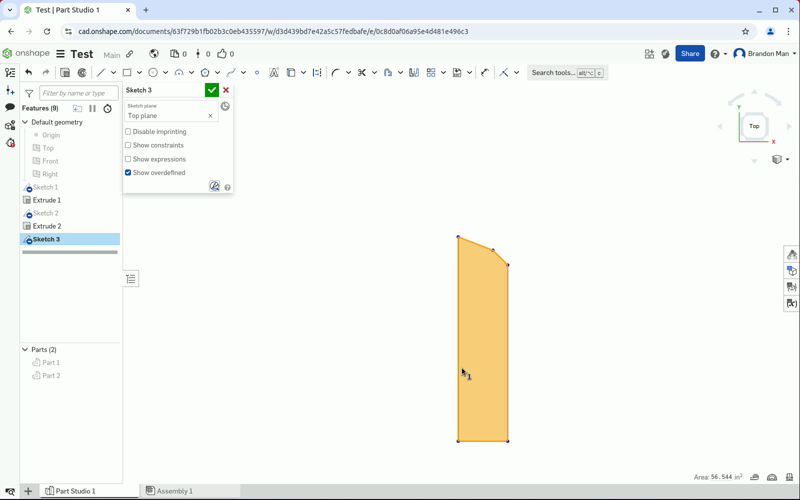
scroll(-6)
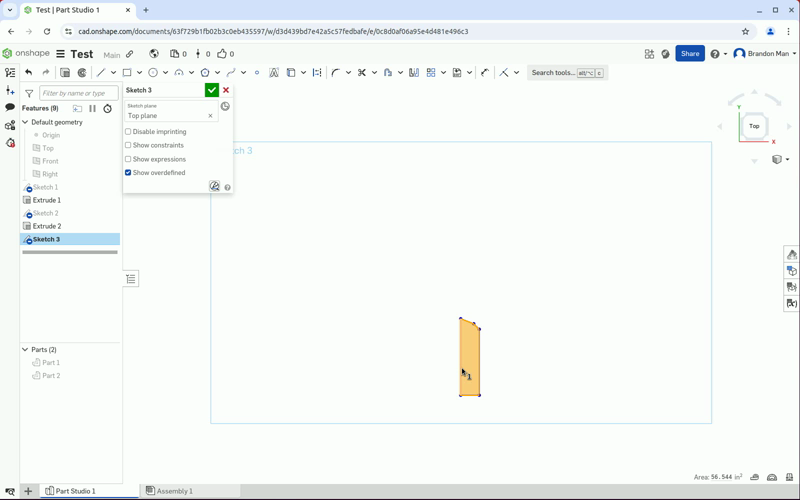
mouse_move(73, 352)
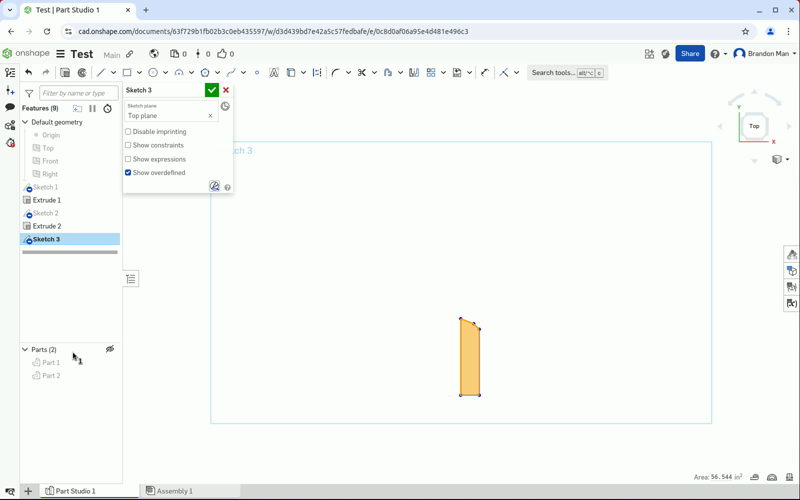
key(shift+y)
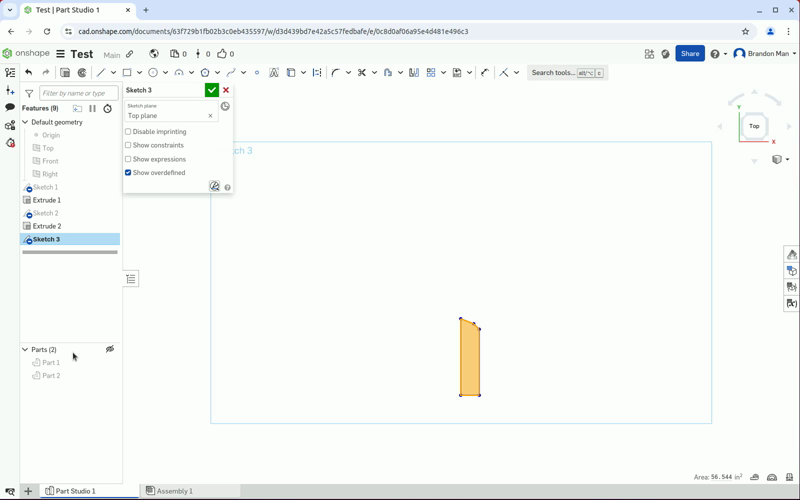
key(shift+e)
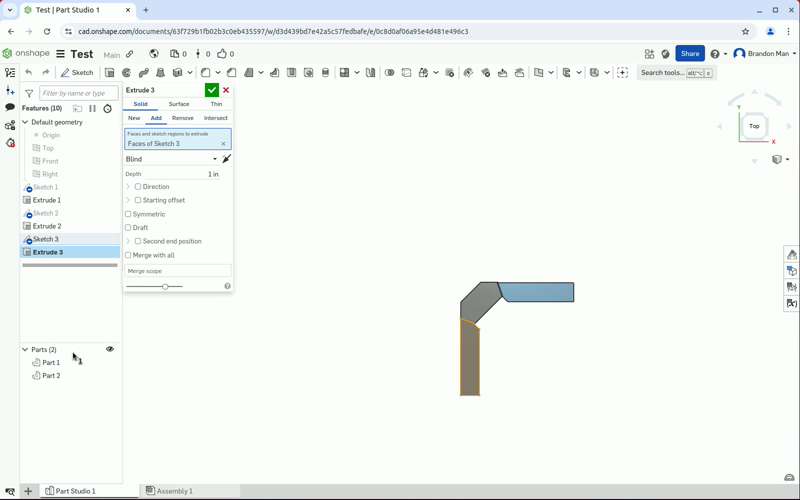
mouse_move(143, 106)
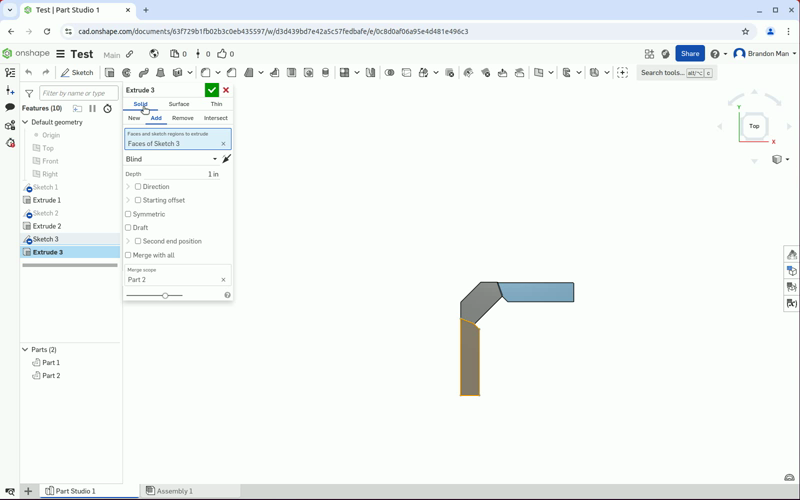
click(143, 106)
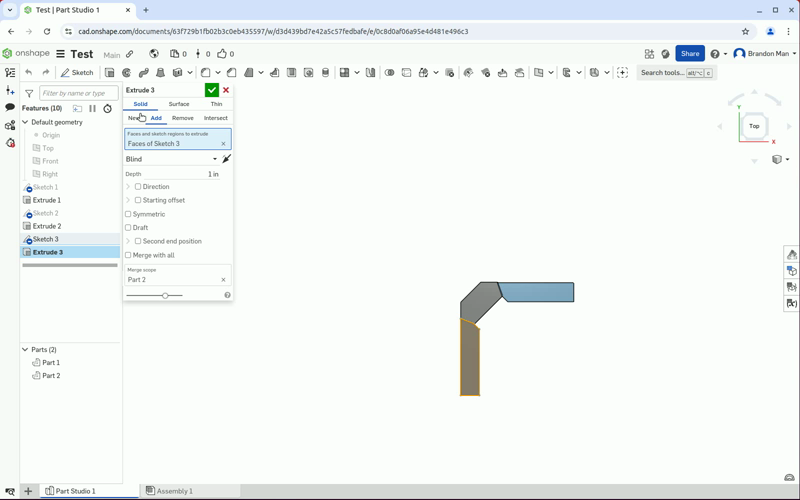
mouse_move(137, 120)
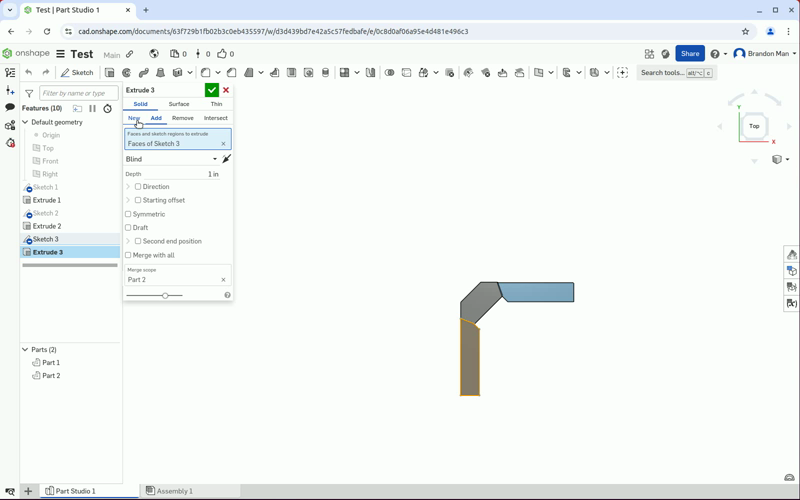
click(137, 120)
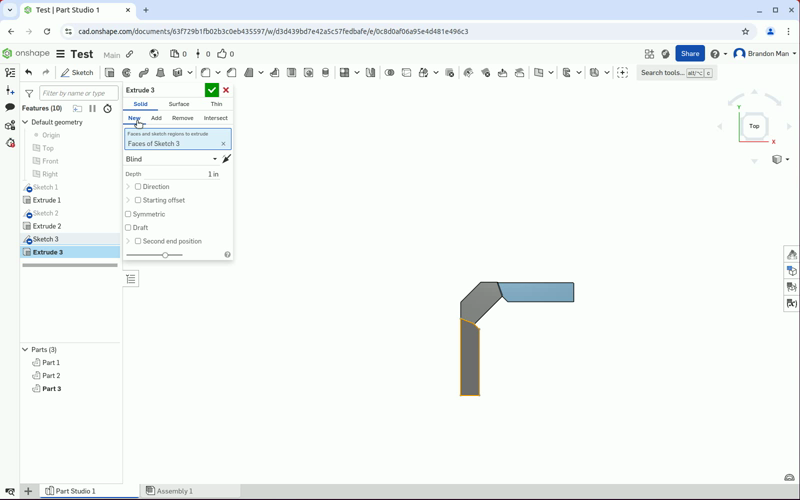
key(tab, 4)
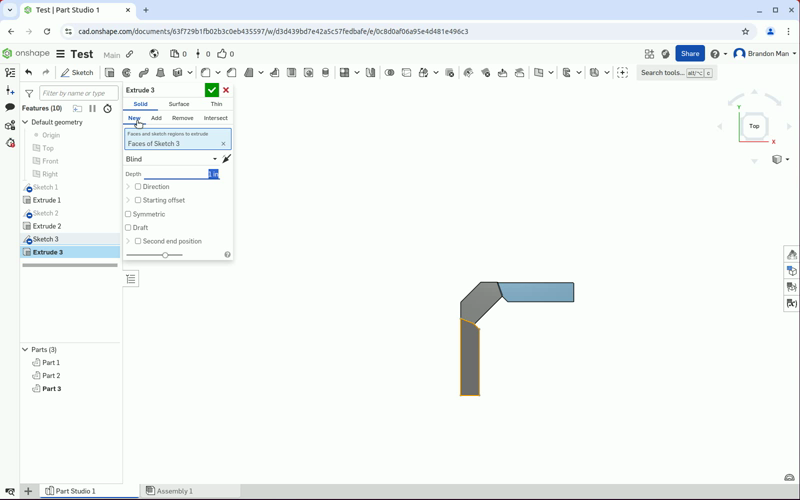
text(0.241)
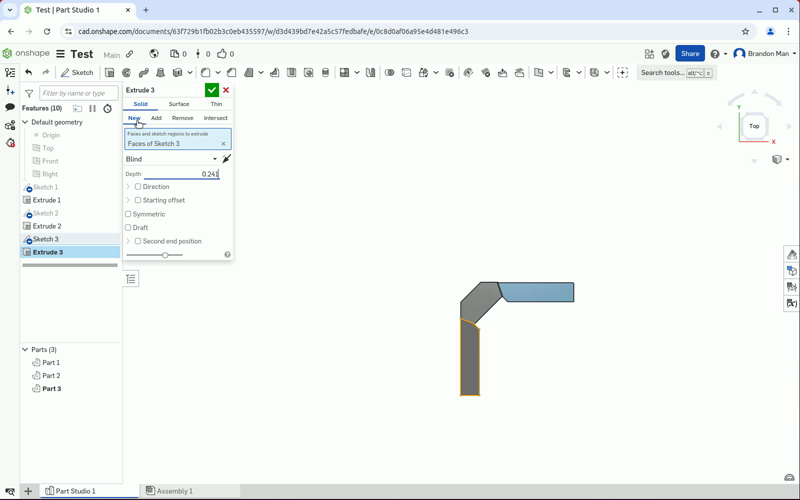
key(enter)
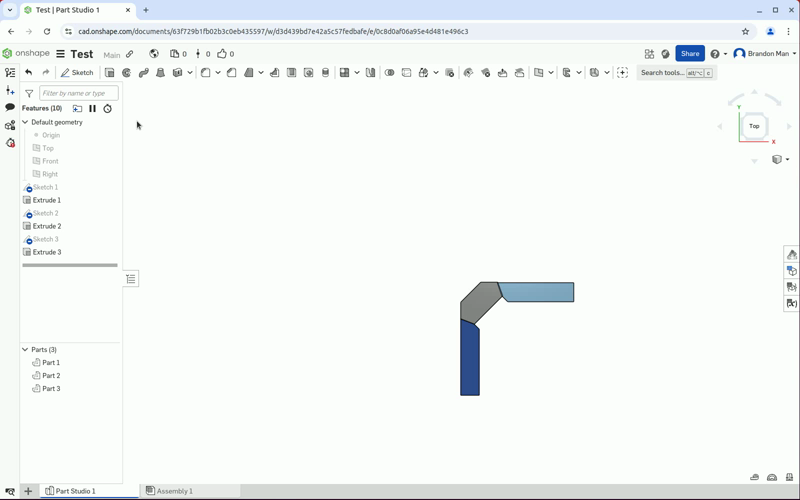
key(shift+h)
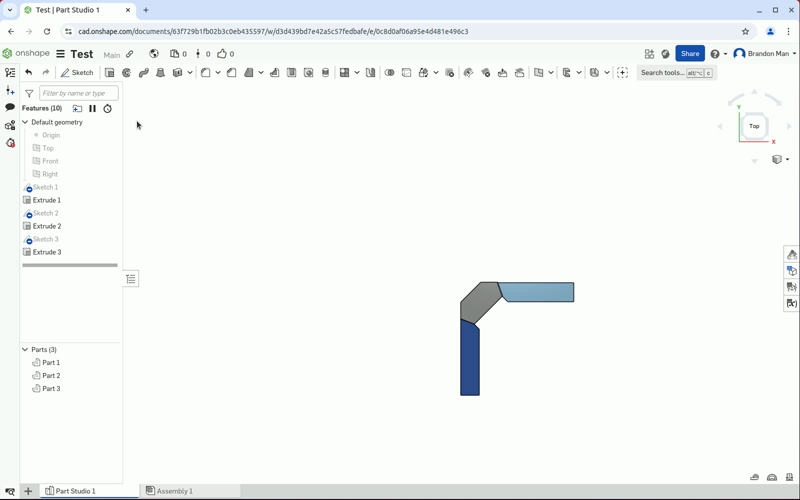
key(shift+h)
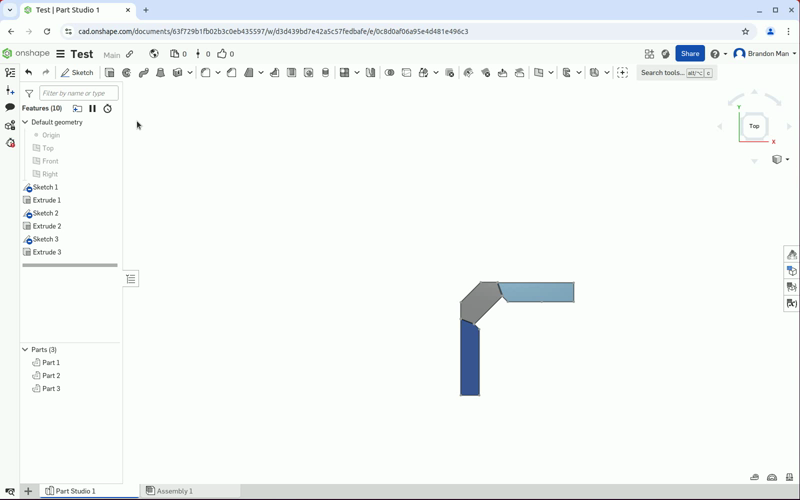
key(shift+7)
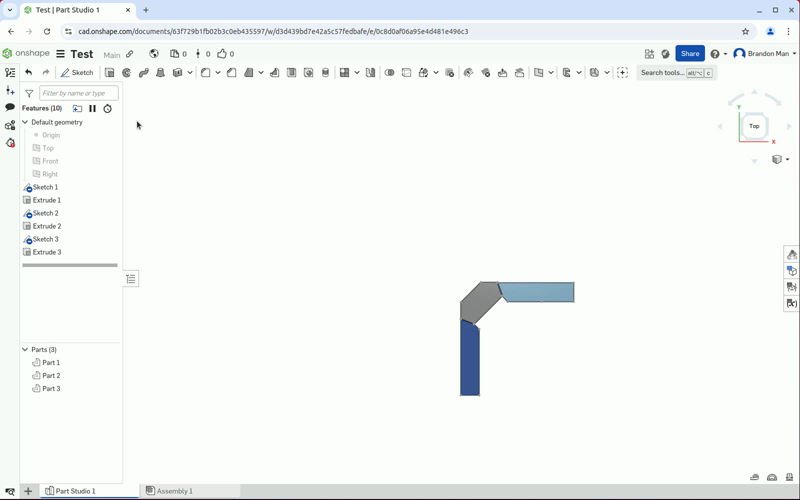
key(up, 3)
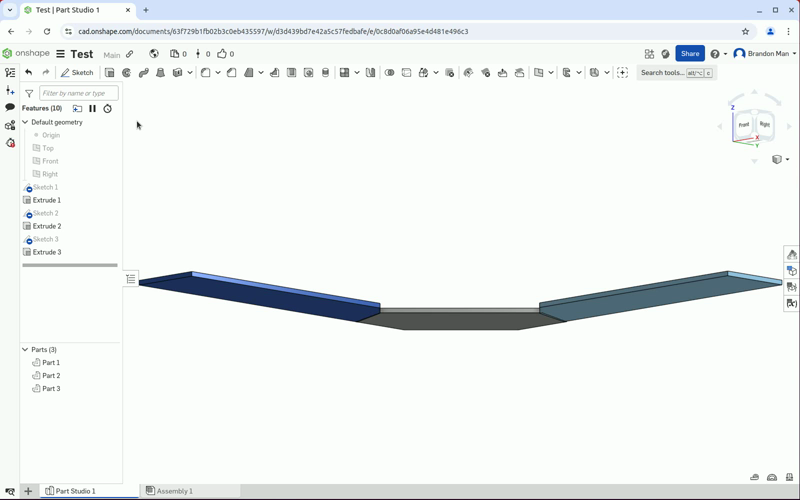
key(left, 3)
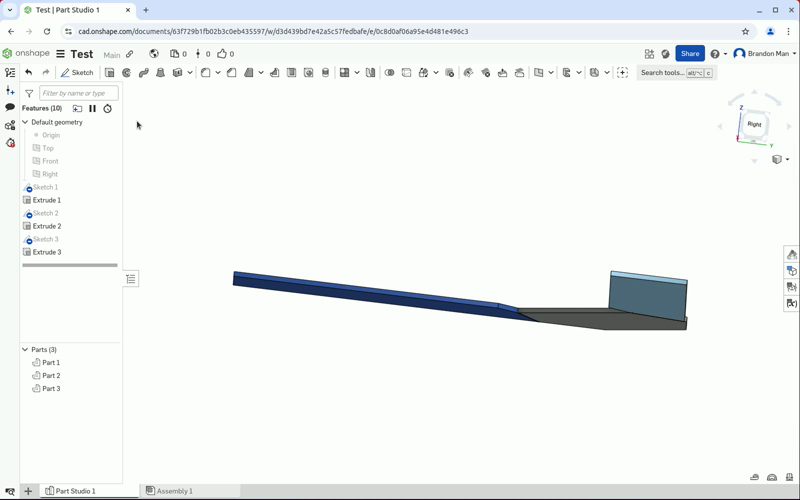
key(right, 3)
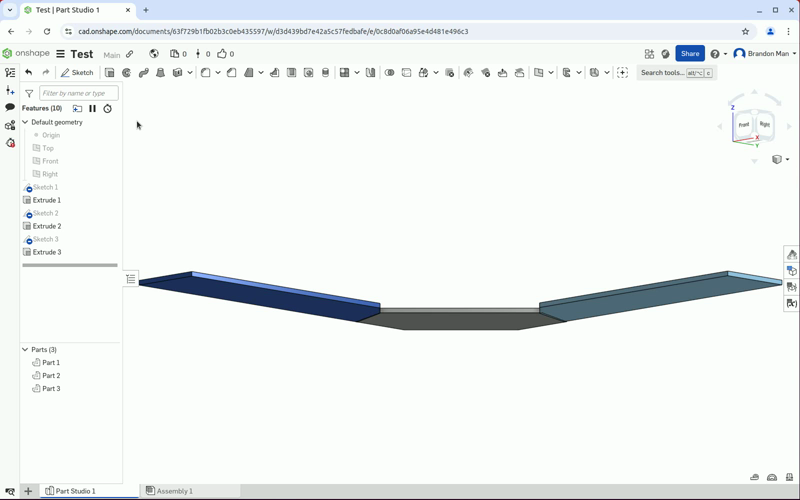
key(down, 3)
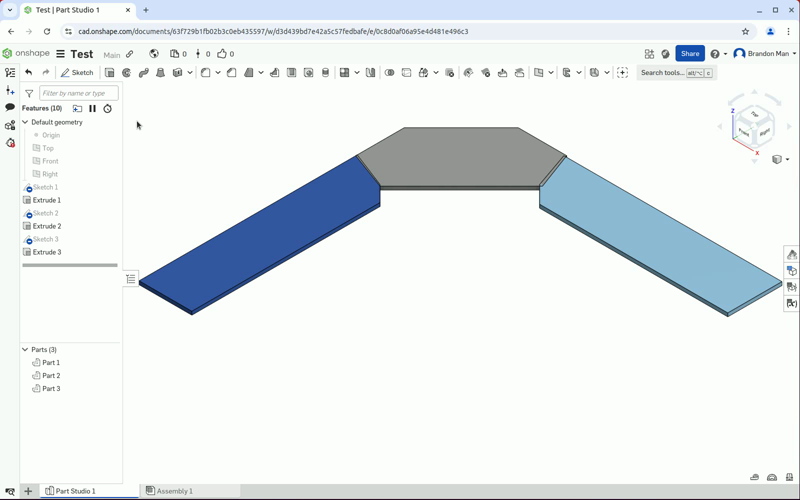
mouse_move(73, 189)
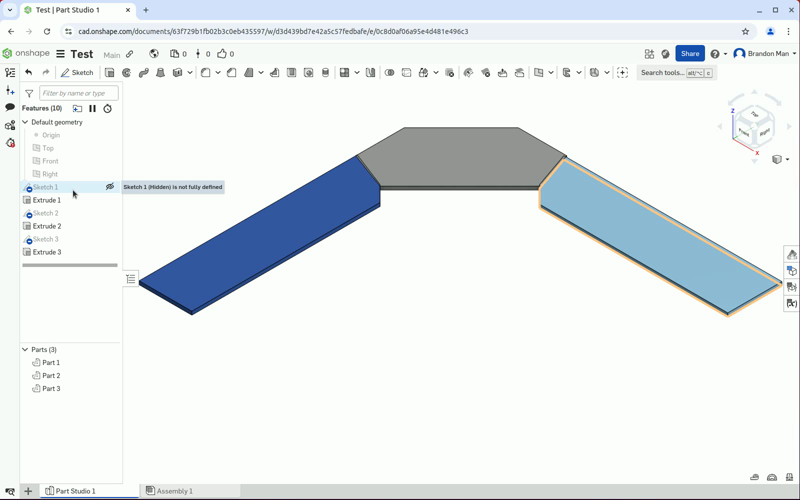
click(73, 189)